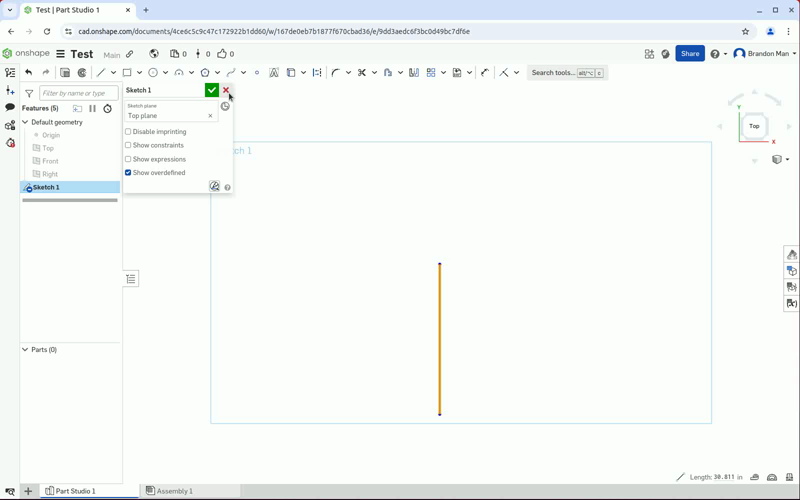
key(shift+h)
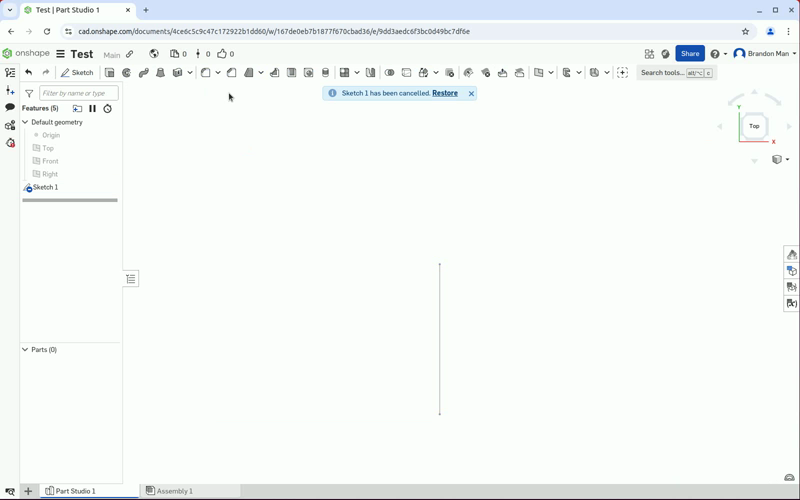
key(shift+s)
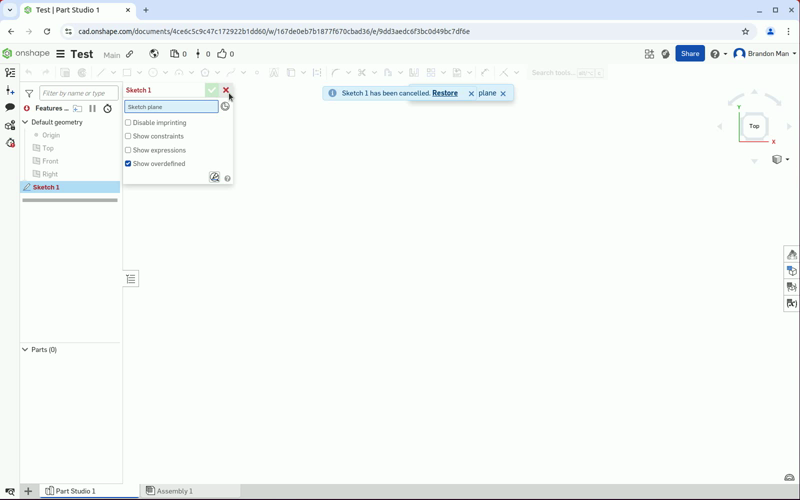
mouse_move(73, 150)
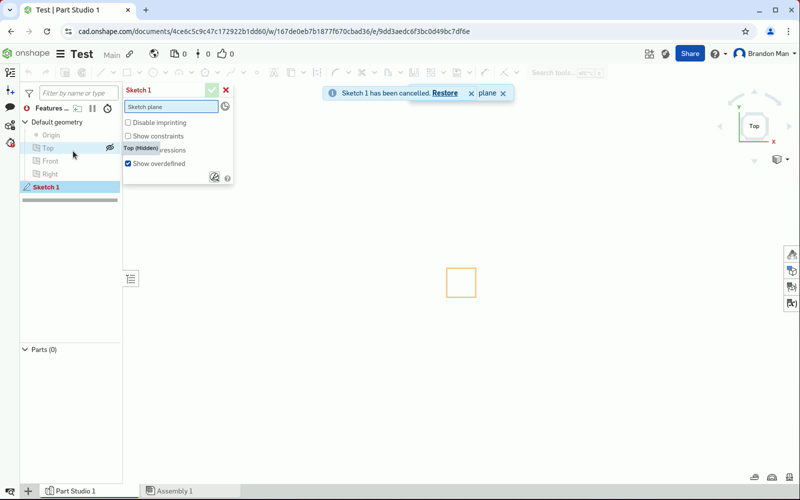
click(73, 150)
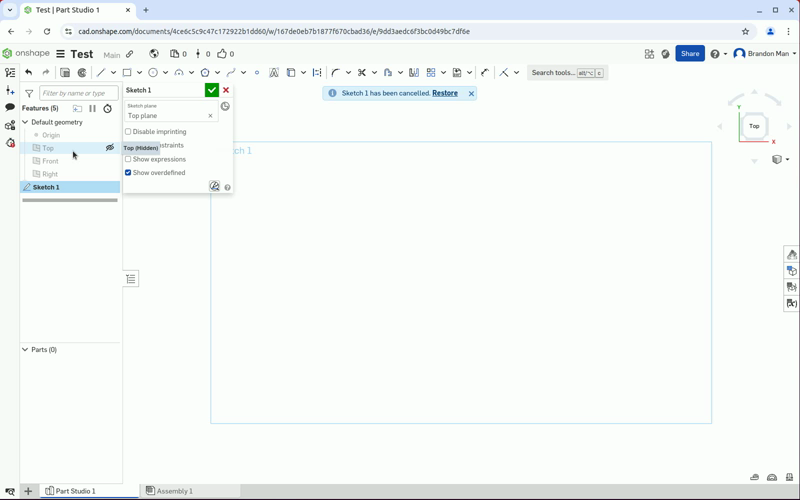
mouse_move(73, 352)
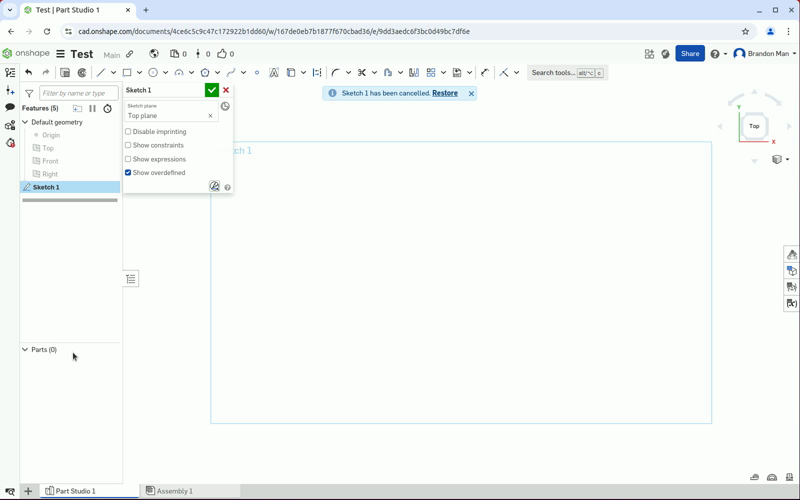
key(y)
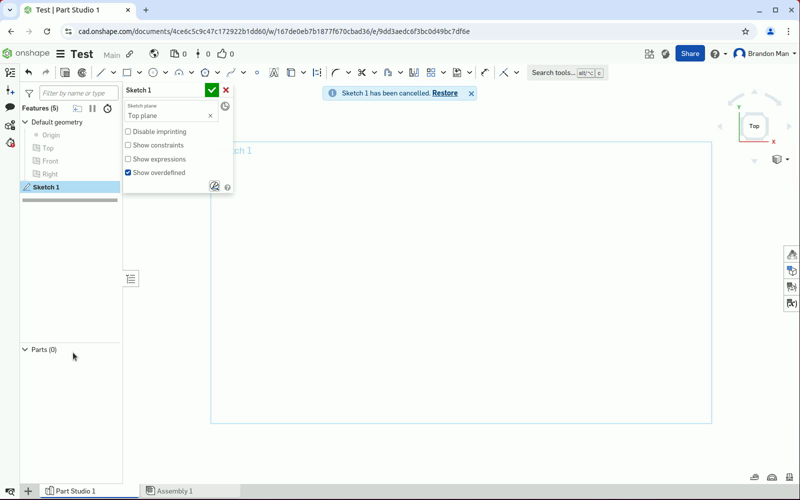
key(a)
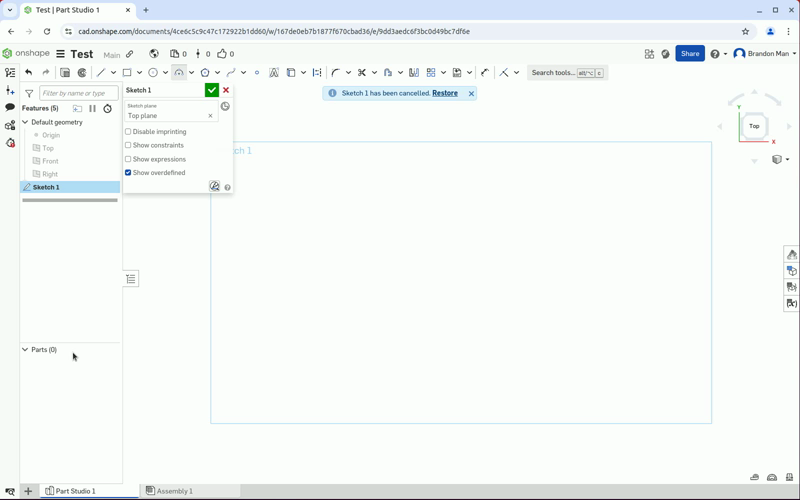
key_down(shift)
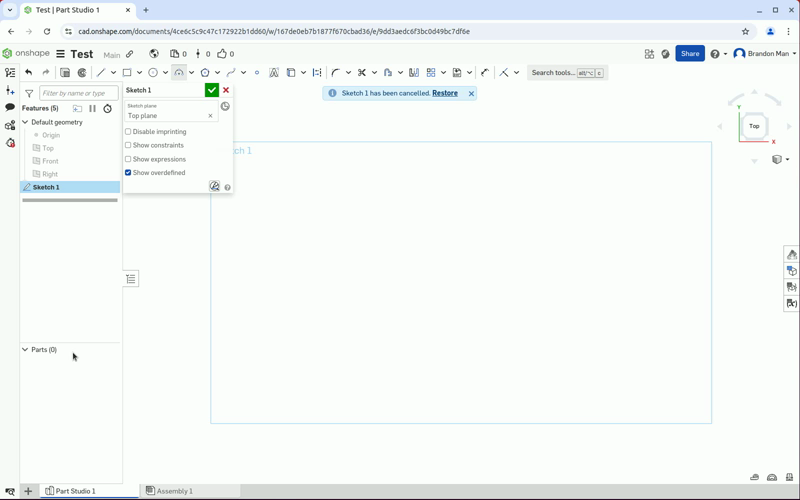
mouse_move(532, 324)
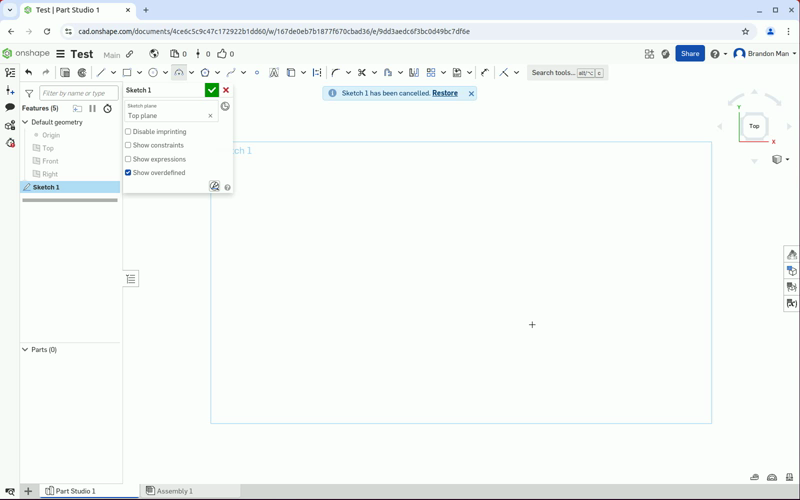
click(532, 324)
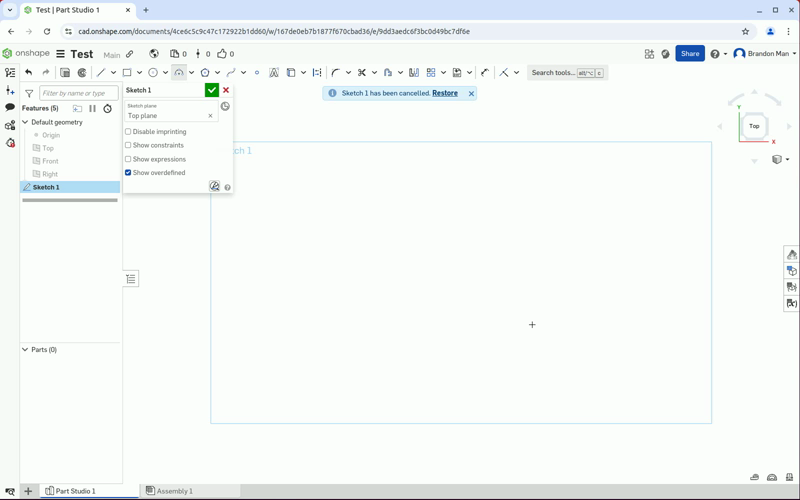
key_up(shift)
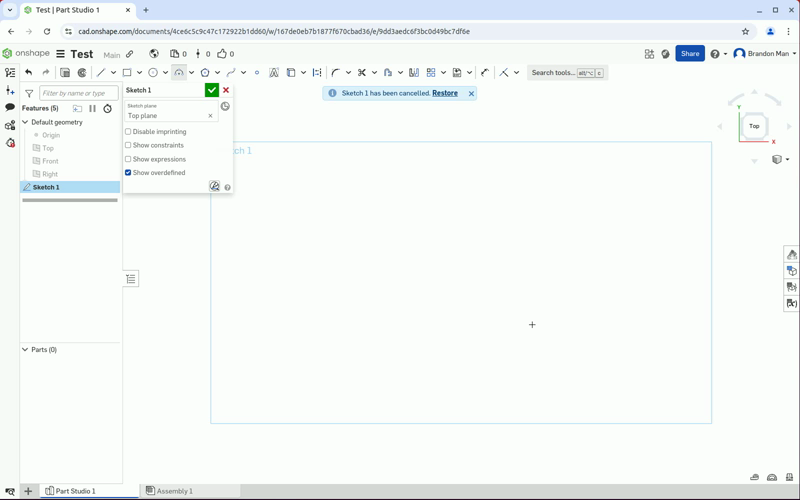
key_down(shift)
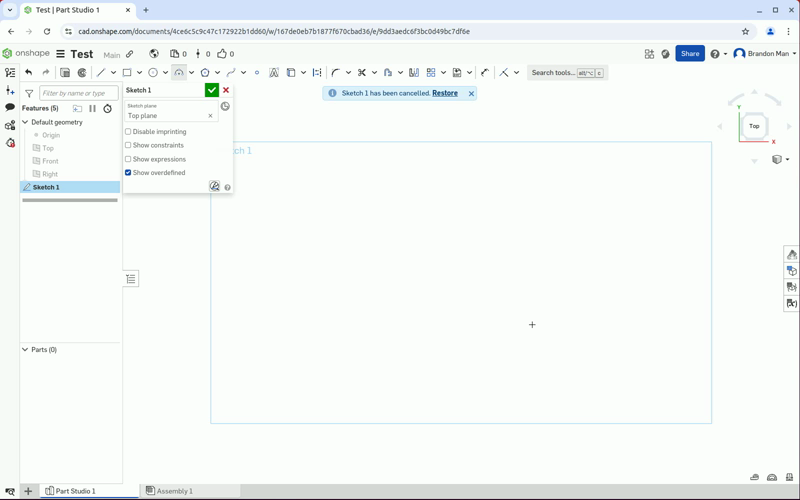
mouse_move(532, 241)
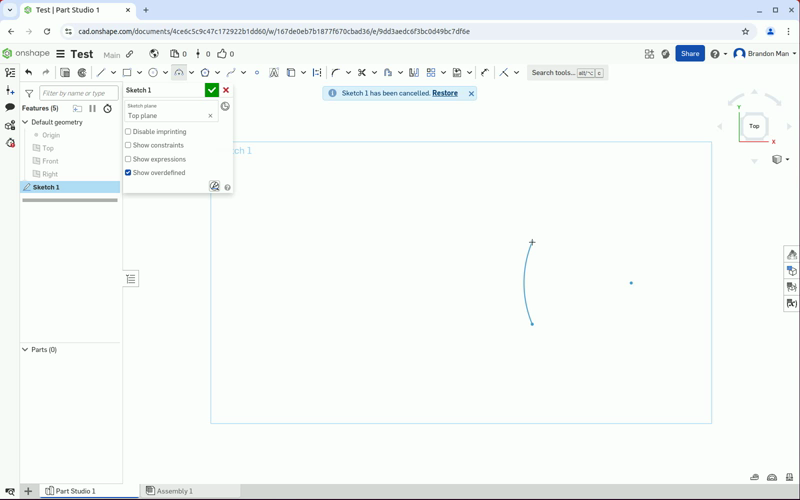
click(532, 241)
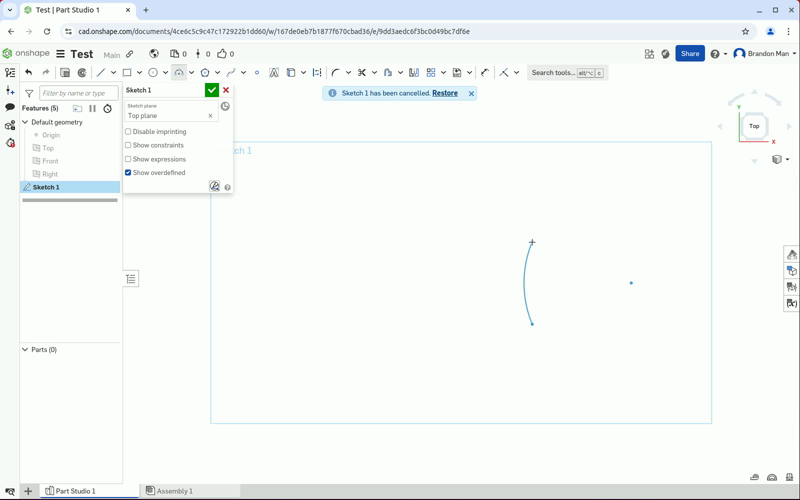
mouse_move(573, 282)
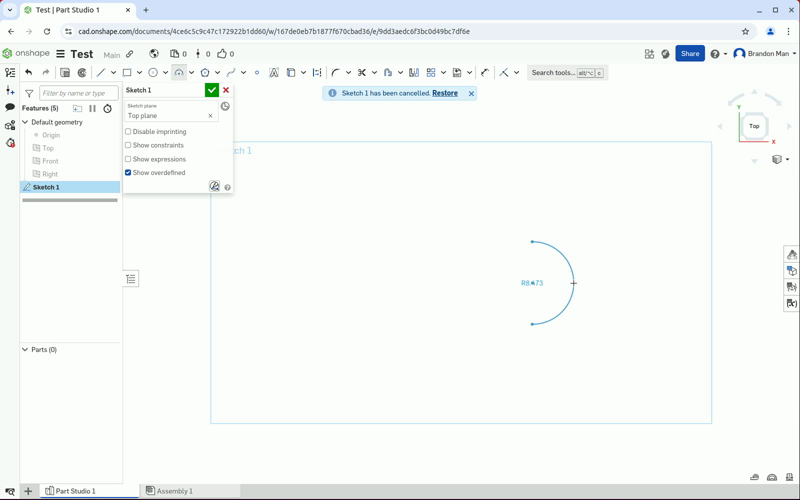
click(573, 282)
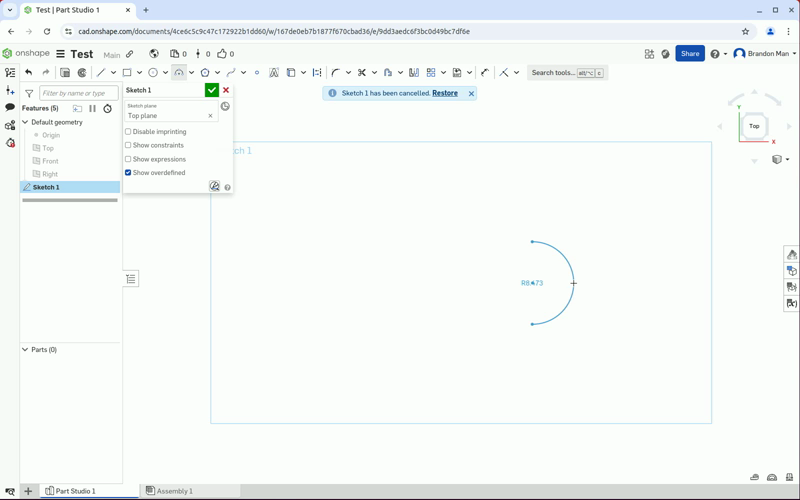
key_up(shift)
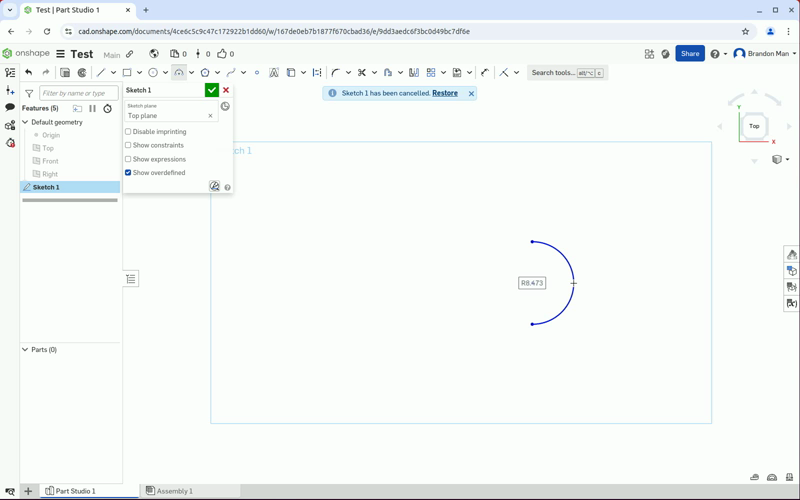
key(esc)
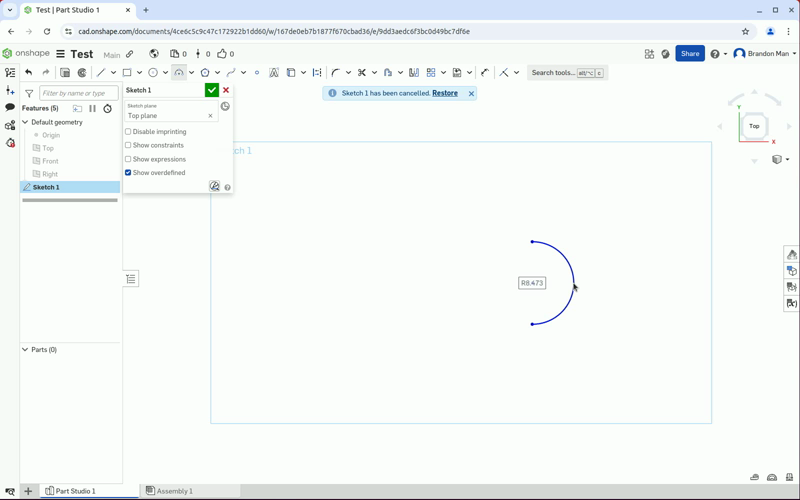
key(l)
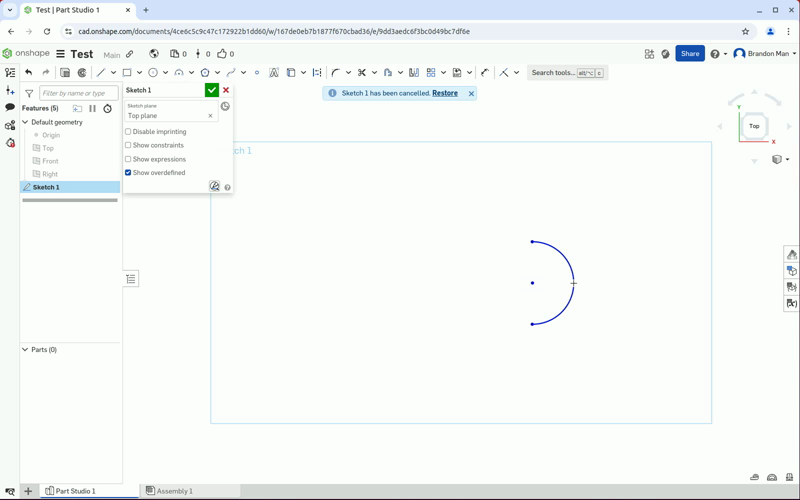
mouse_move(532, 241)
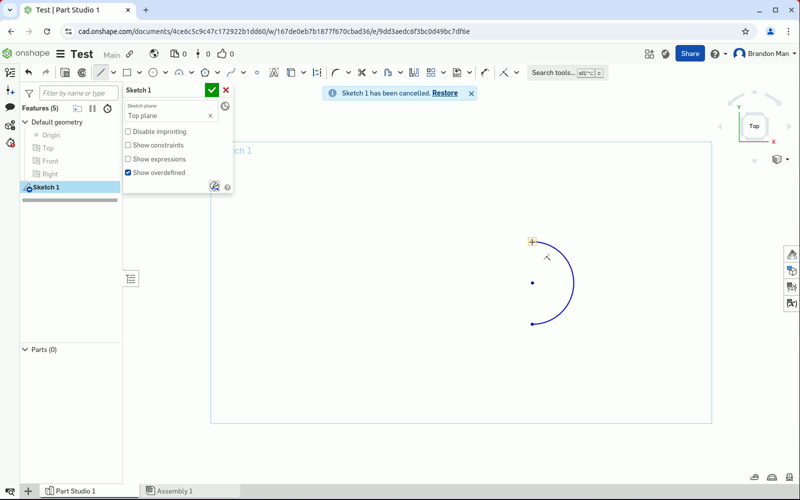
click(532, 241)
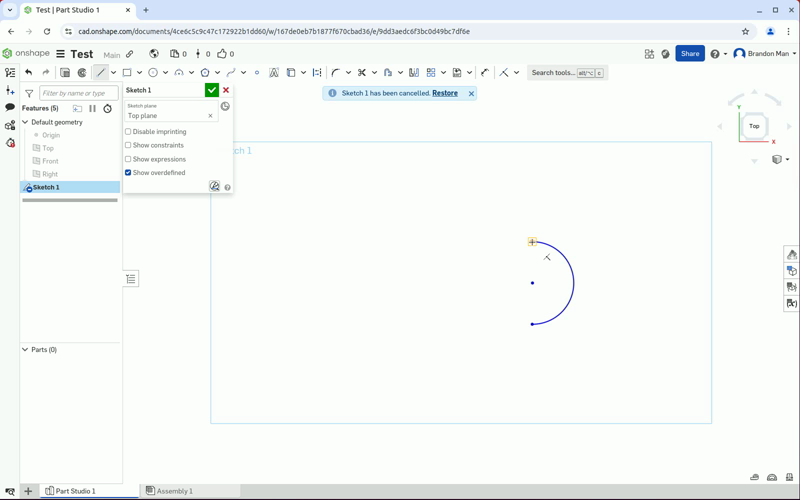
key_down(shift)
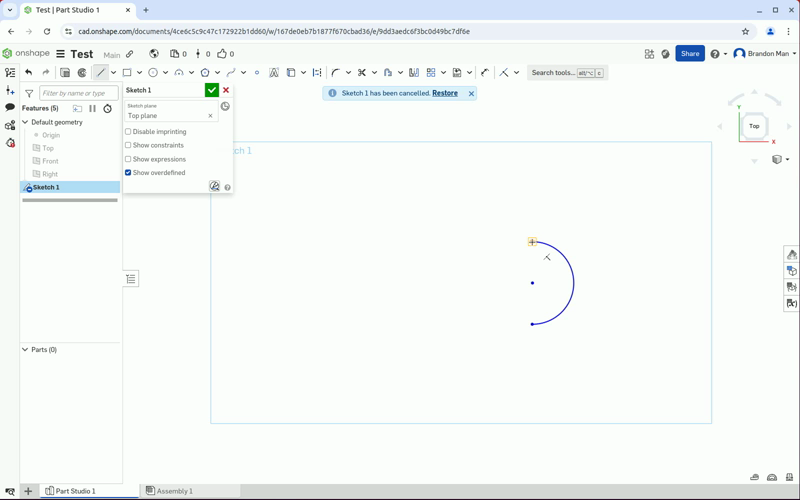
mouse_move(562, 241)
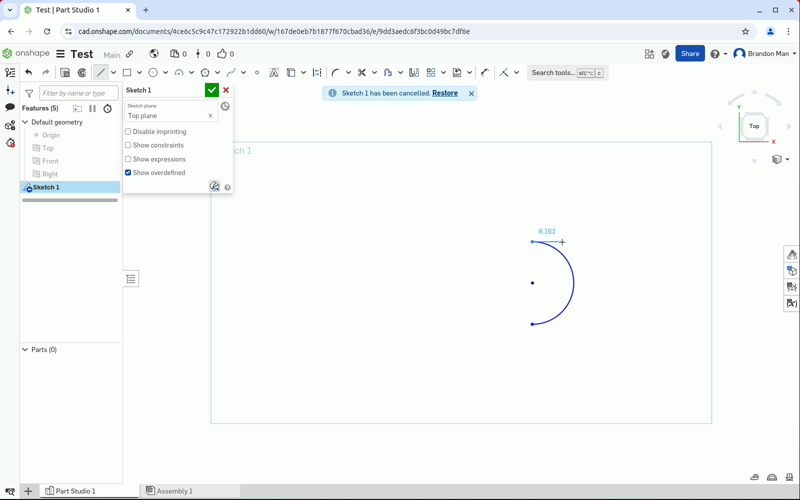
mouse_move(532, 250)
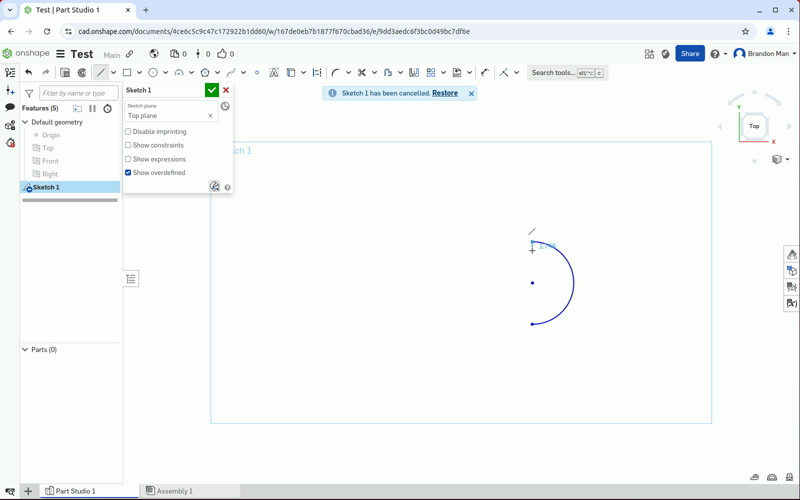
click(532, 250)
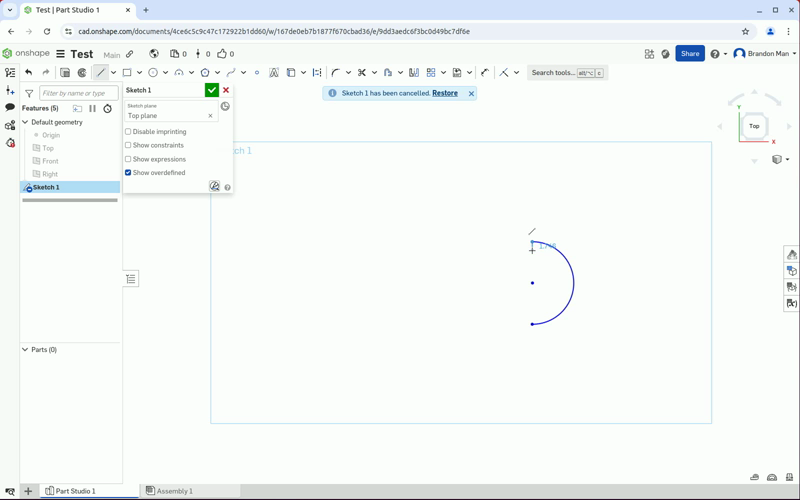
key_up(shift)
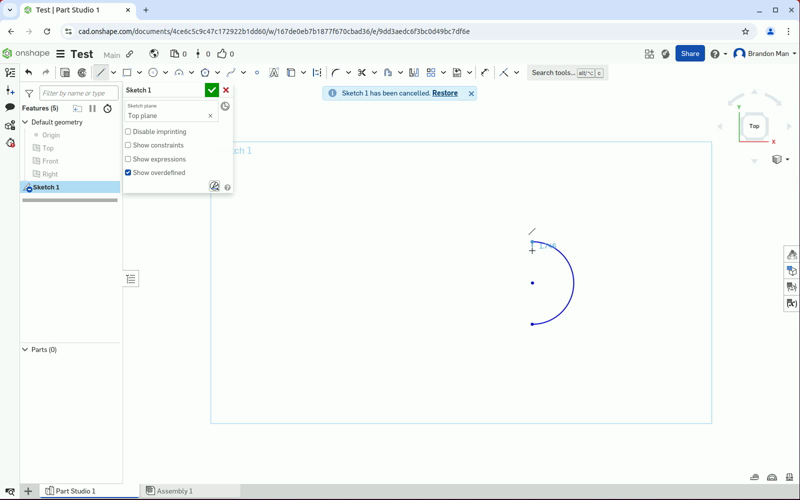
key(esc)
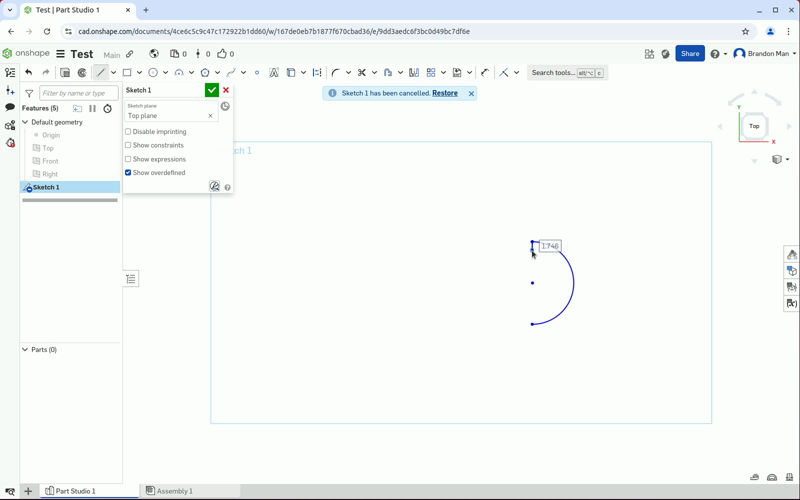
key(a)
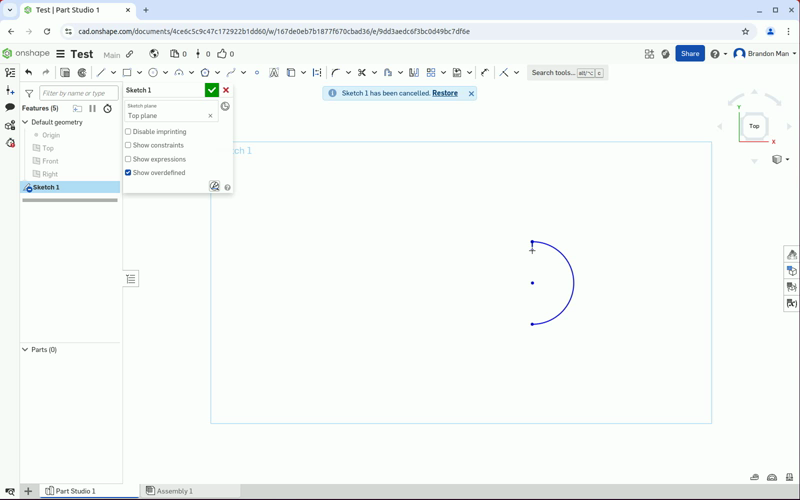
mouse_move(532, 250)
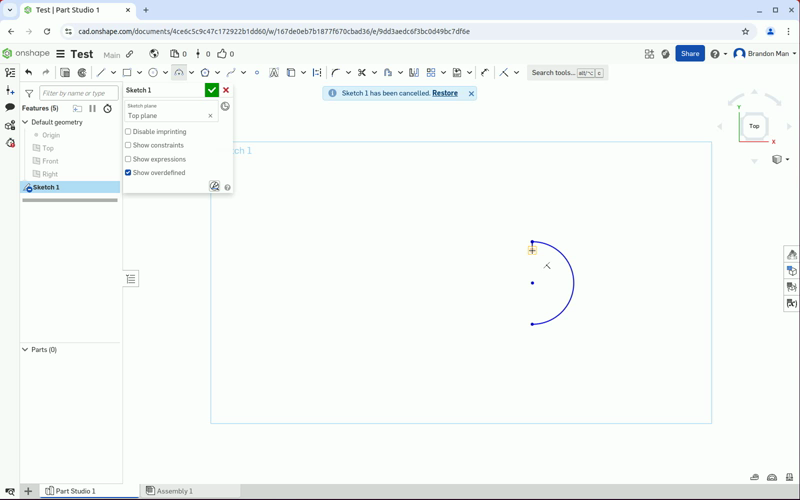
click(532, 250)
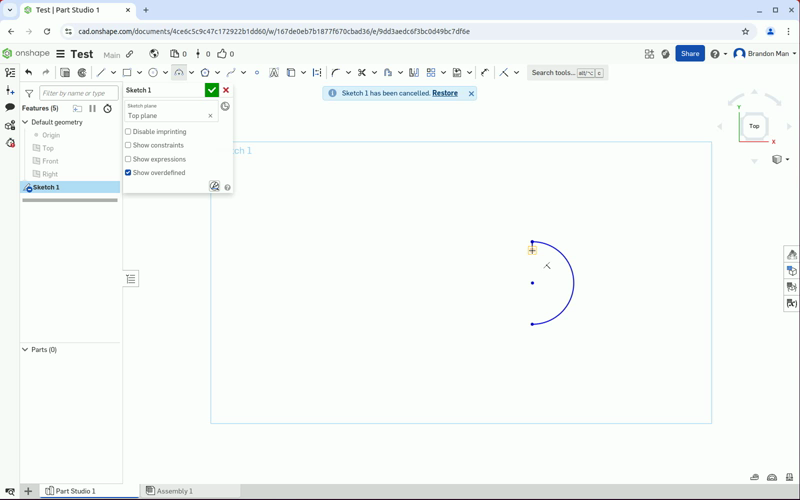
key_down(shift)
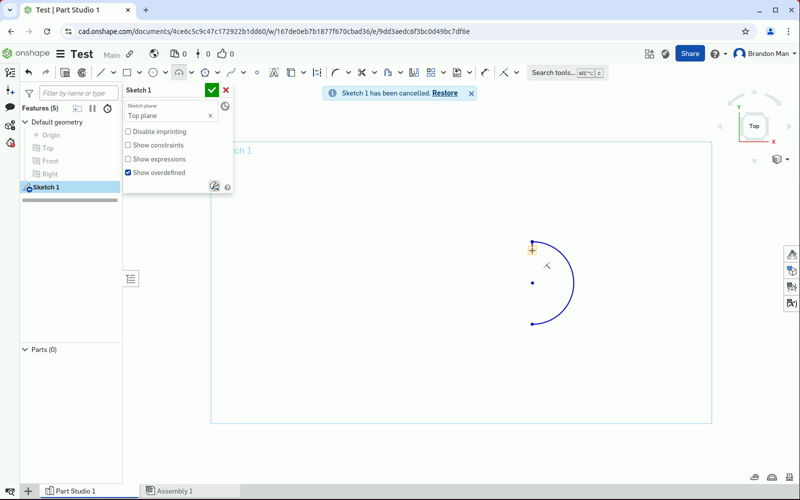
mouse_move(532, 315)
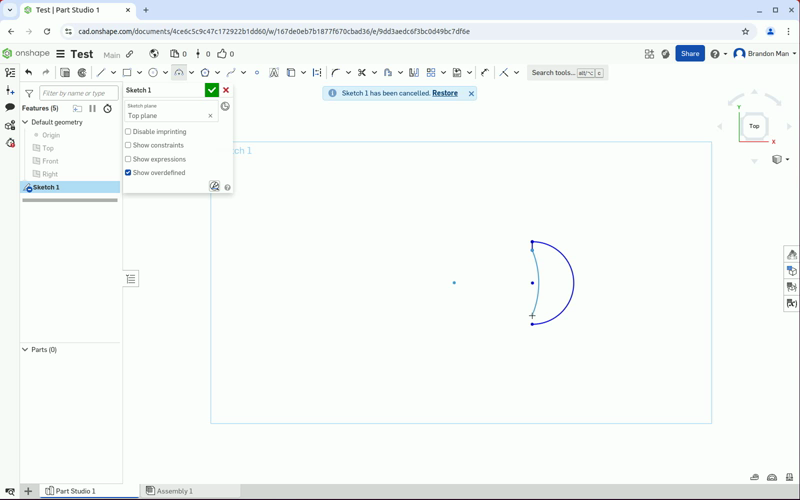
click(532, 315)
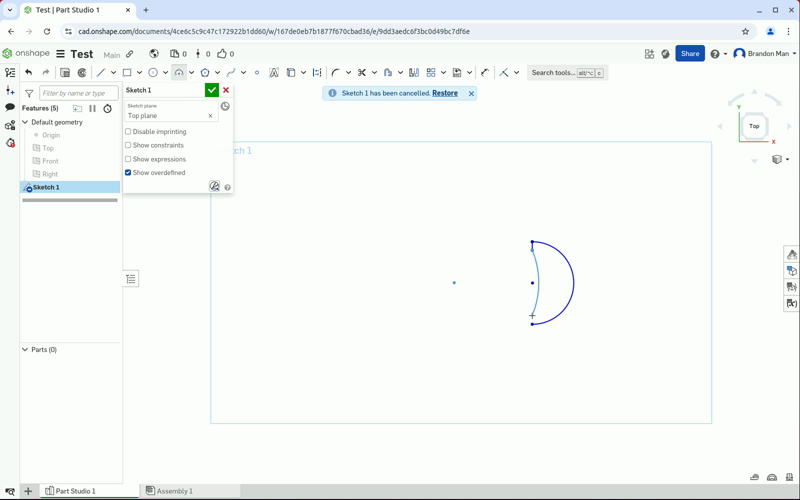
mouse_move(564, 282)
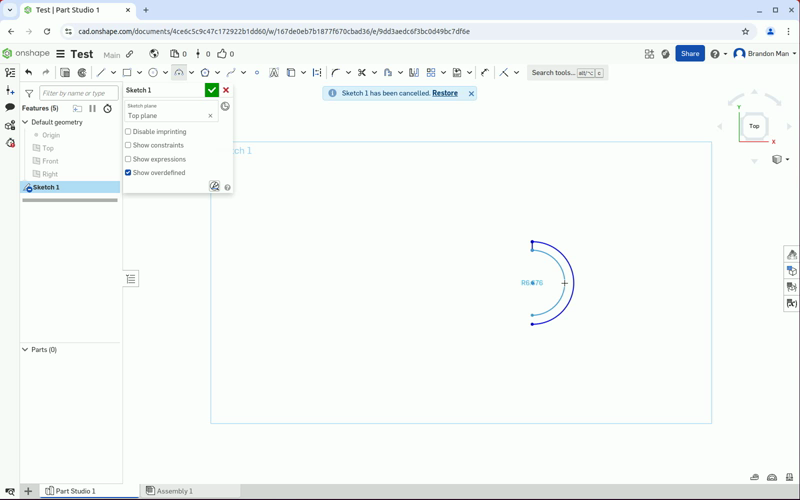
click(564, 282)
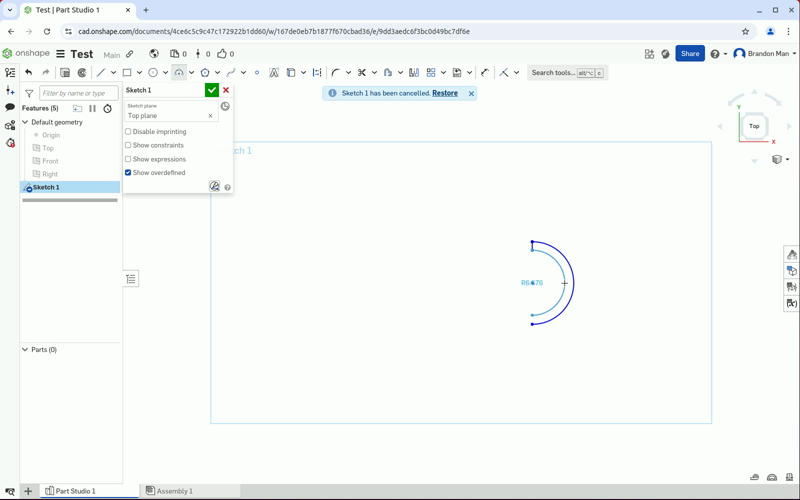
key_up(shift)
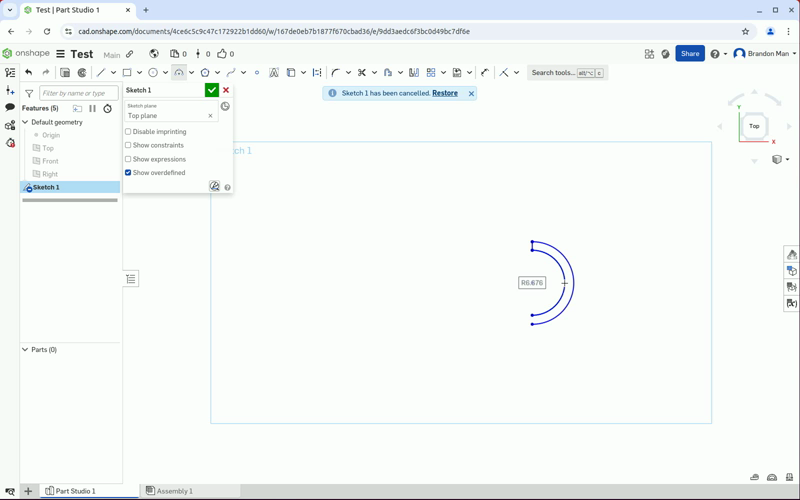
key(esc)
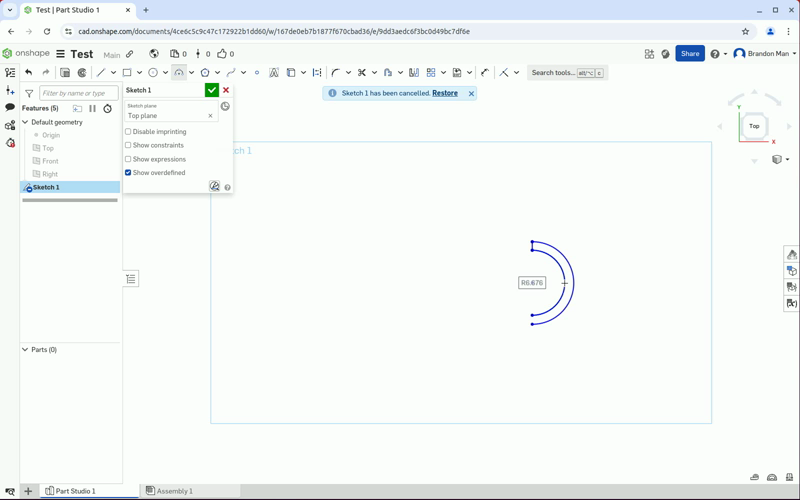
key(l)
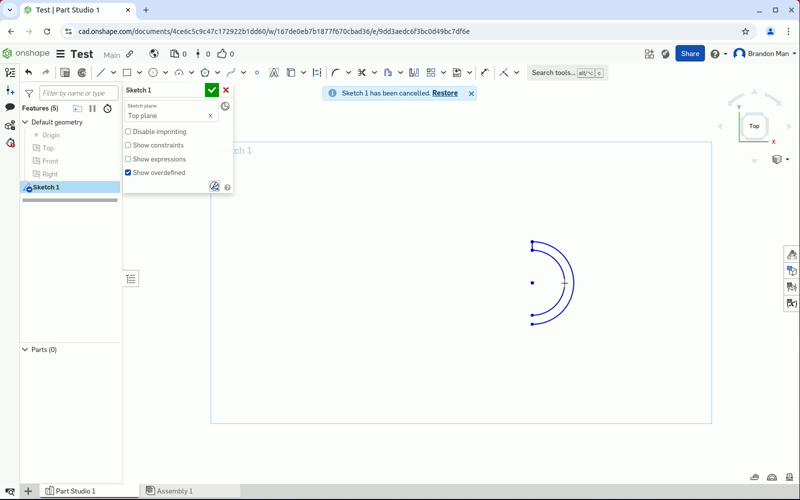
mouse_move(532, 315)
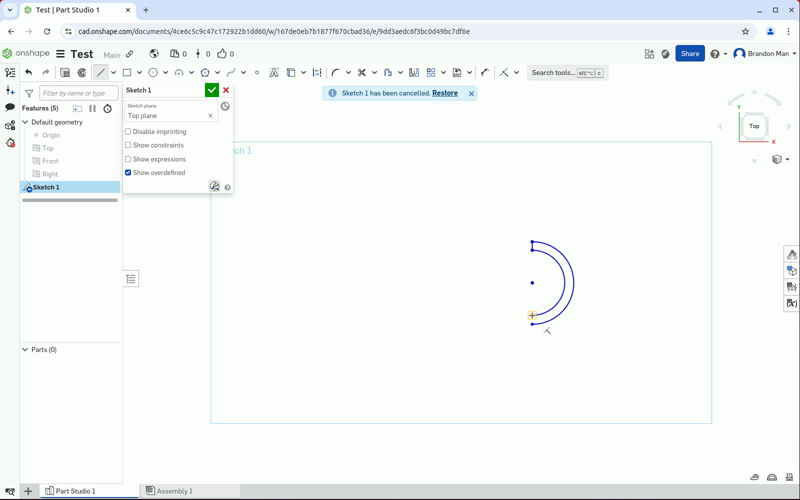
click(532, 315)
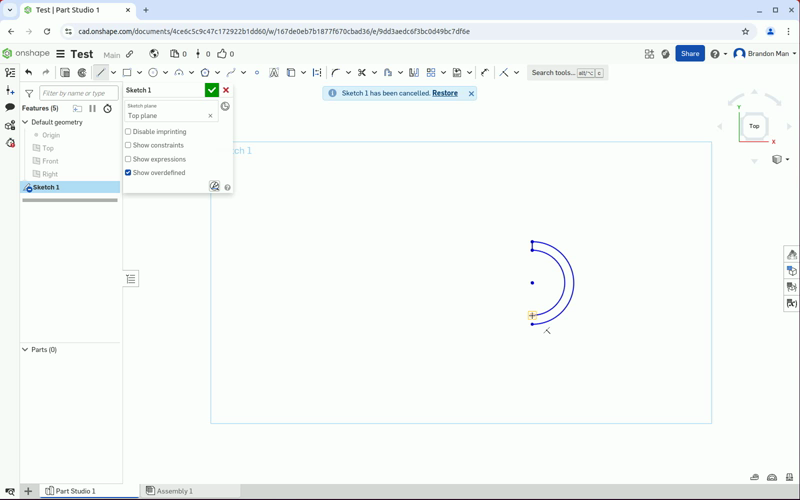
mouse_move(562, 315)
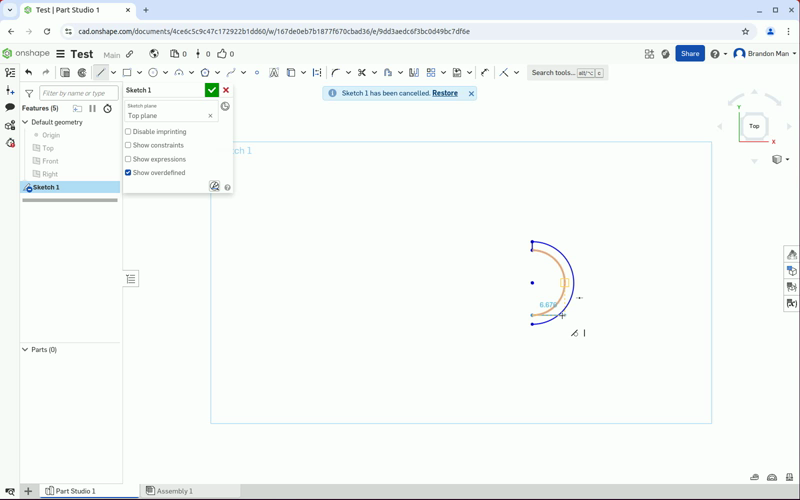
key_down(shift)
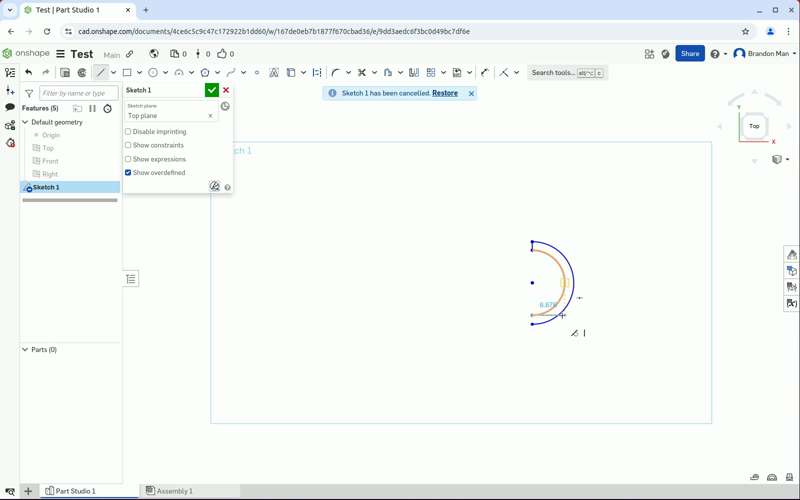
mouse_move(532, 324)
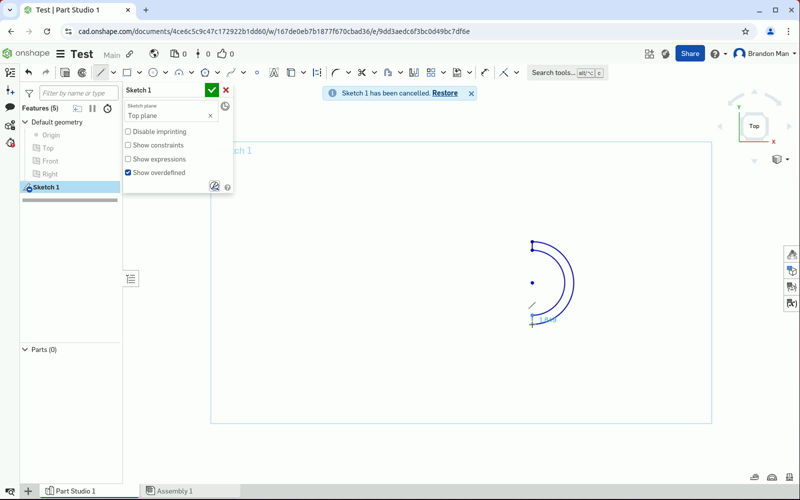
key_up(shift)
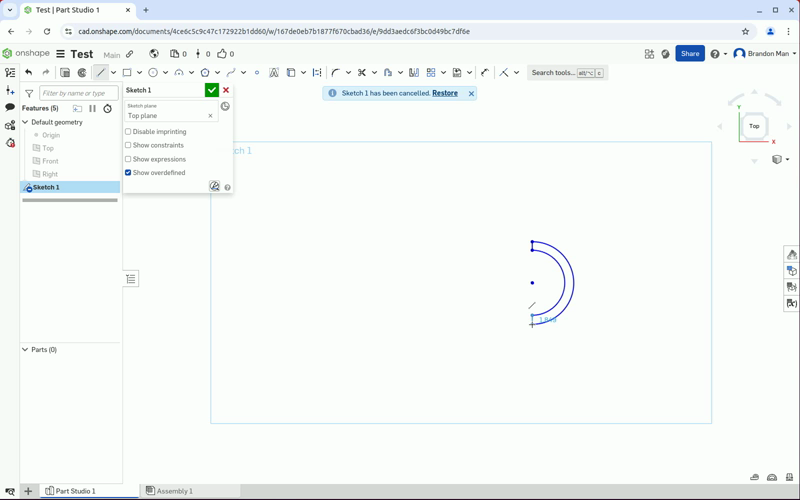
click(532, 324)
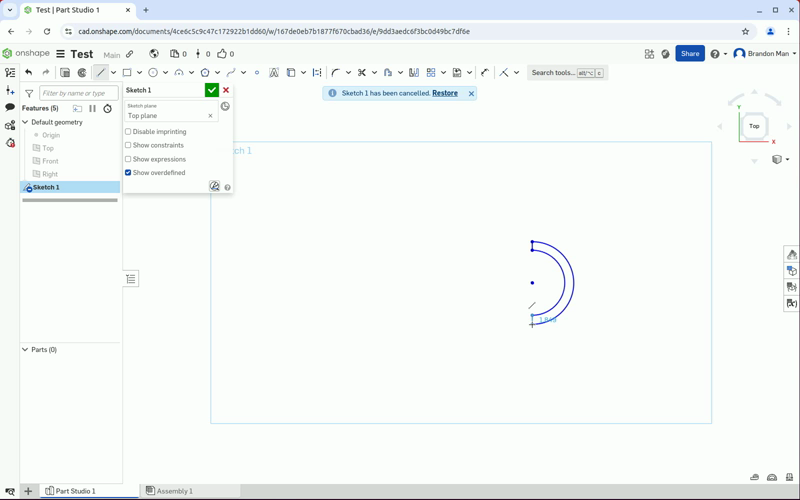
key(esc)
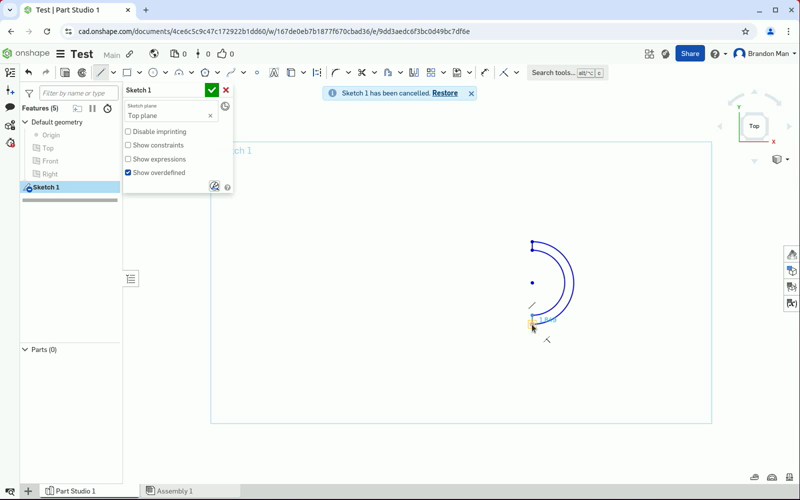
mouse_move(544, 314)
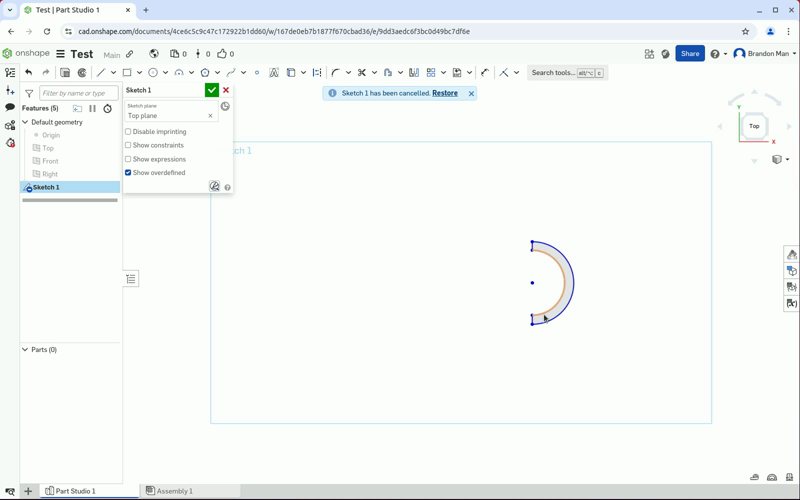
scroll(6)
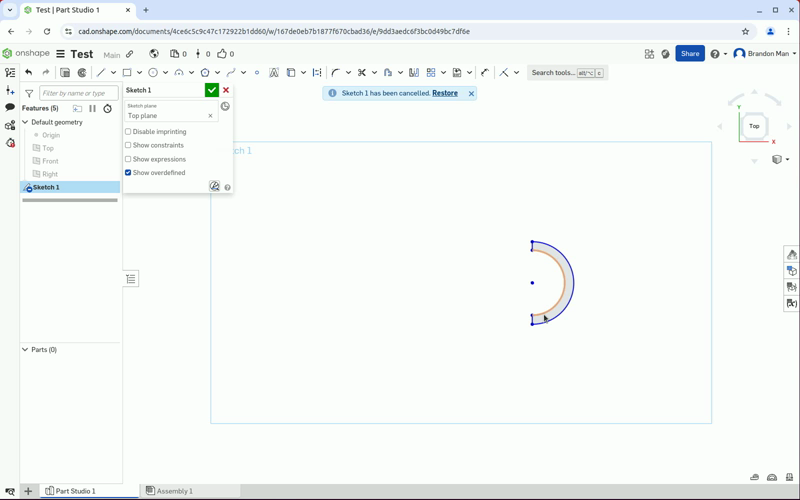
scroll(6)
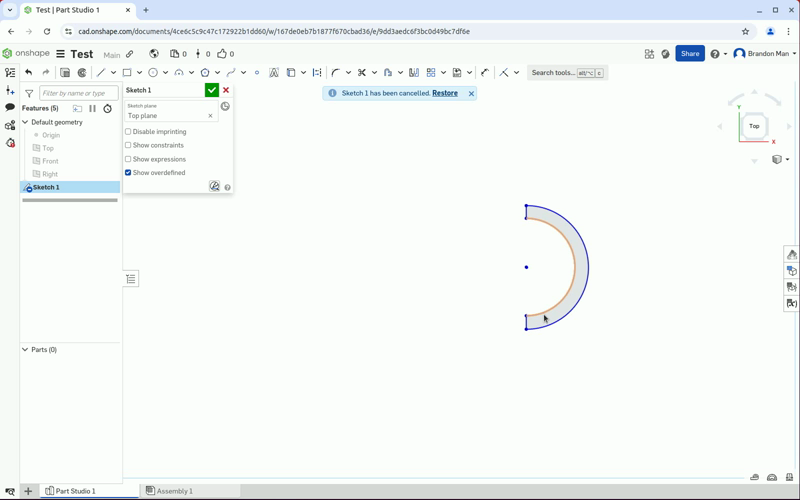
scroll(6)
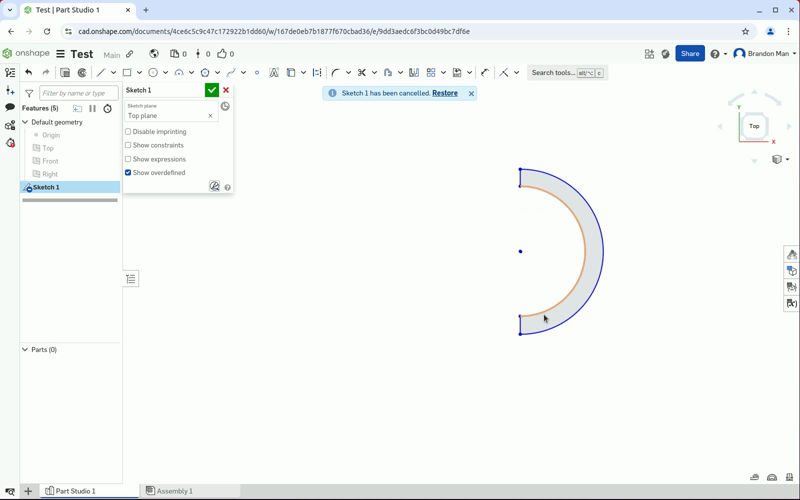
scroll(6)
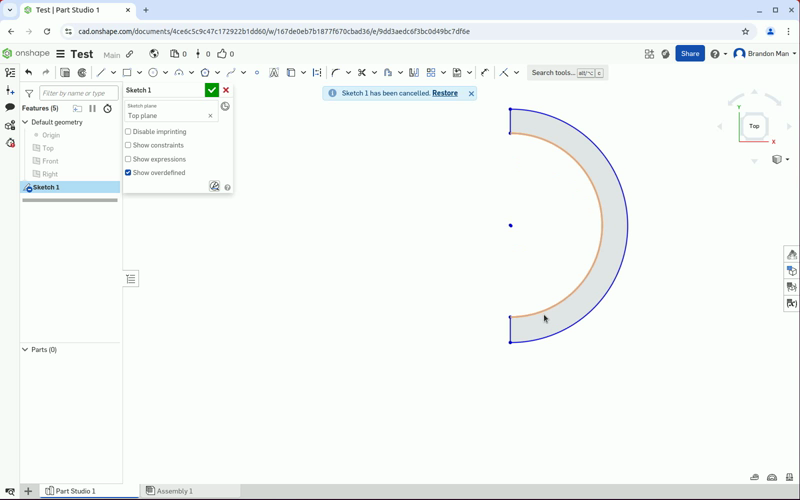
scroll(6)
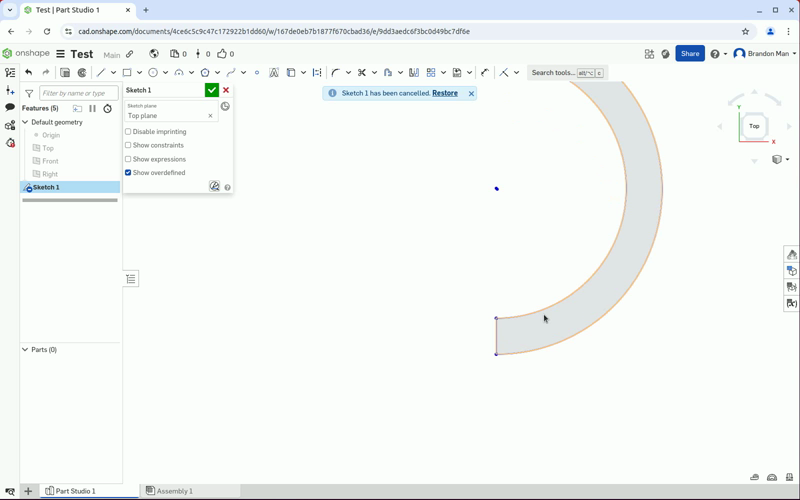
scroll(6)
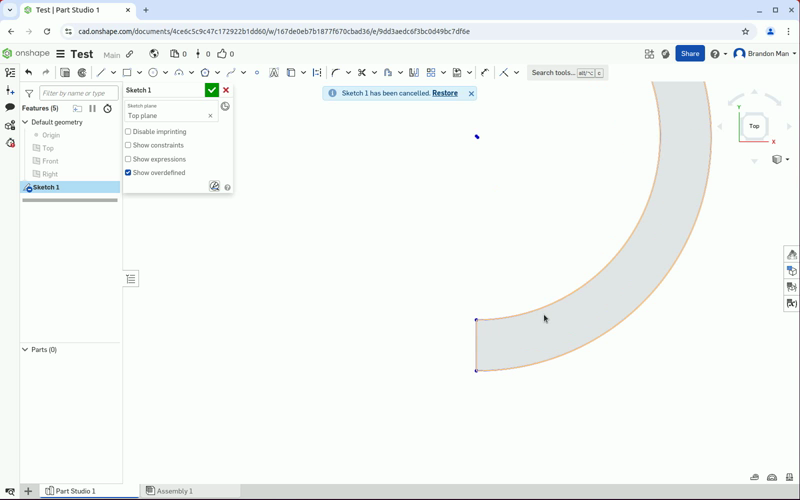
scroll(6)
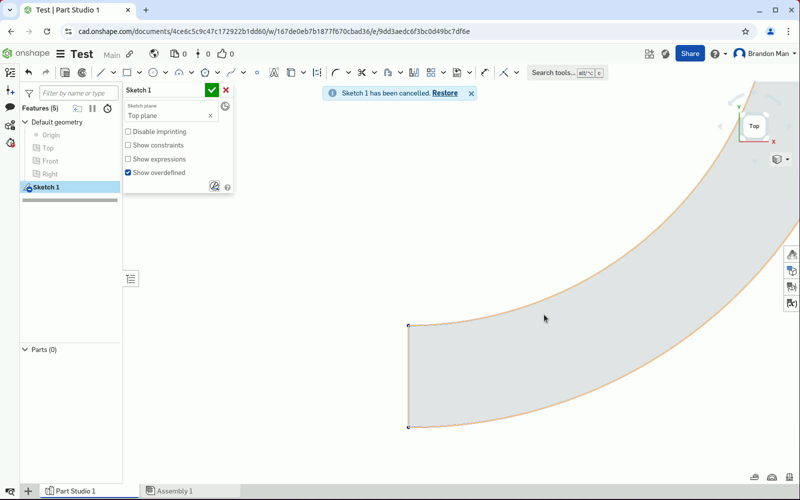
click(544, 314)
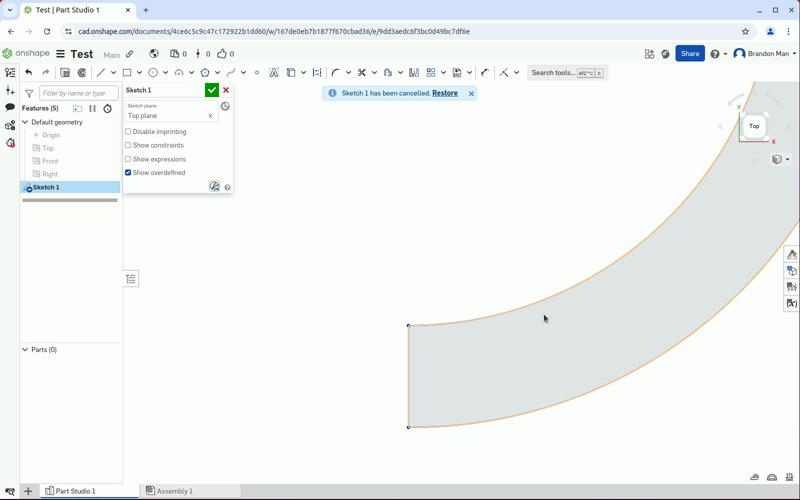
scroll(-6)
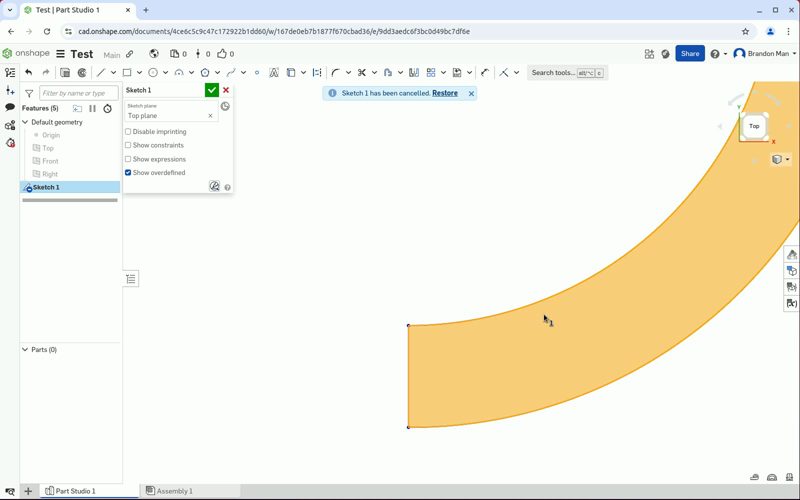
scroll(-6)
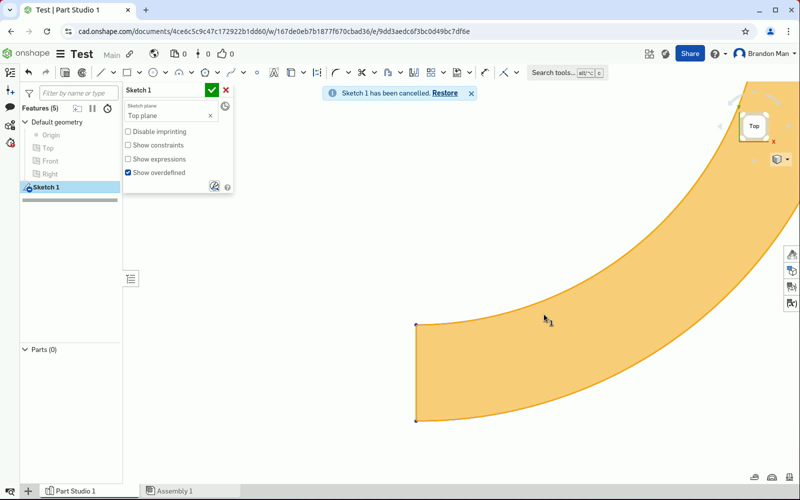
scroll(-6)
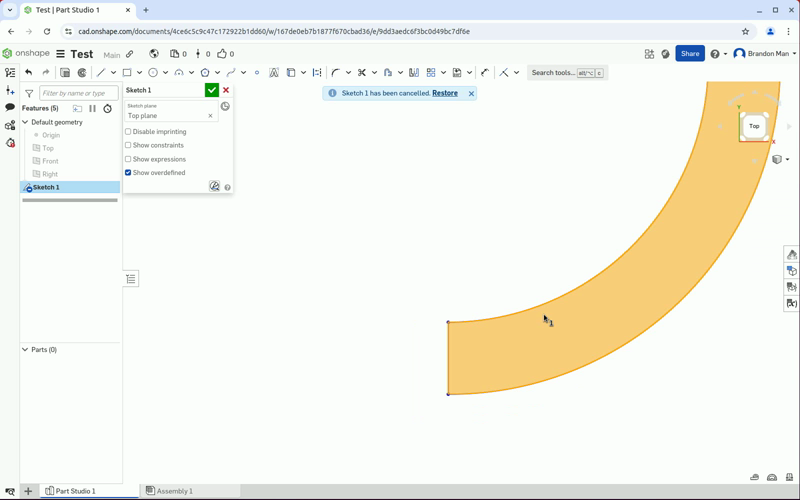
scroll(-6)
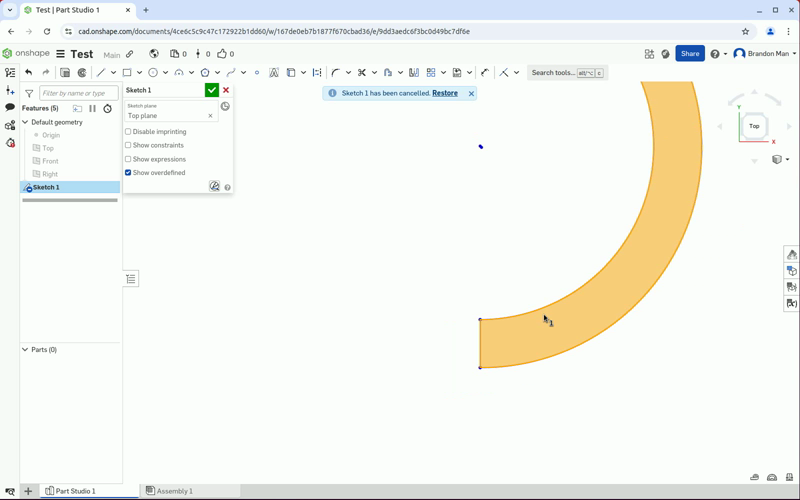
scroll(-6)
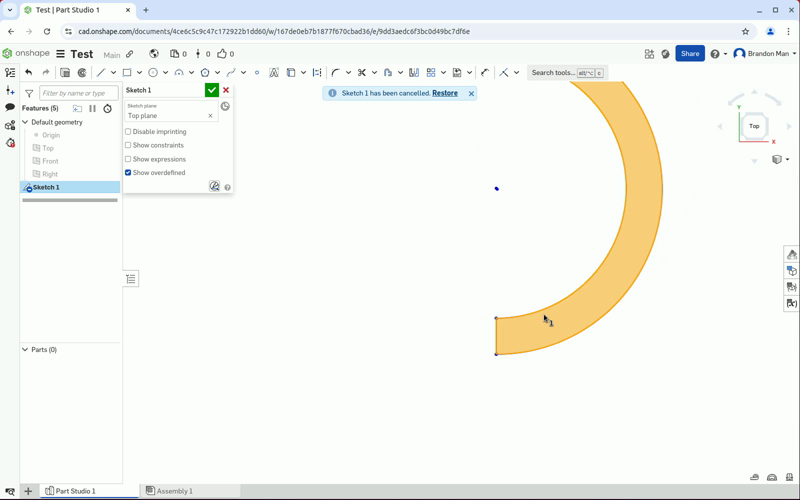
scroll(-6)
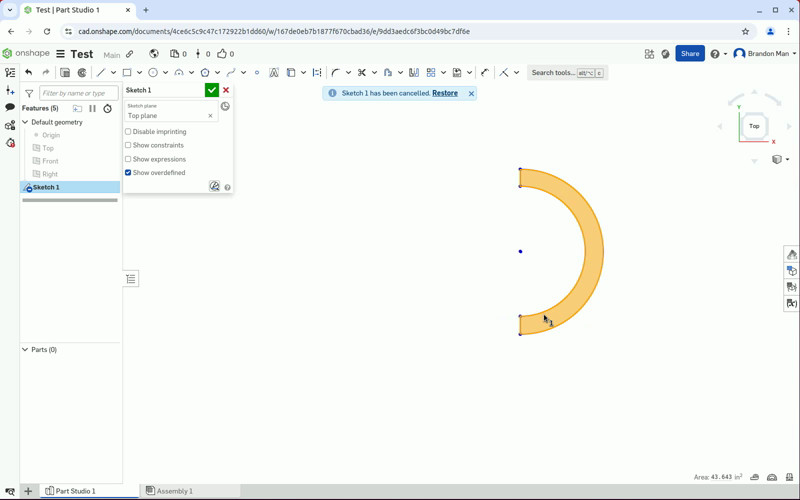
scroll(-6)
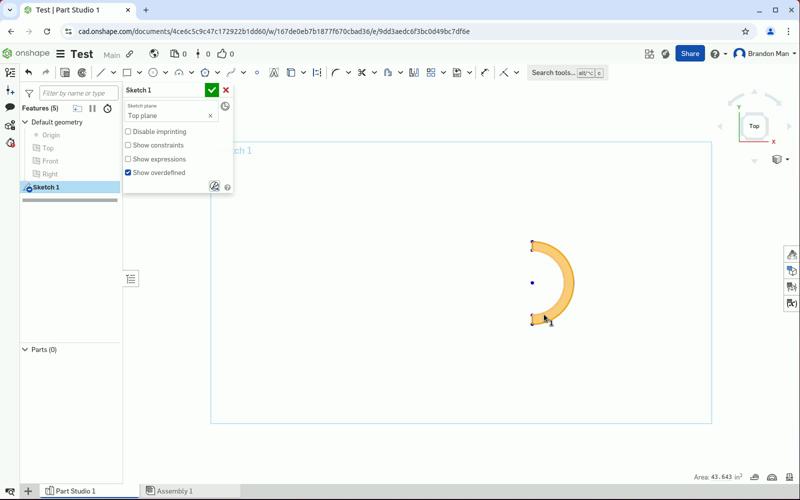
mouse_move(73, 352)
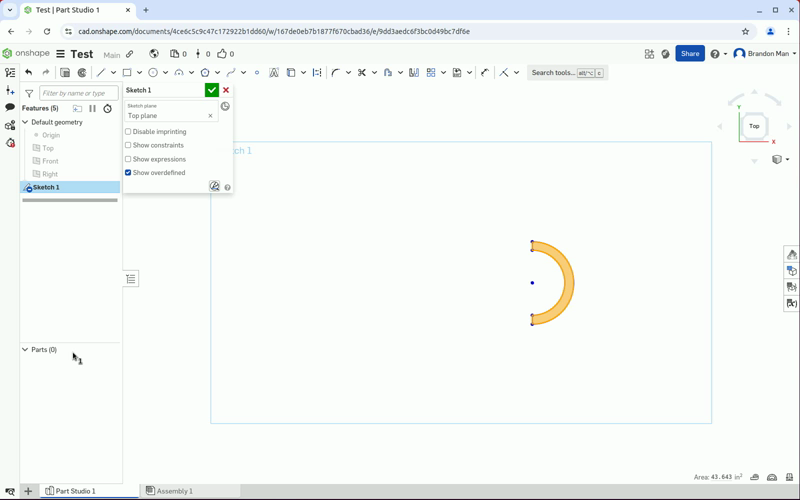
key(shift+y)
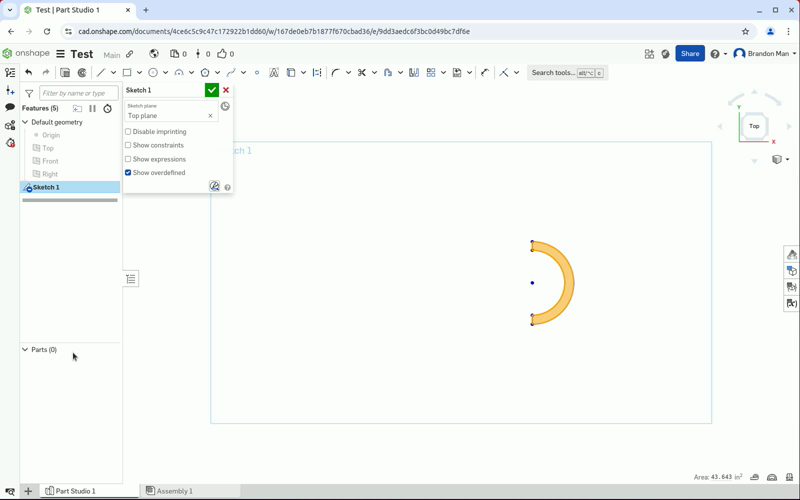
key(shift+e)
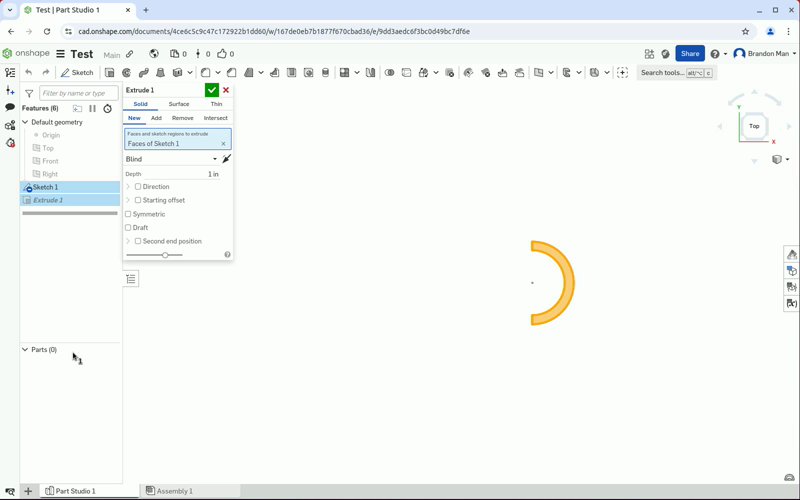
mouse_move(143, 106)
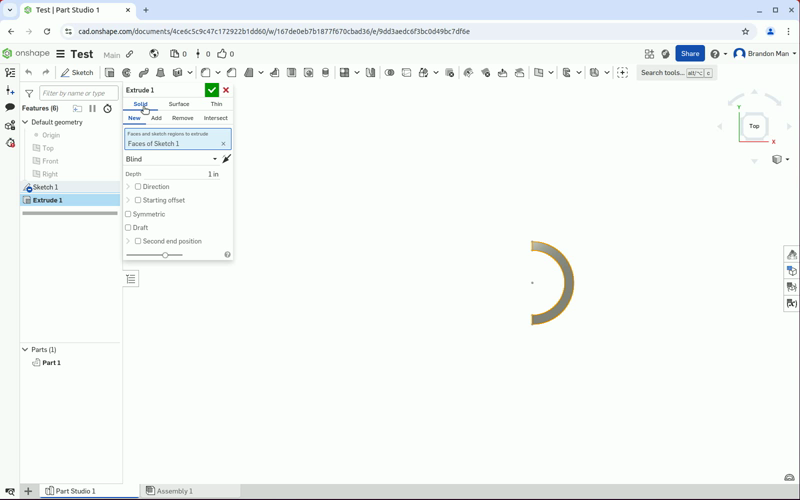
click(143, 106)
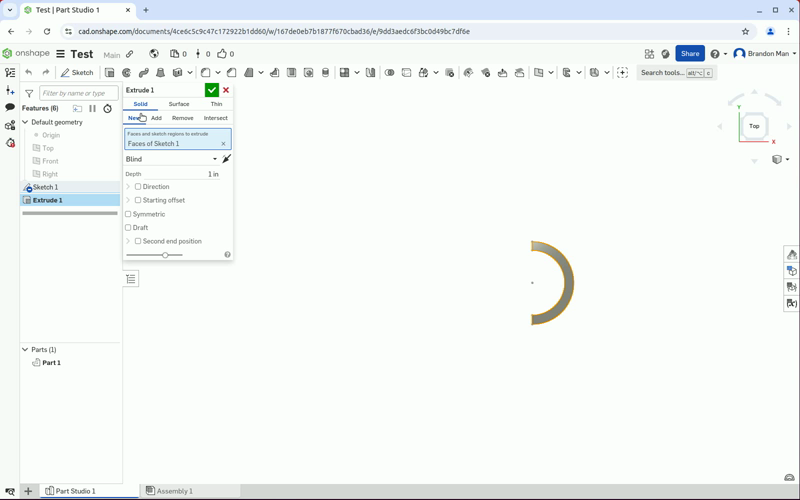
mouse_move(137, 120)
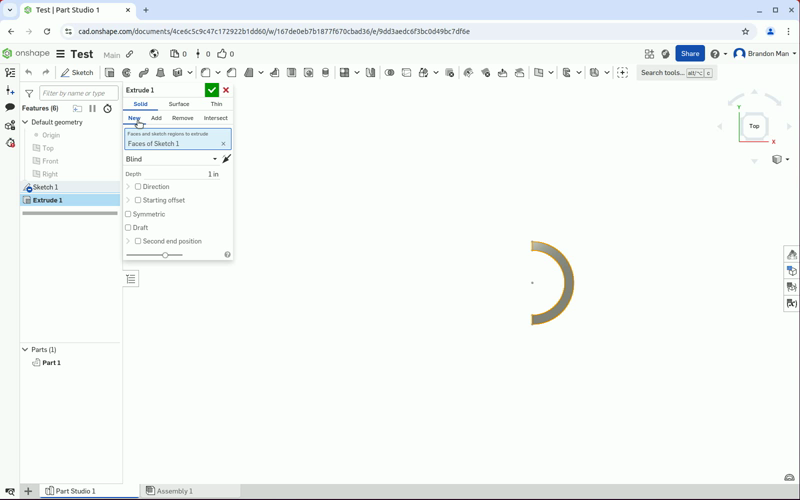
click(137, 120)
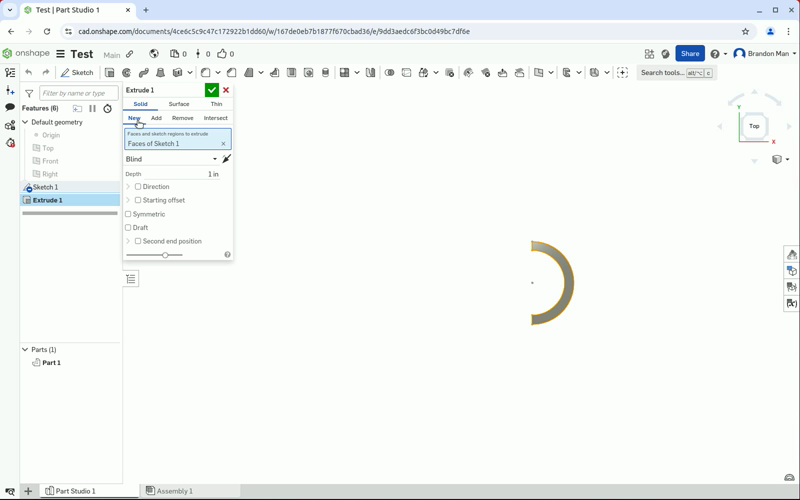
key(tab, 4)
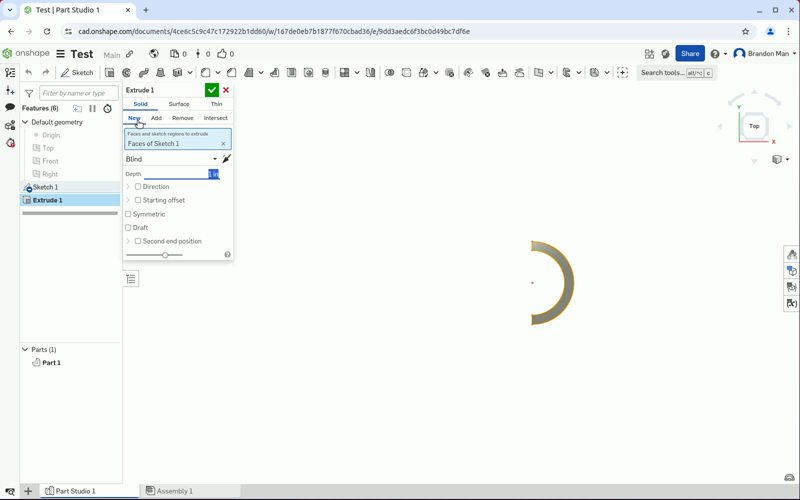
text(1.685)
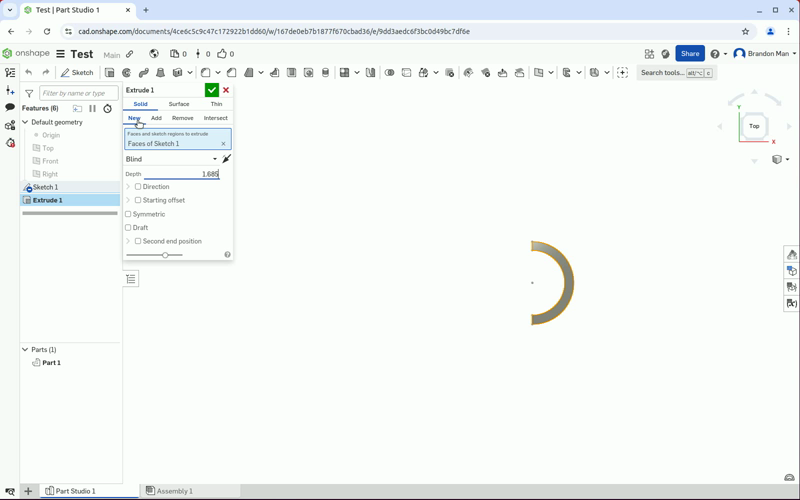
key(enter)
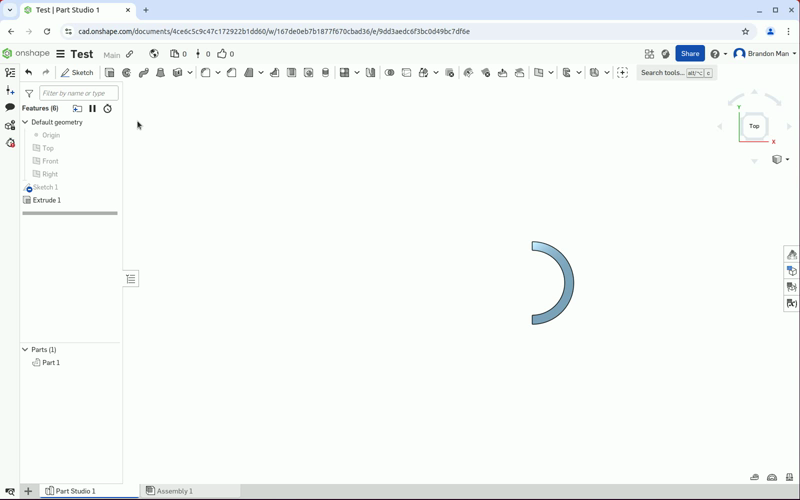
key(shift+h)
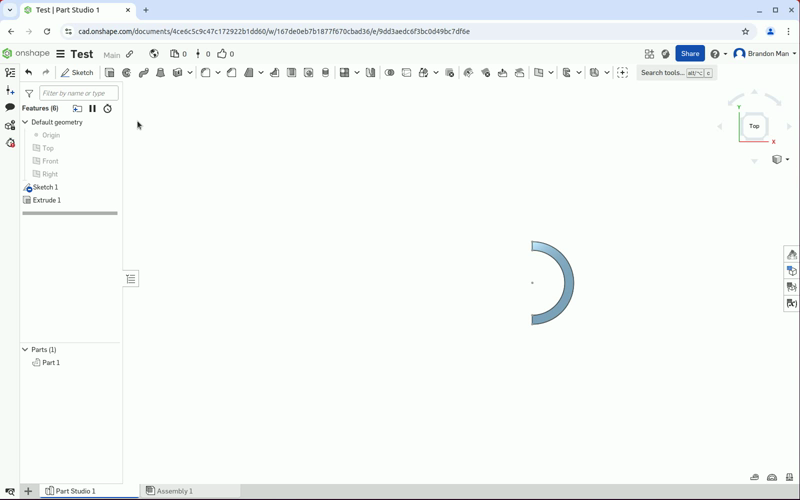
key(shift+h)
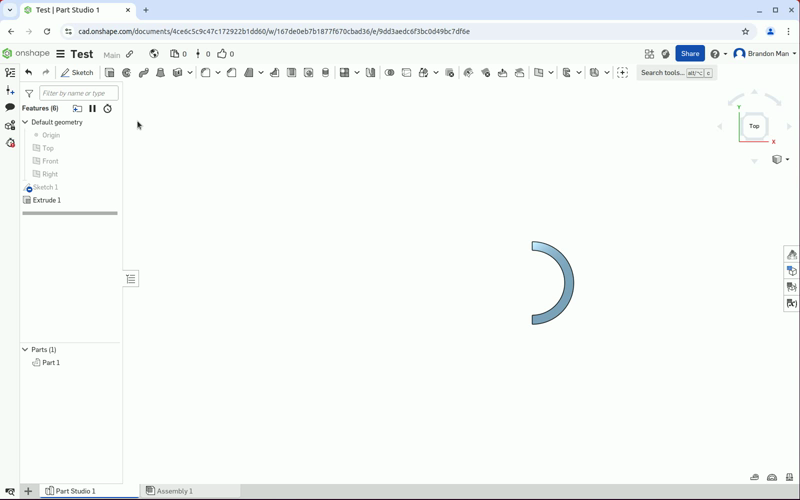
mouse_move(73, 189)
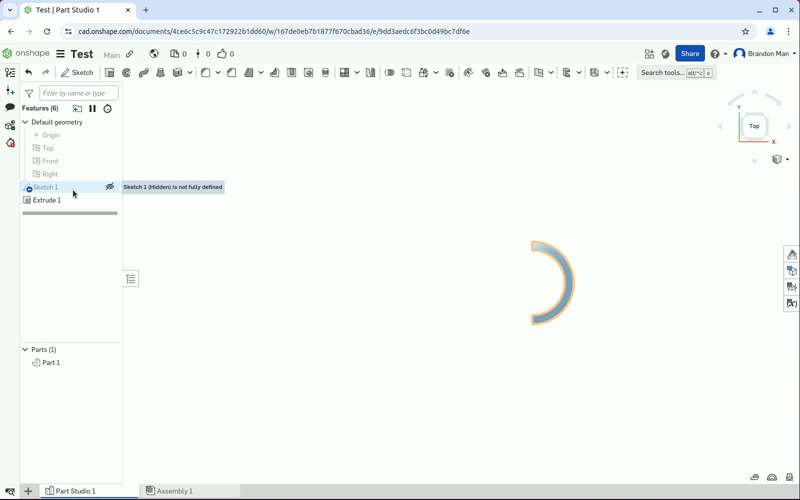
click(73, 189)
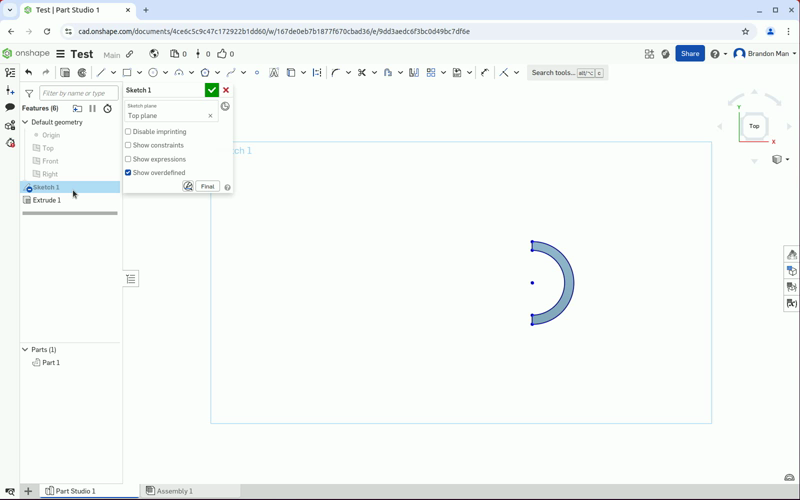
mouse_move(229, 92)
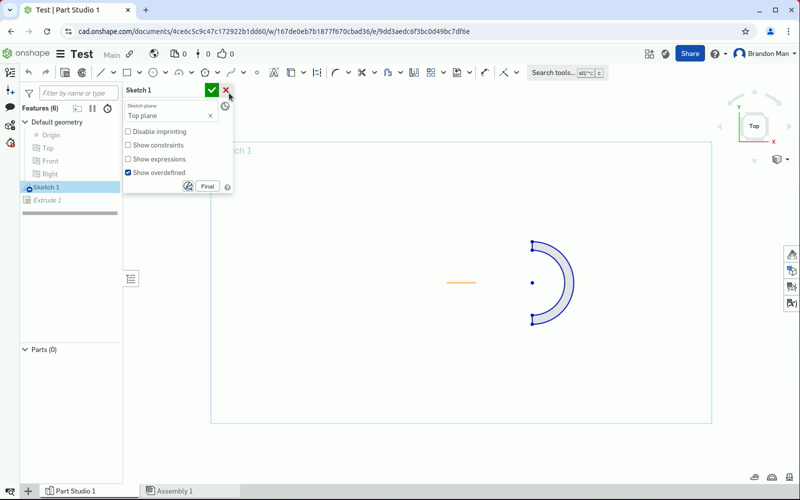
click(229, 92)
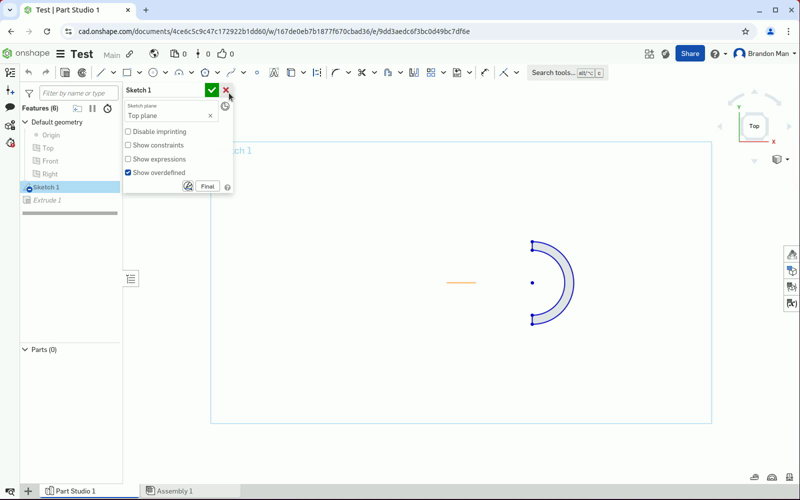
key(shift+s)
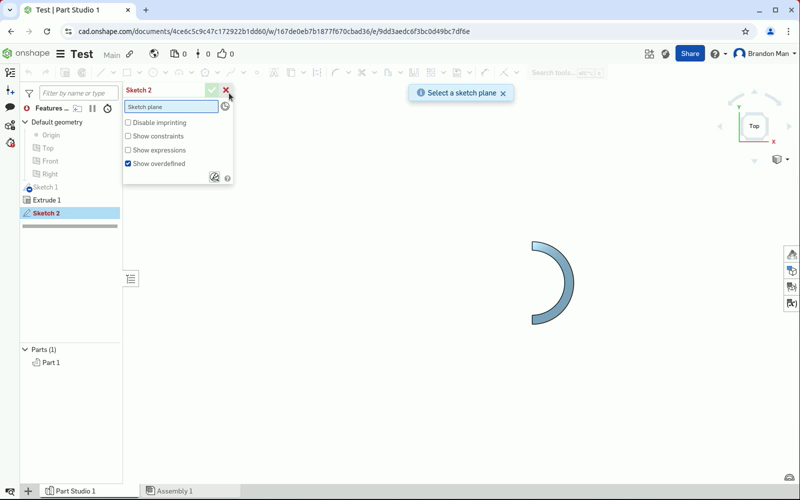
mouse_move(73, 150)
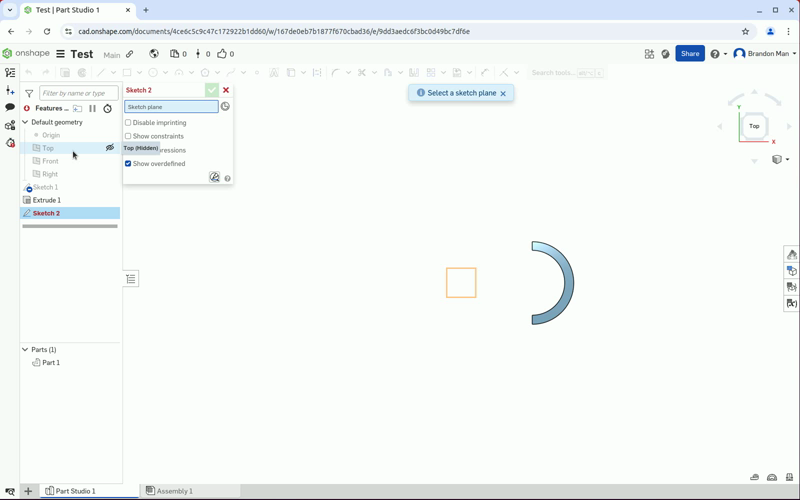
click(73, 150)
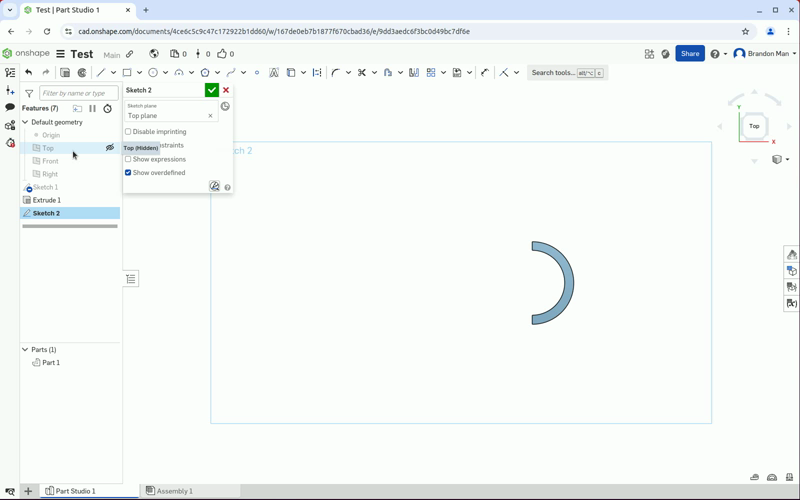
mouse_move(73, 352)
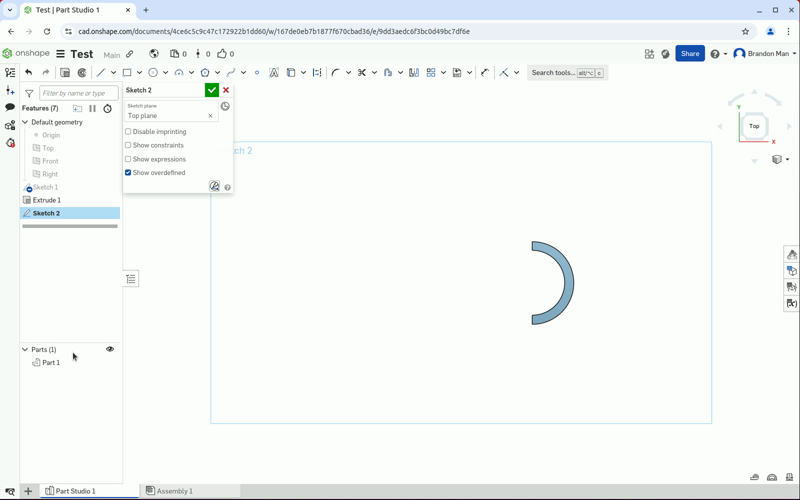
key(y)
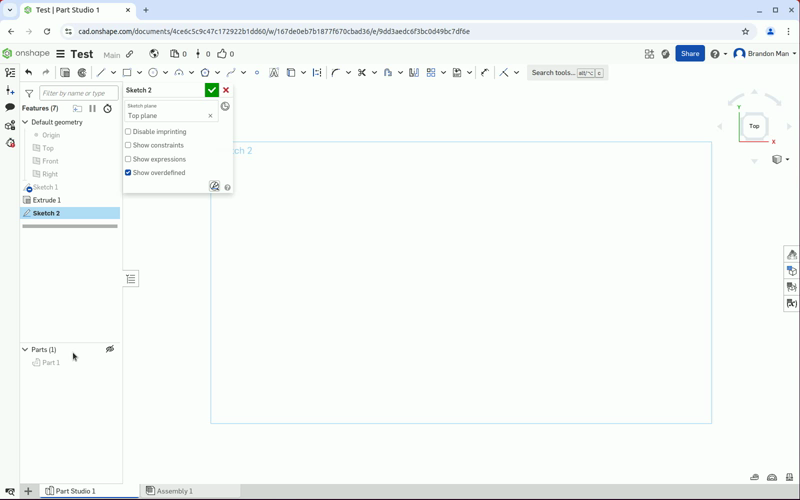
key(l)
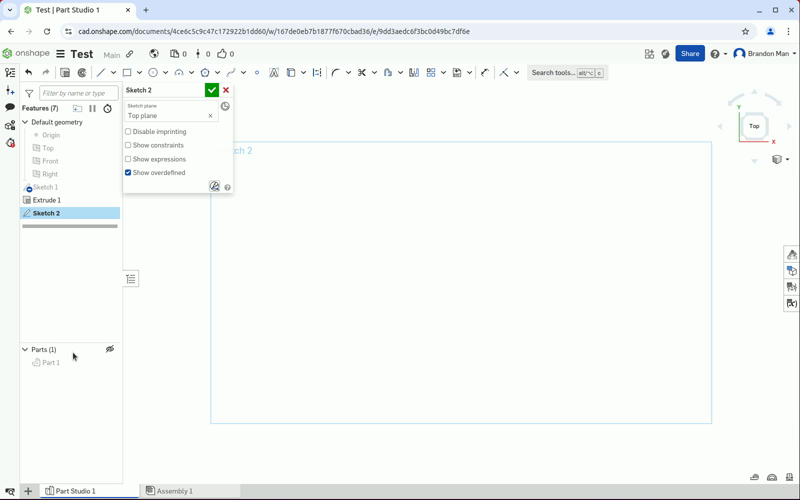
key_down(shift)
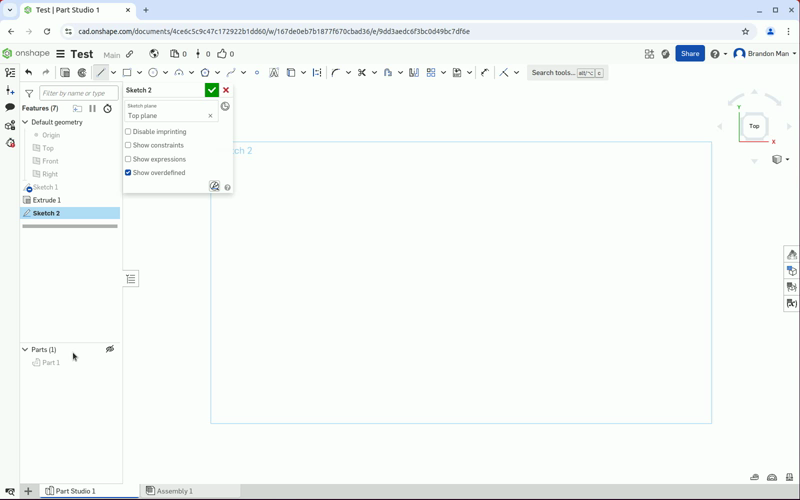
mouse_move(389, 324)
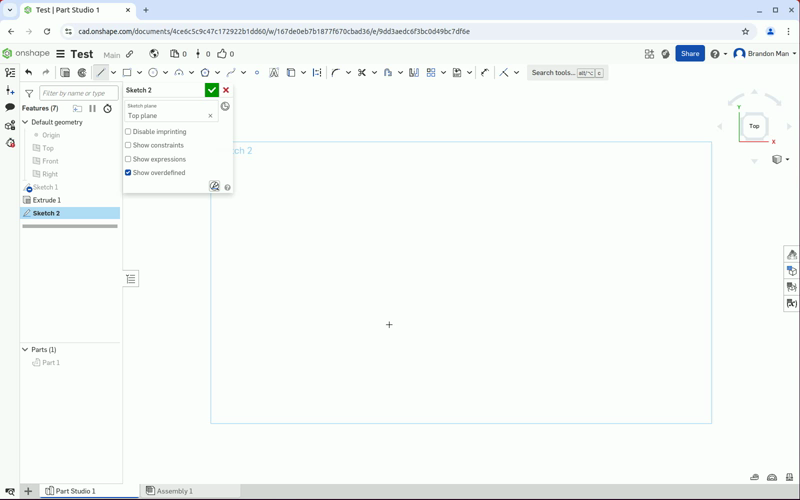
click(389, 324)
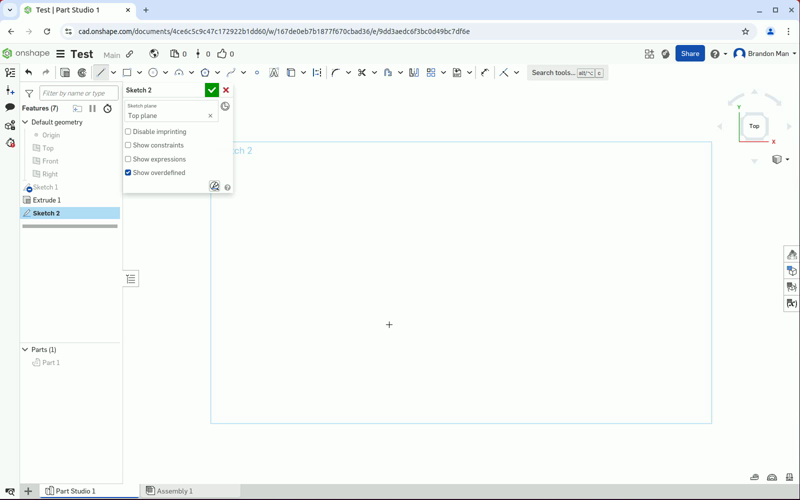
key_up(shift)
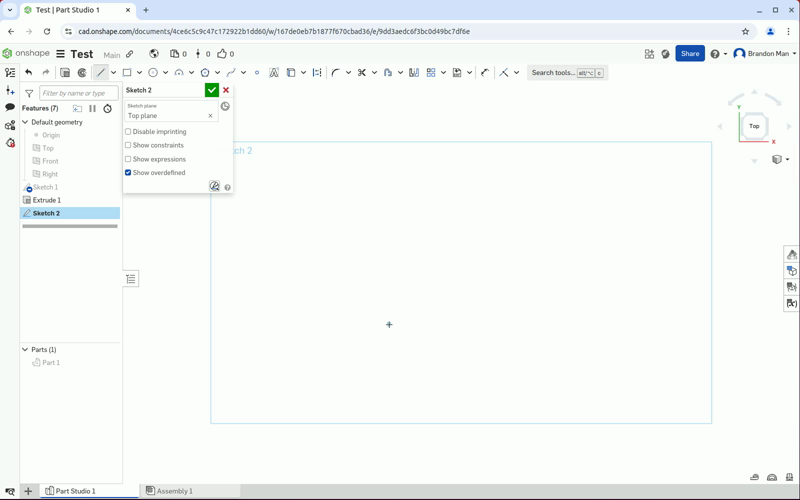
key_down(shift)
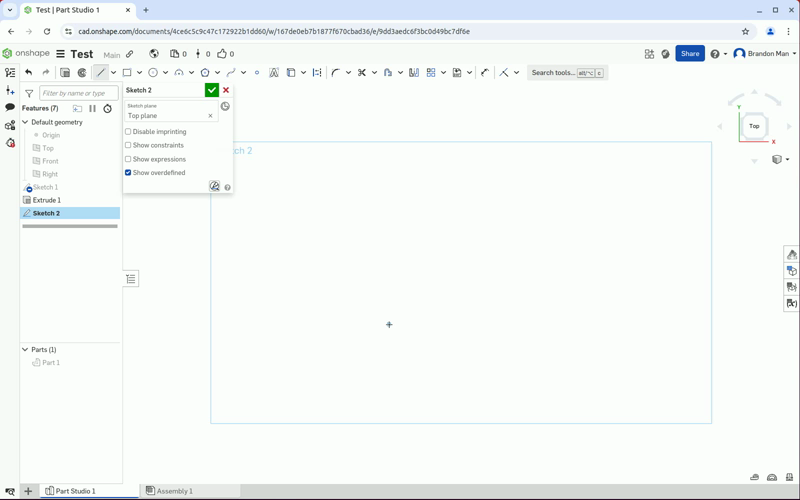
mouse_move(419, 324)
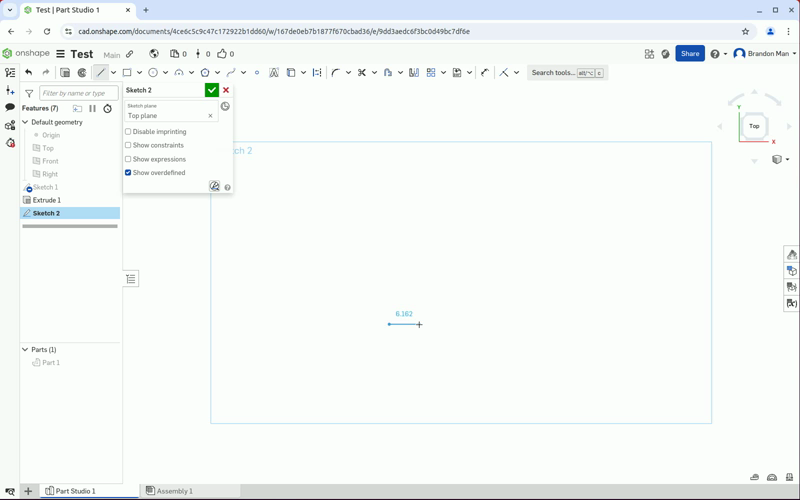
mouse_move(389, 315)
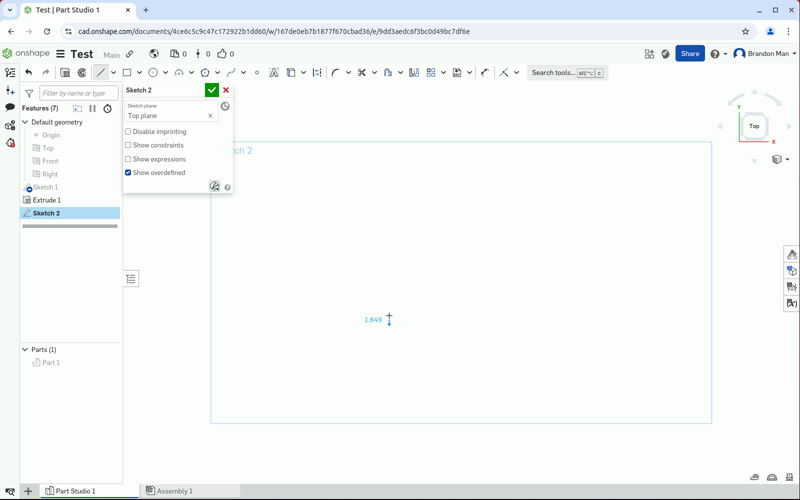
click(389, 315)
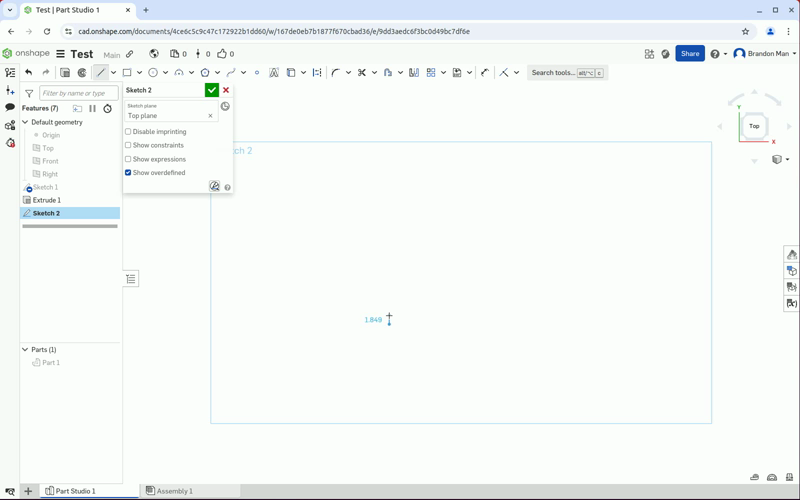
key_up(shift)
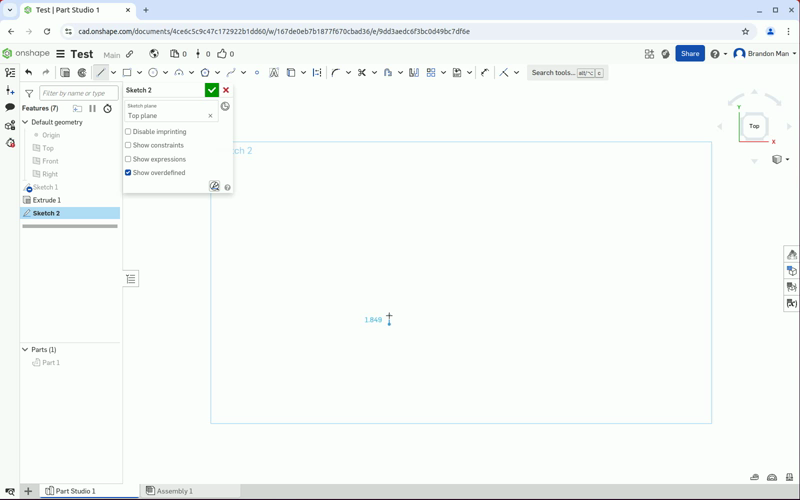
key(esc)
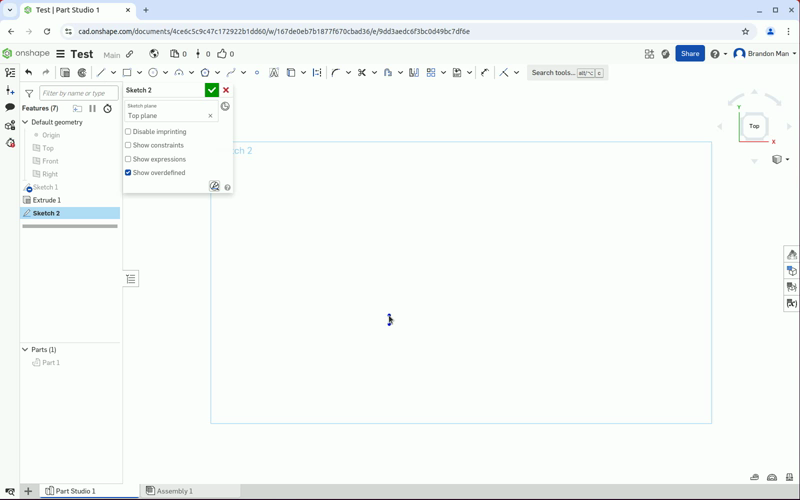
key(a)
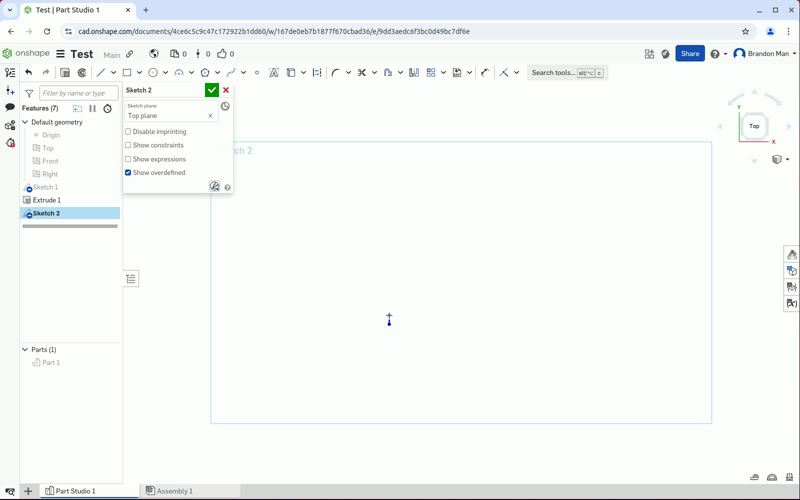
mouse_move(389, 315)
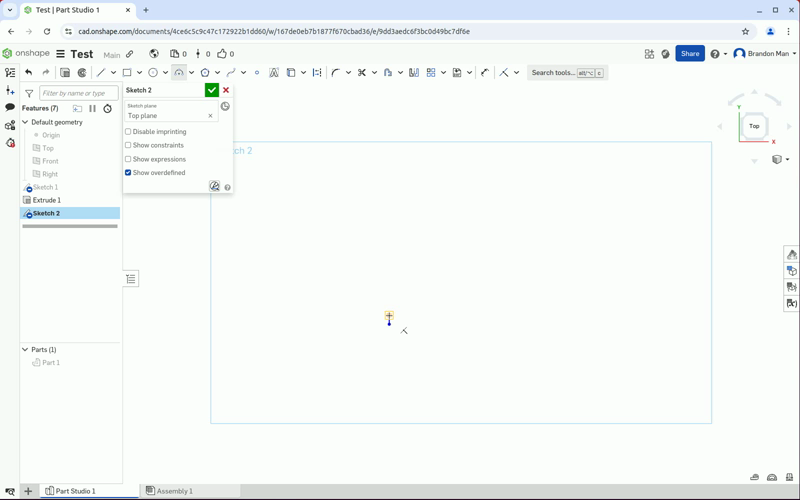
click(389, 315)
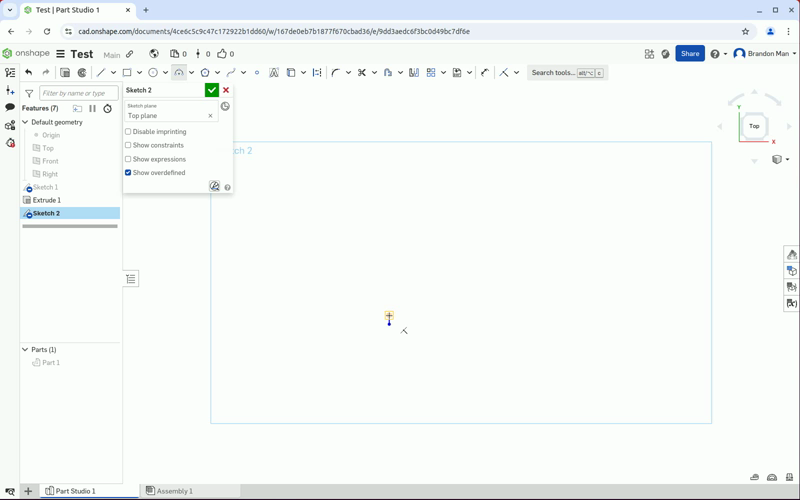
key_down(shift)
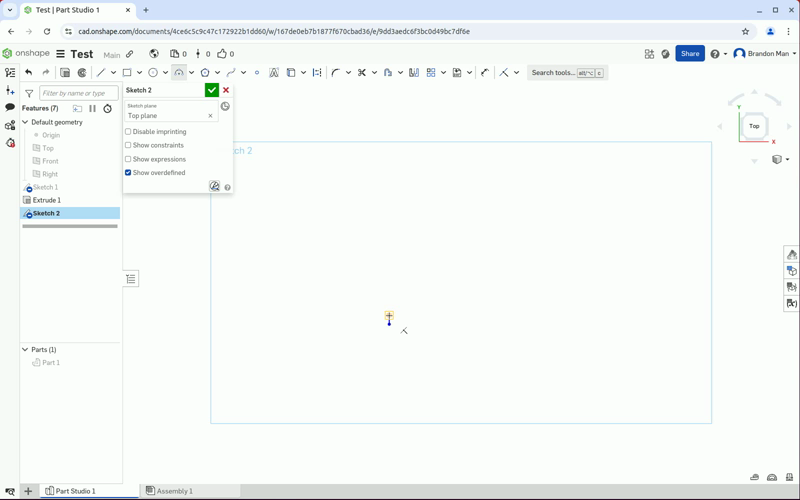
mouse_move(389, 250)
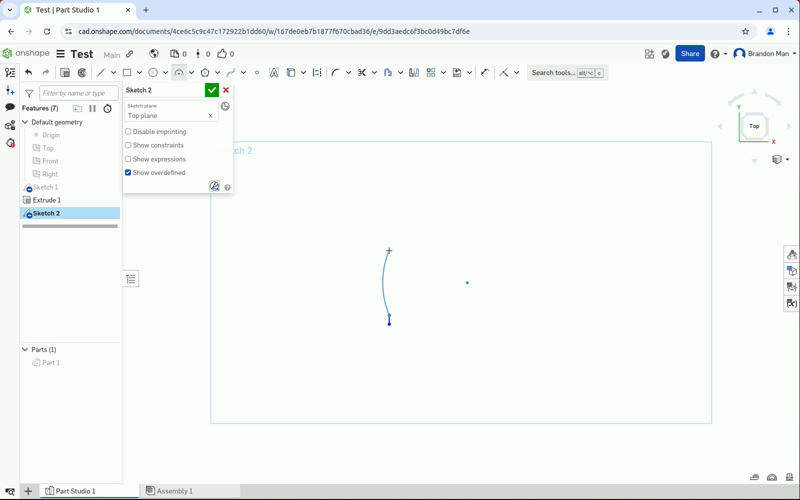
click(389, 250)
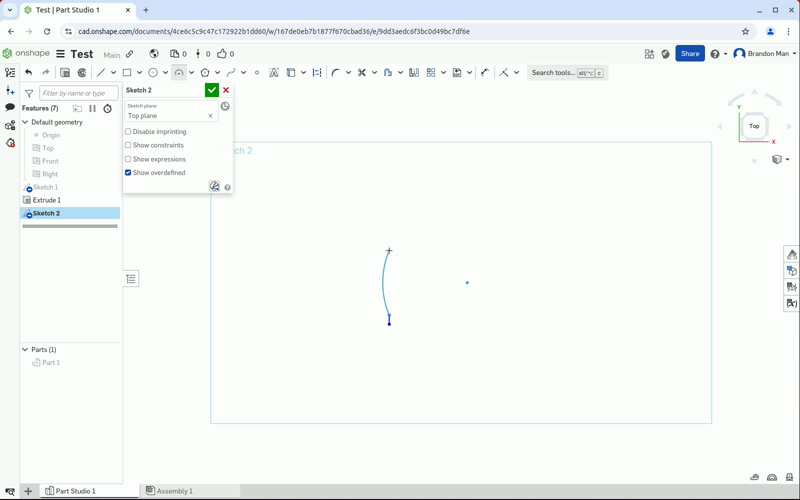
mouse_move(356, 282)
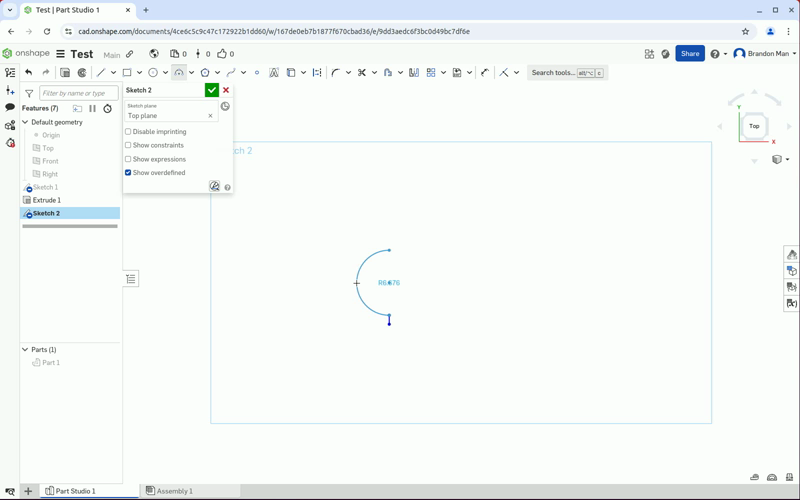
click(356, 282)
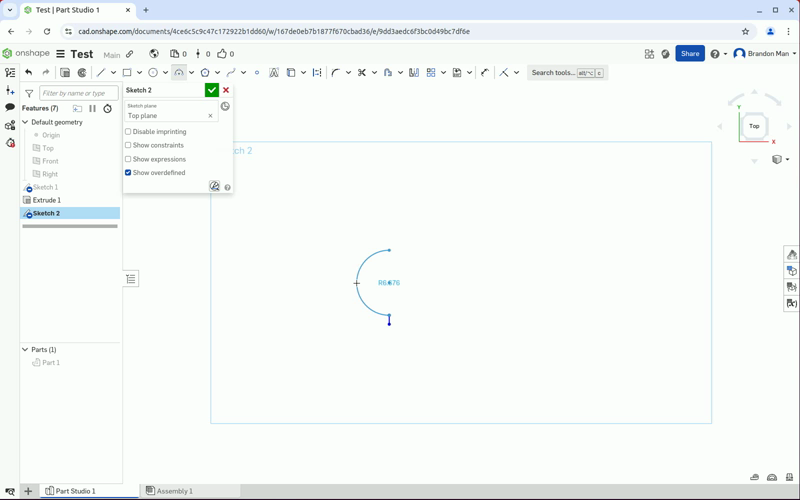
key_up(shift)
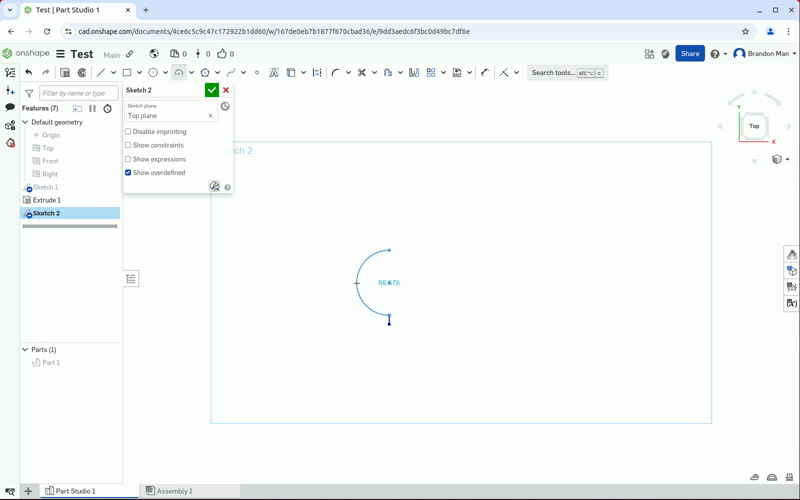
key(esc)
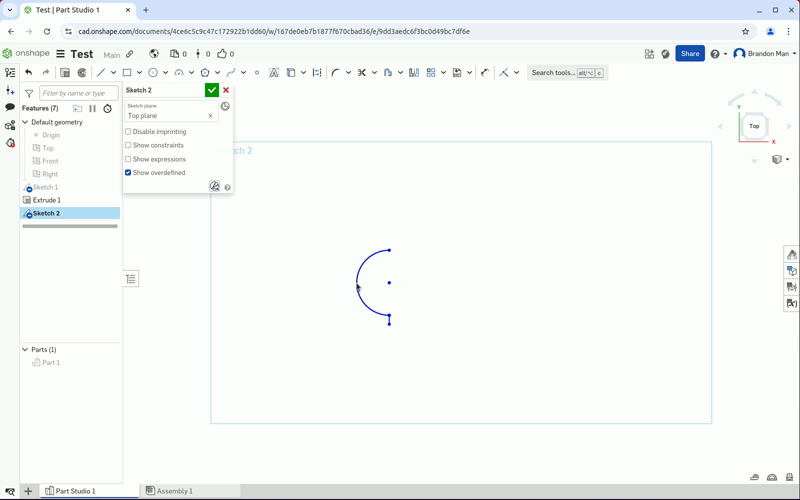
key(l)
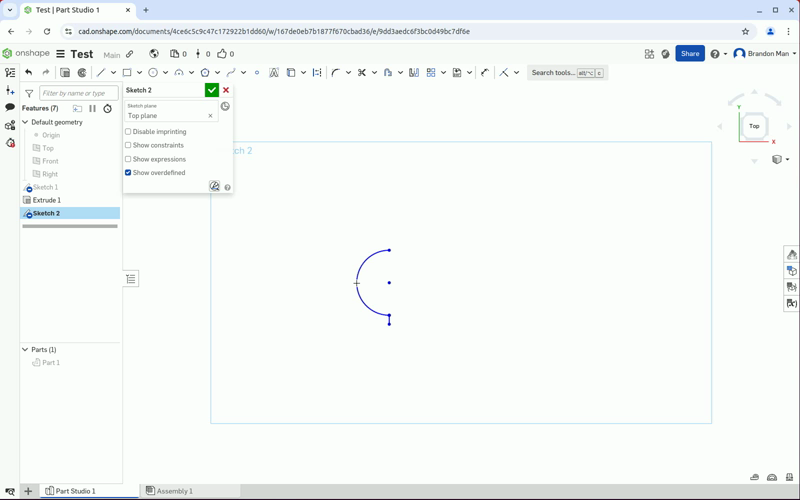
mouse_move(389, 250)
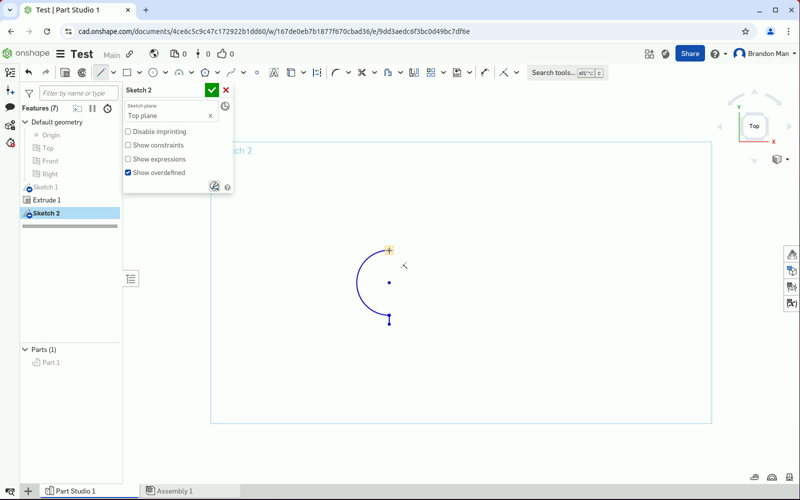
click(389, 250)
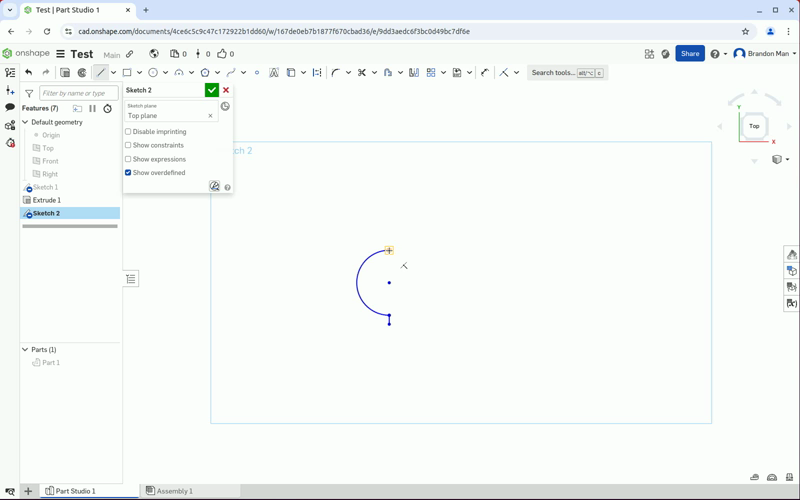
key_down(shift)
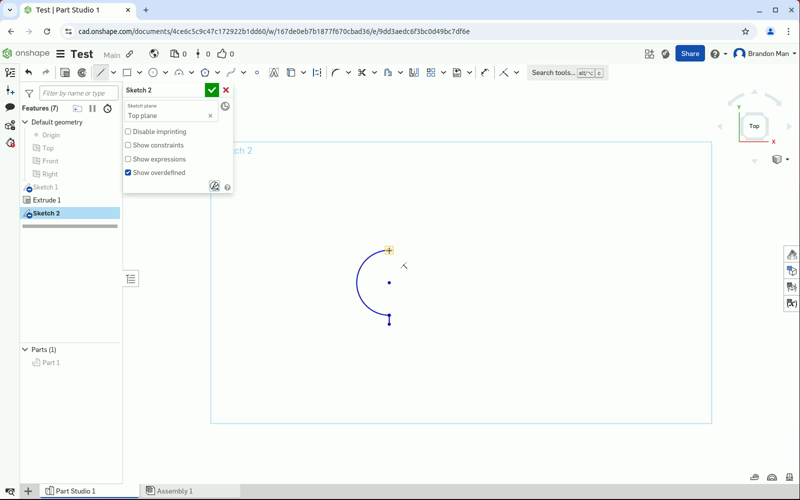
mouse_move(419, 250)
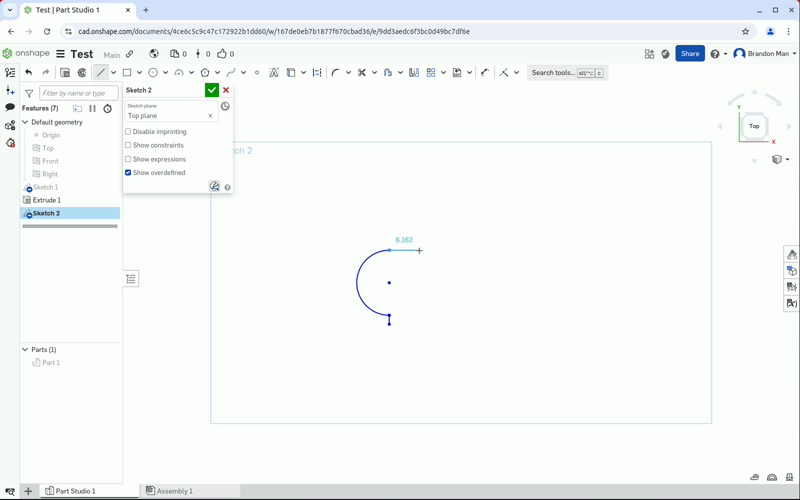
mouse_move(389, 241)
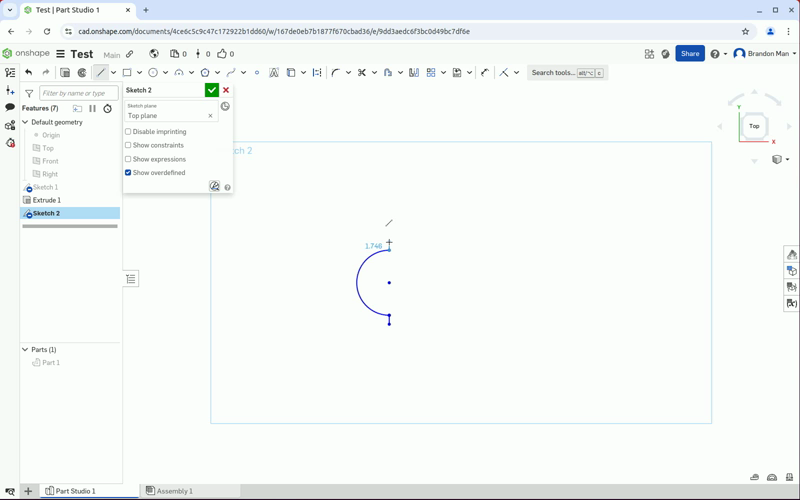
click(389, 241)
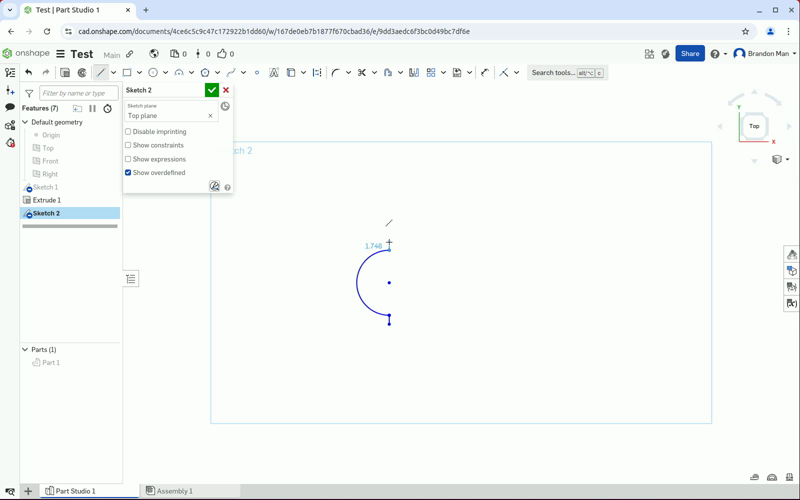
key_up(shift)
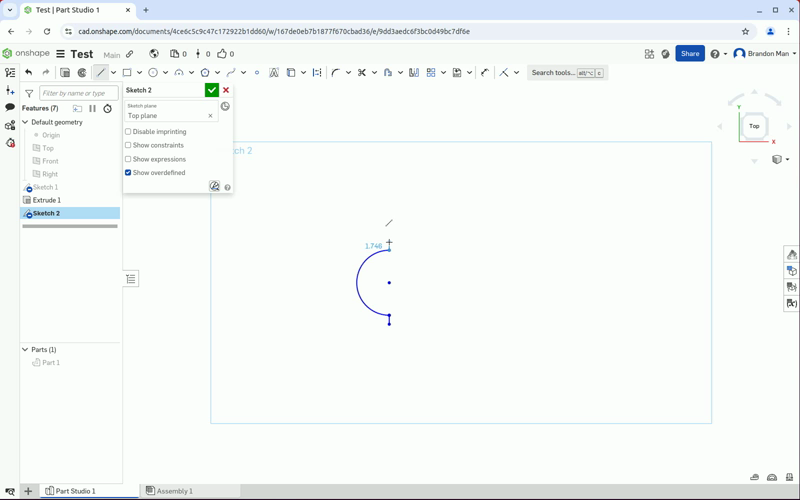
key(esc)
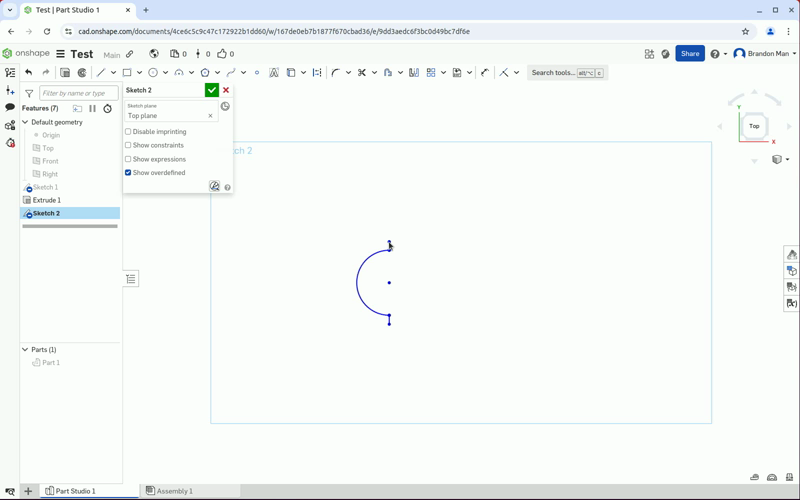
key(a)
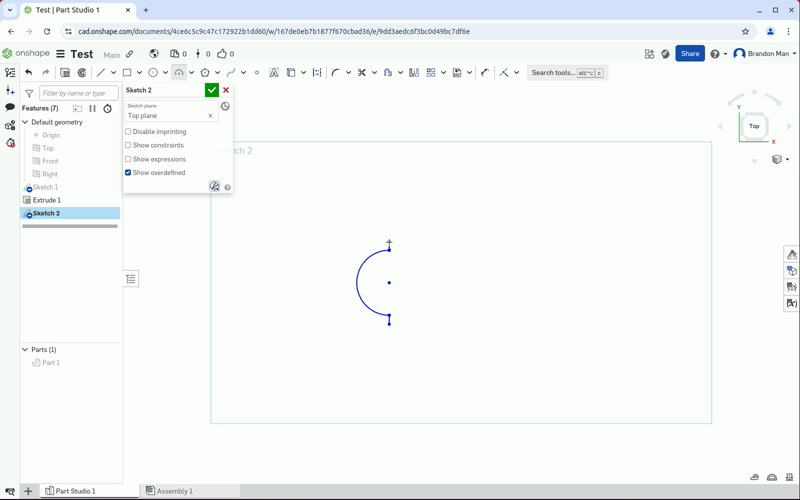
mouse_move(389, 241)
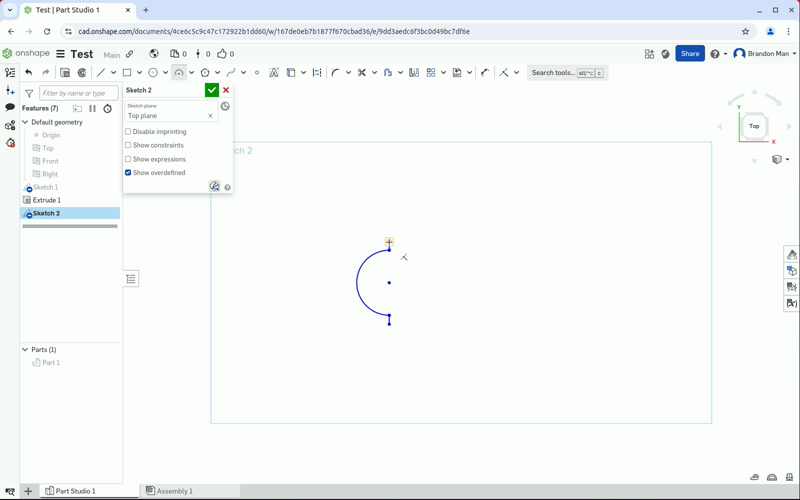
click(389, 241)
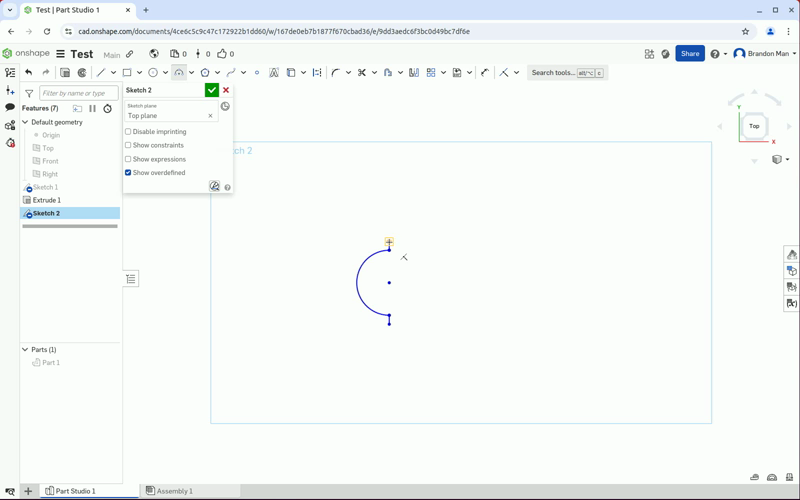
mouse_move(389, 324)
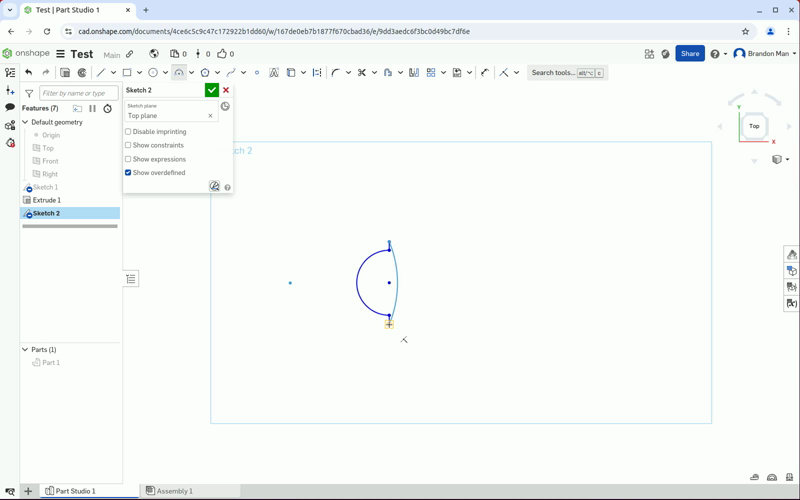
click(389, 324)
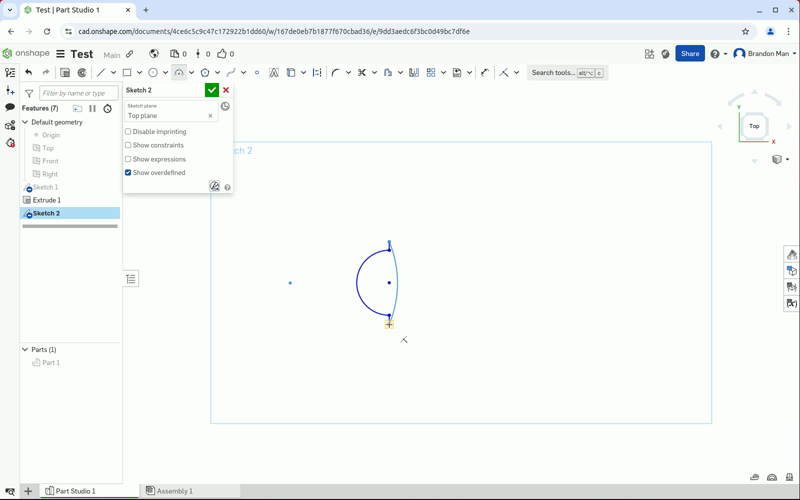
key_down(shift)
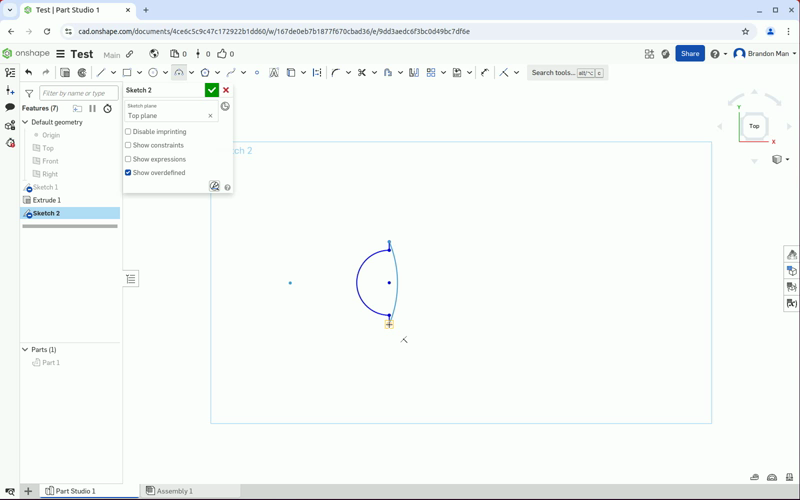
mouse_move(347, 282)
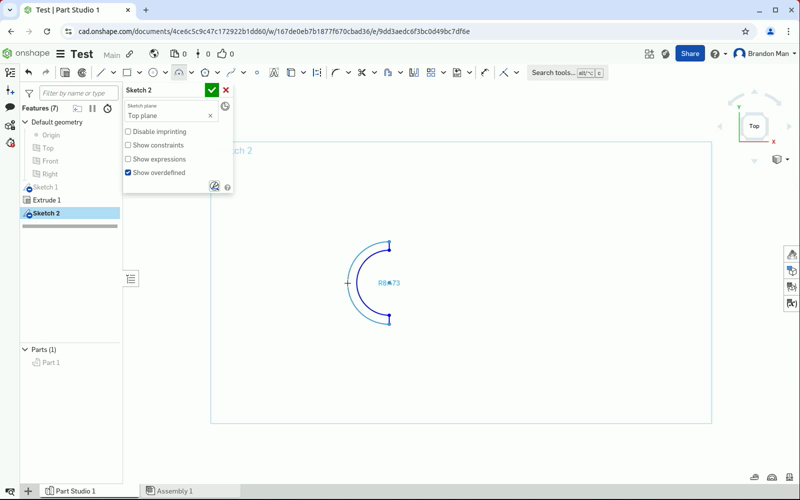
click(347, 282)
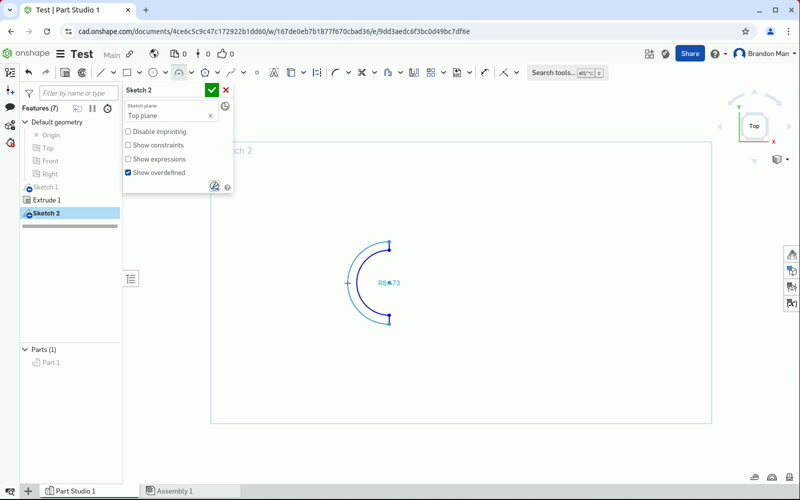
key_up(shift)
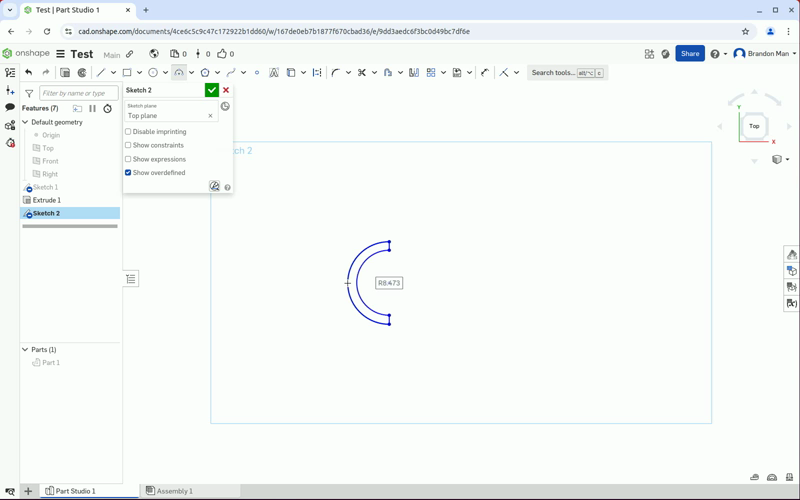
key(esc)
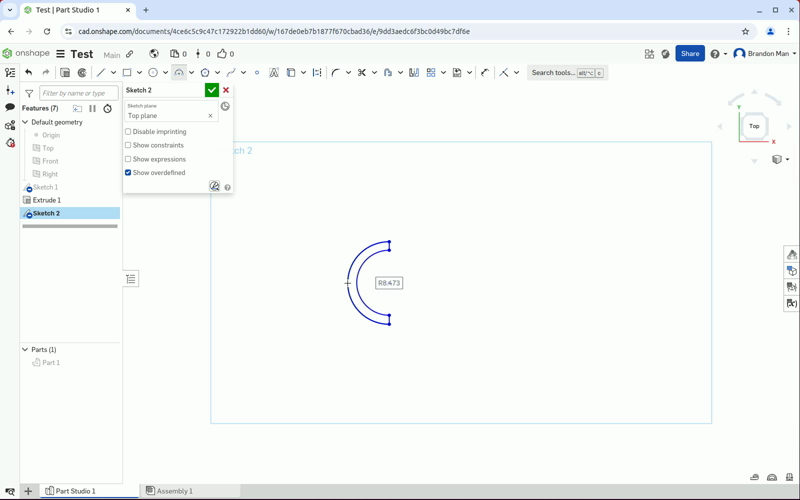
mouse_move(384, 271)
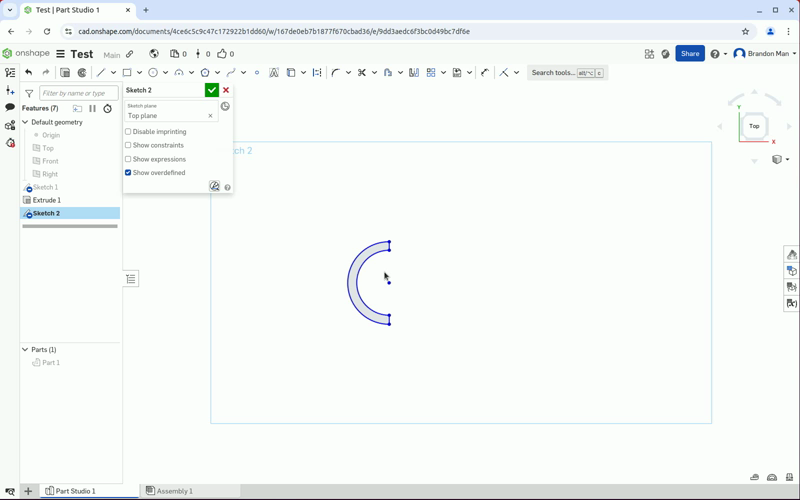
scroll(6)
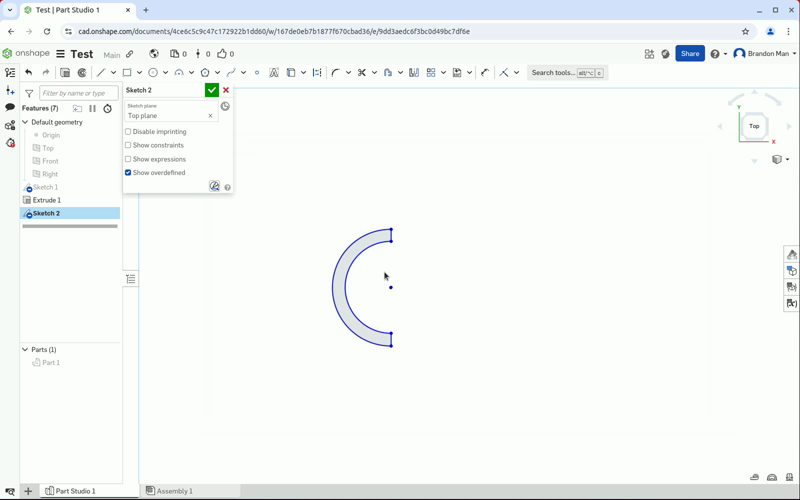
scroll(6)
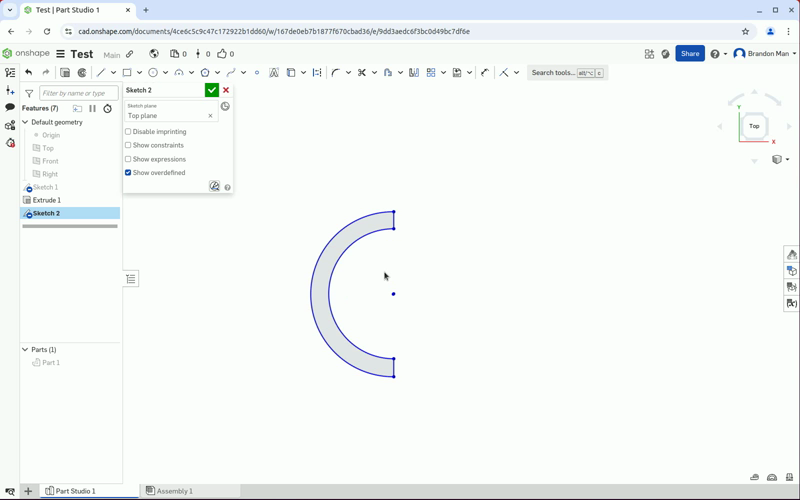
scroll(6)
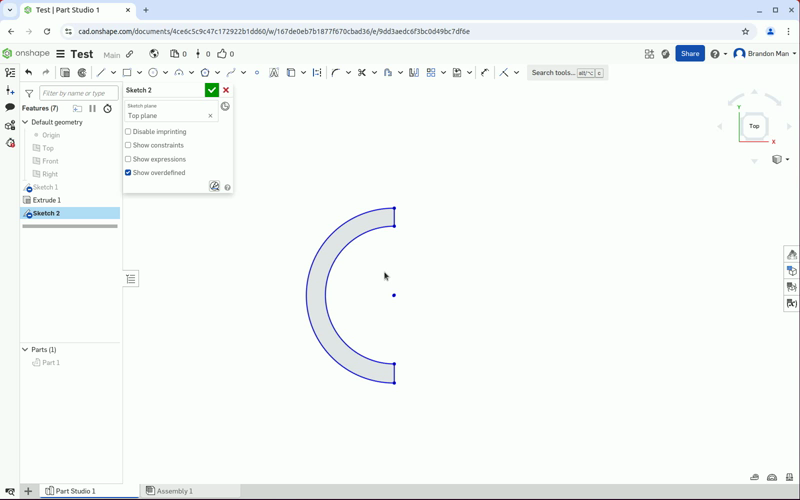
scroll(6)
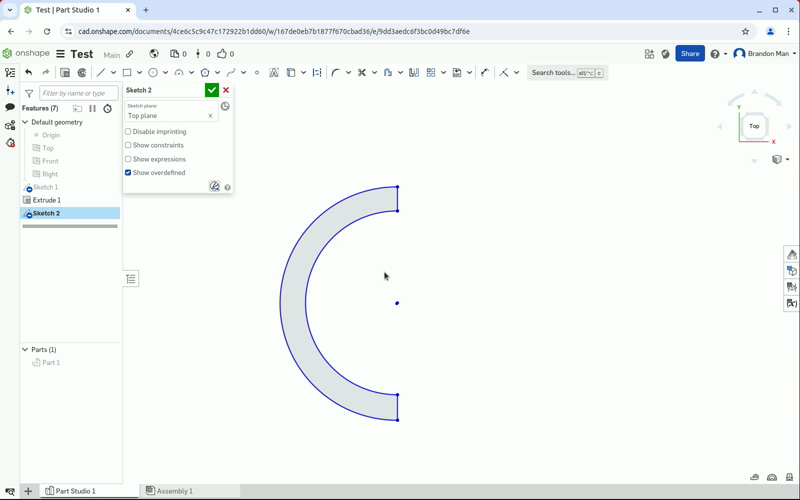
scroll(6)
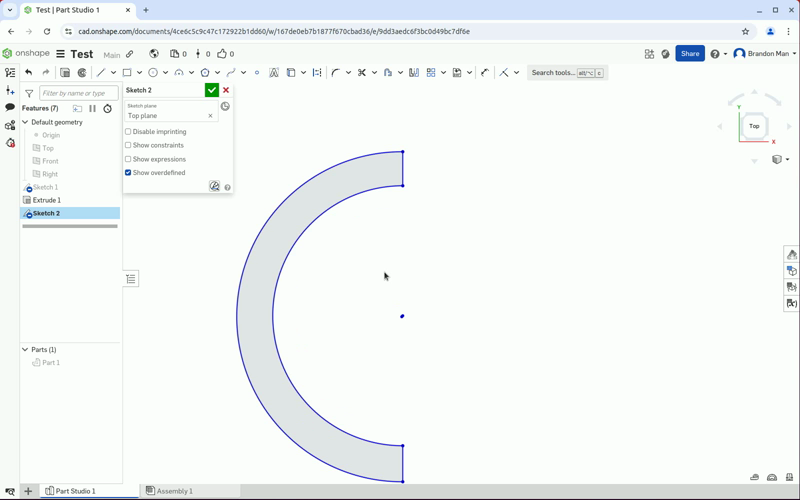
scroll(6)
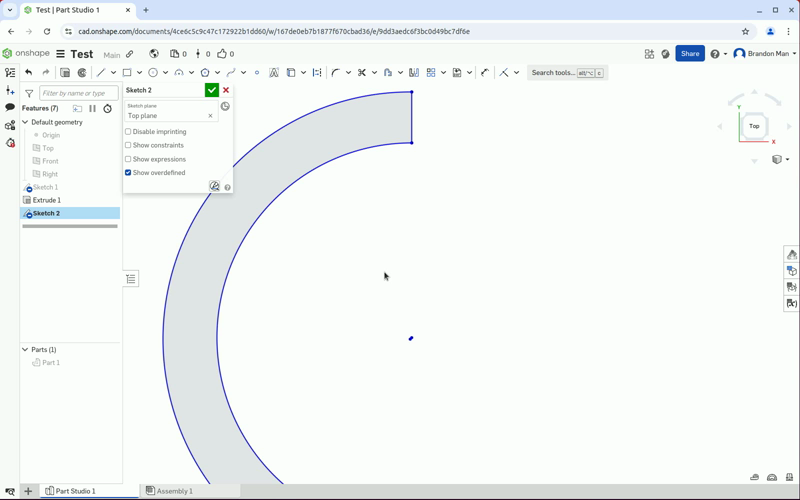
scroll(6)
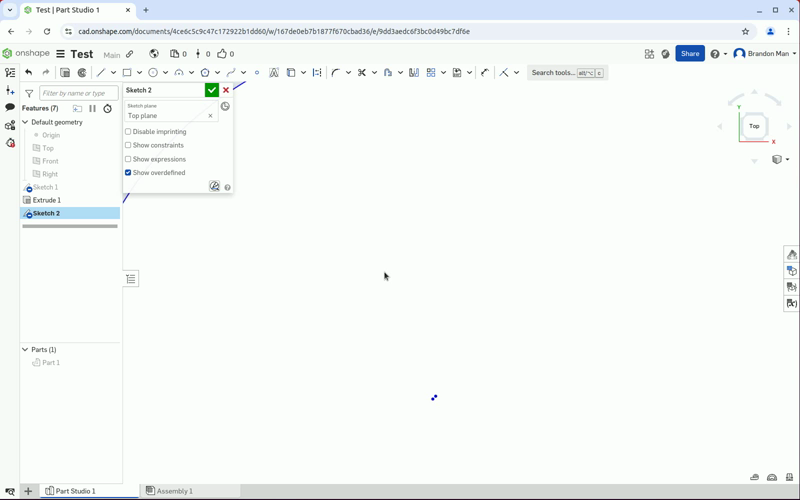
click(384, 271)
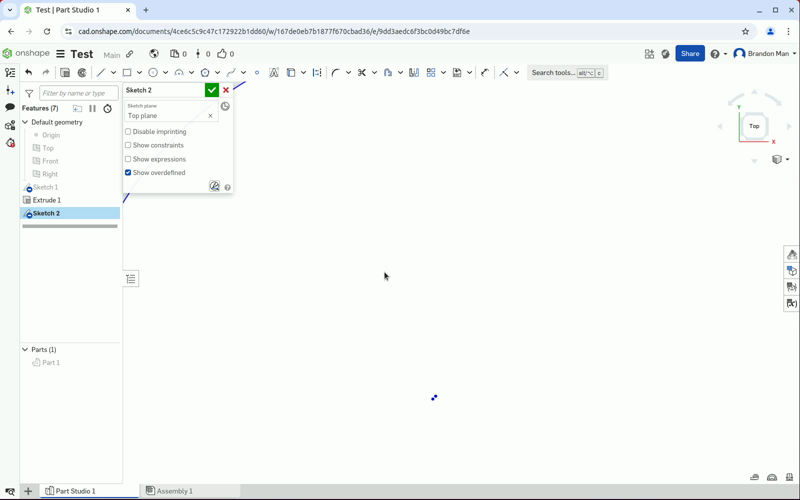
scroll(-6)
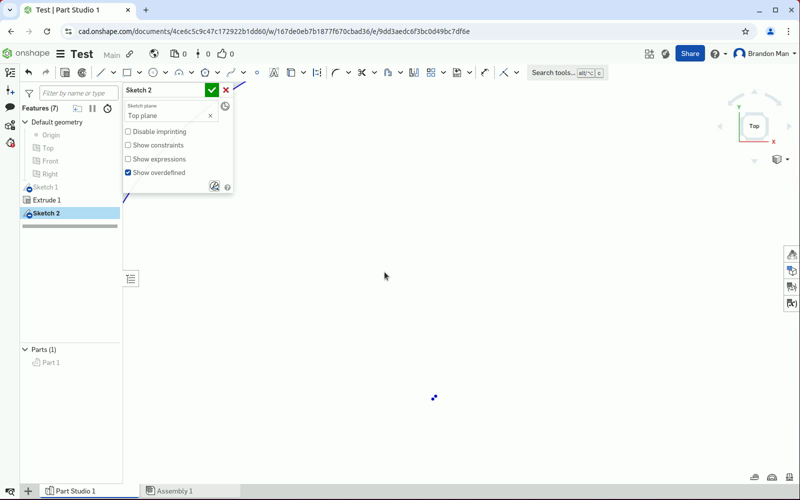
scroll(-6)
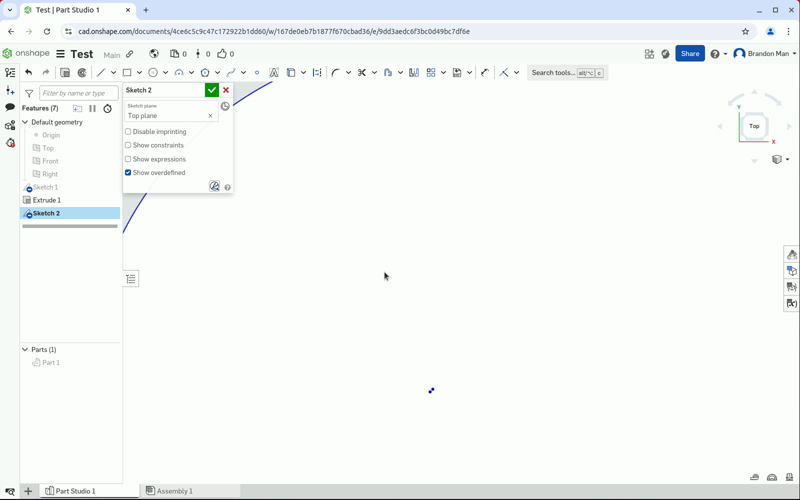
scroll(-6)
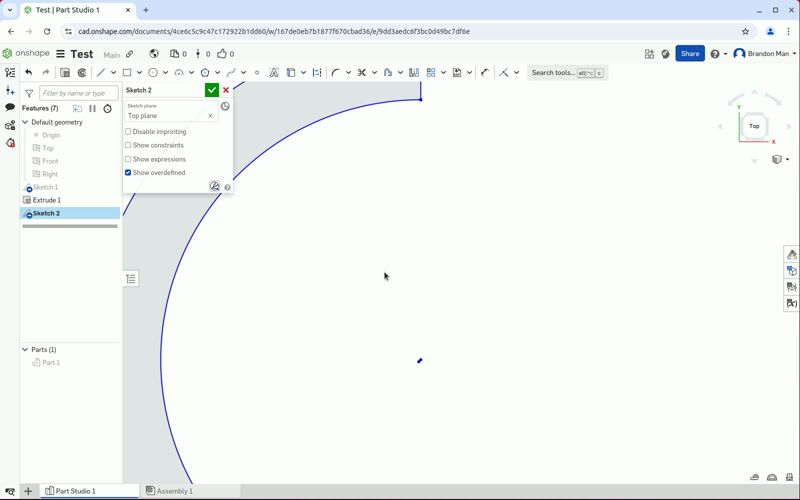
scroll(-6)
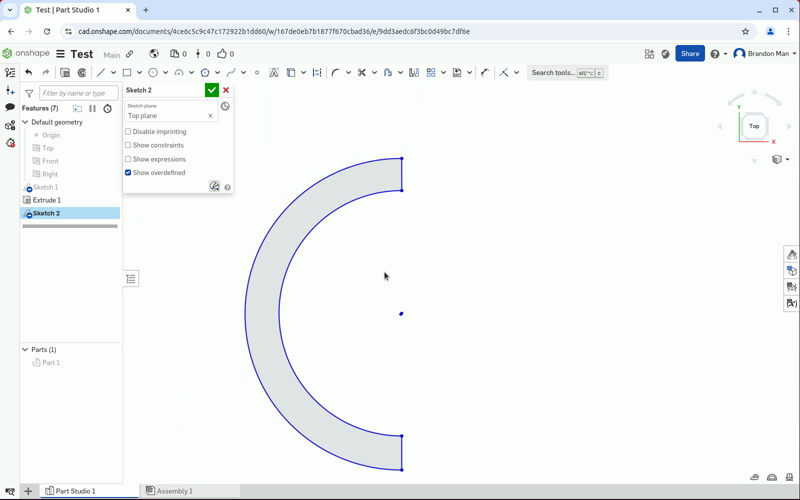
scroll(-6)
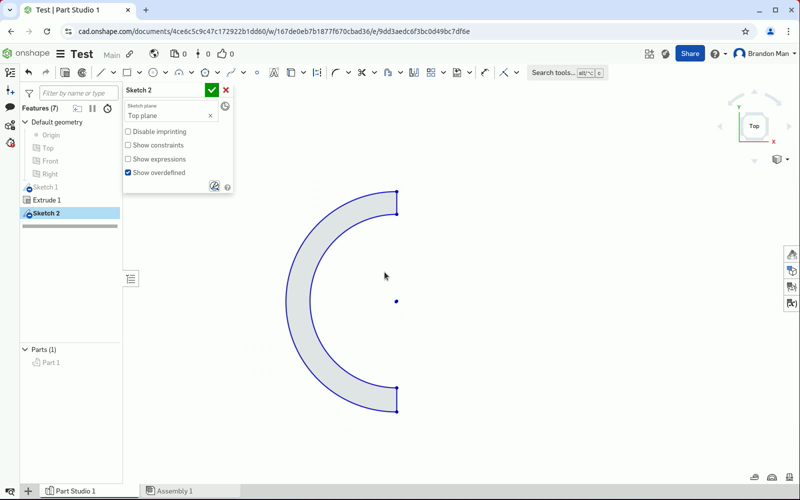
scroll(-6)
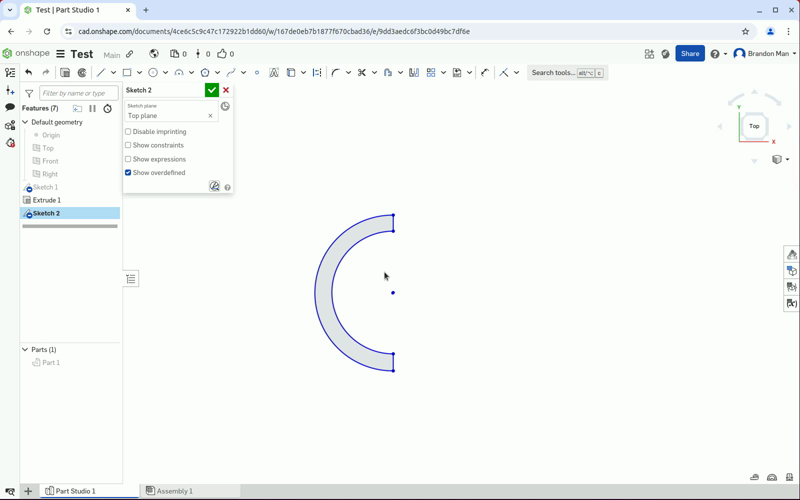
scroll(-6)
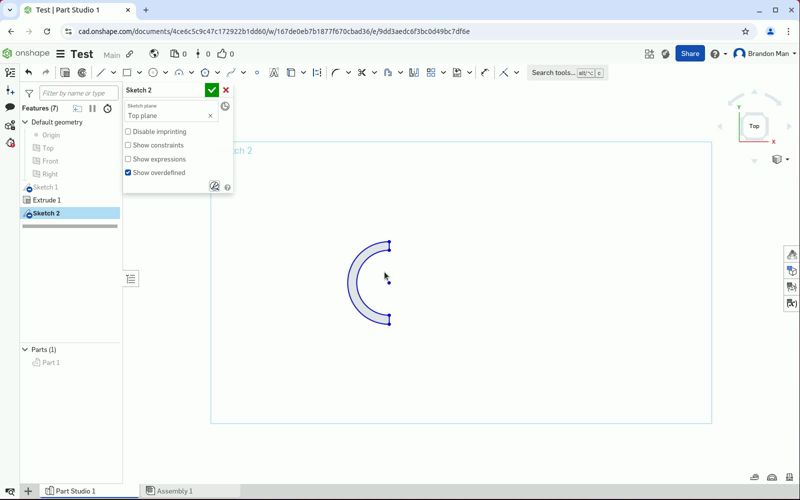
mouse_move(73, 352)
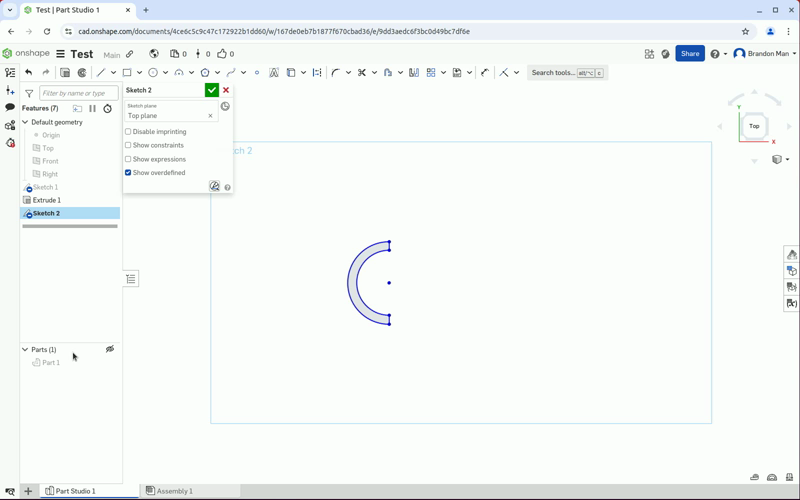
key(shift+y)
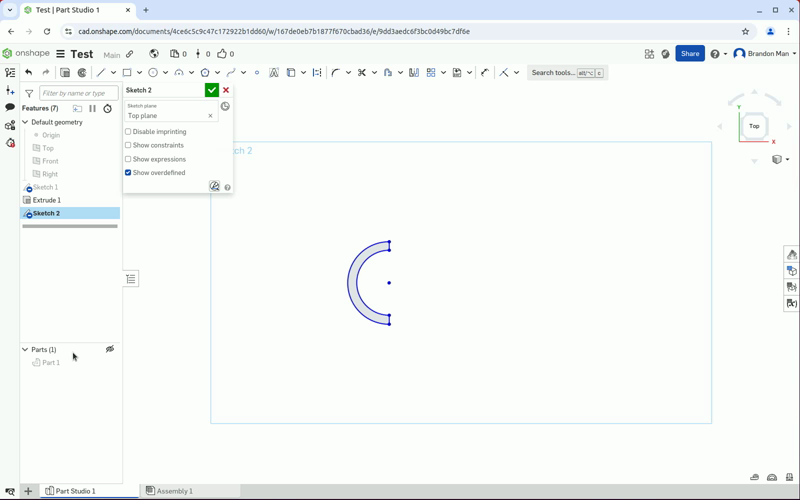
key(shift+e)
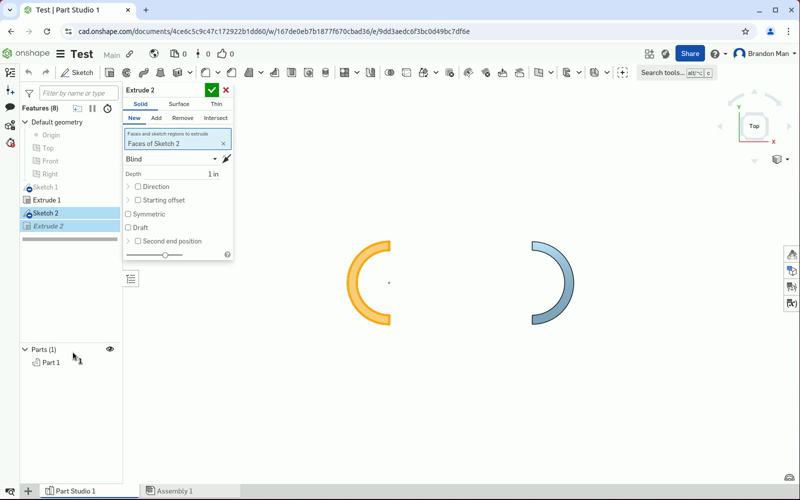
mouse_move(143, 106)
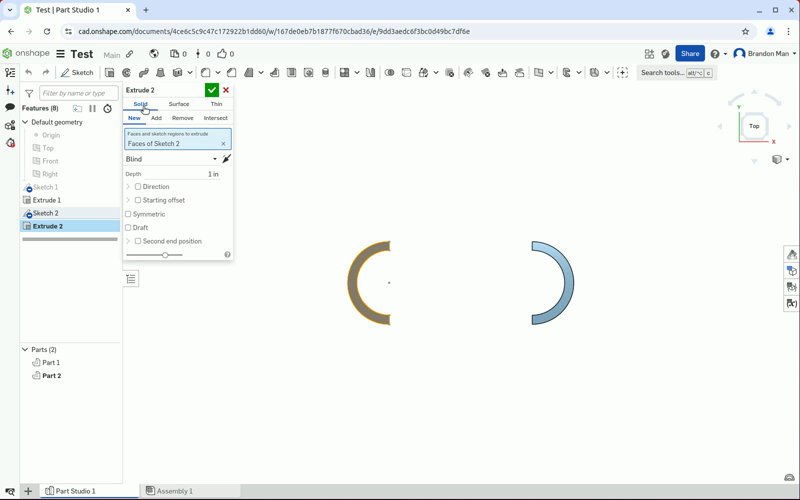
click(143, 106)
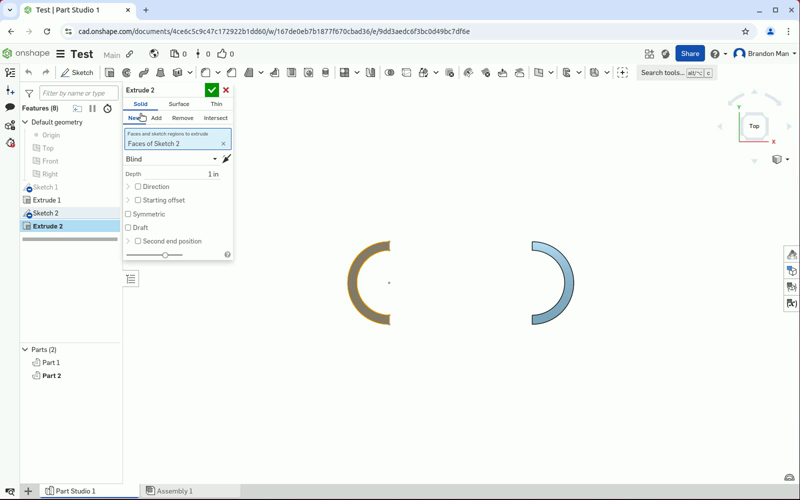
mouse_move(137, 120)
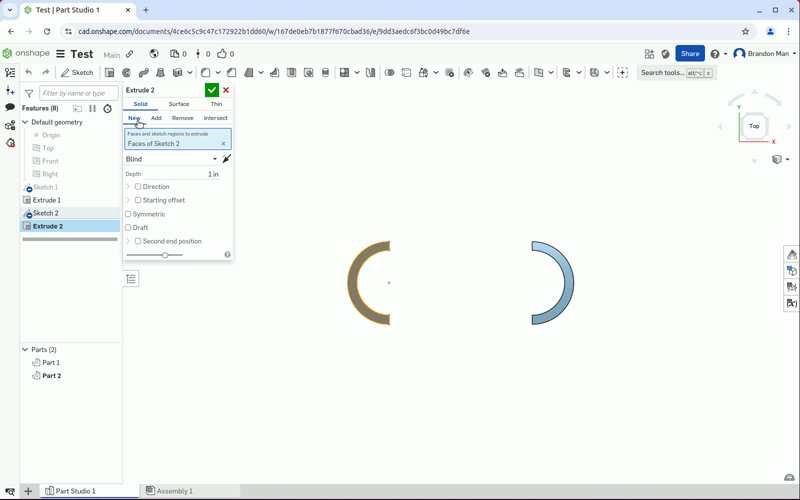
click(137, 120)
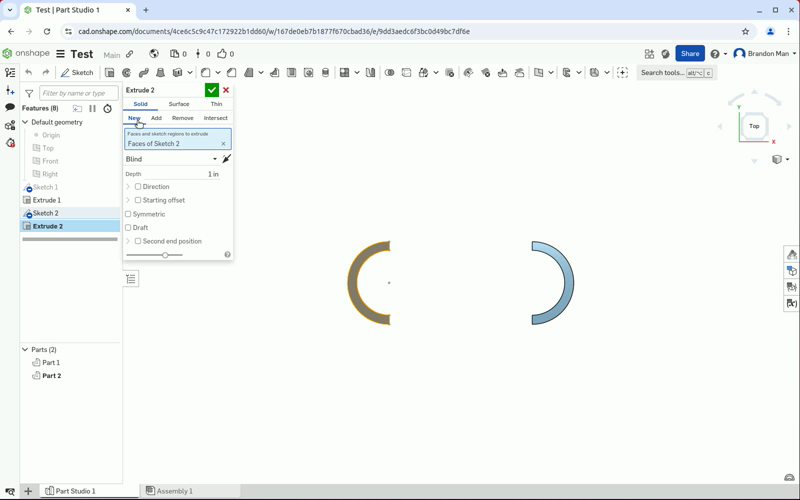
key(tab, 4)
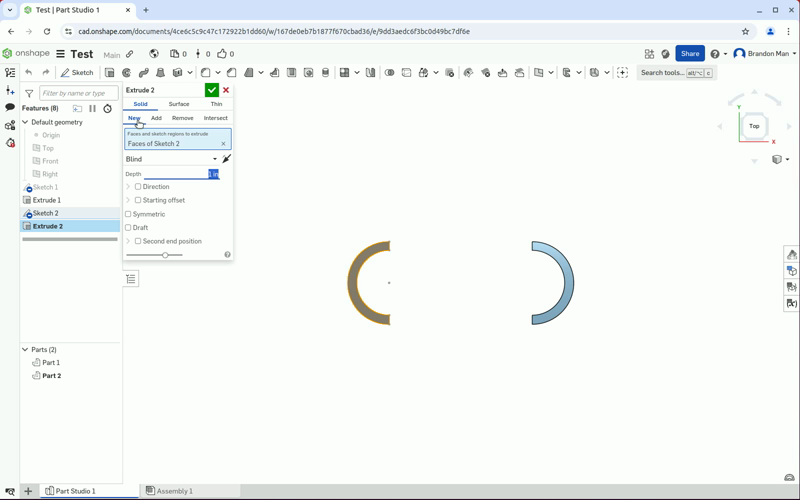
text(1.685)
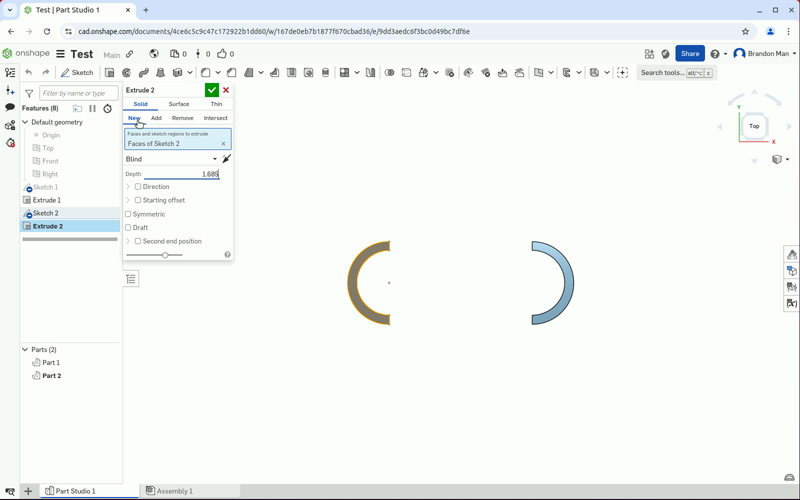
key(enter)
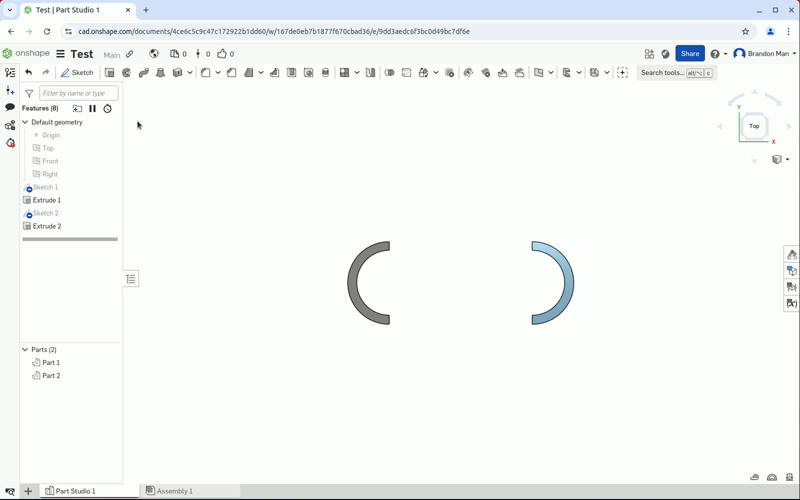
key(shift+h)
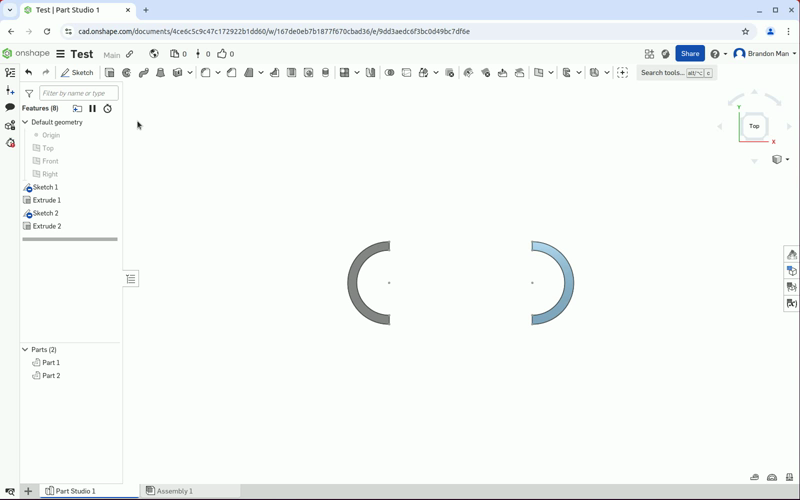
key(shift+h)
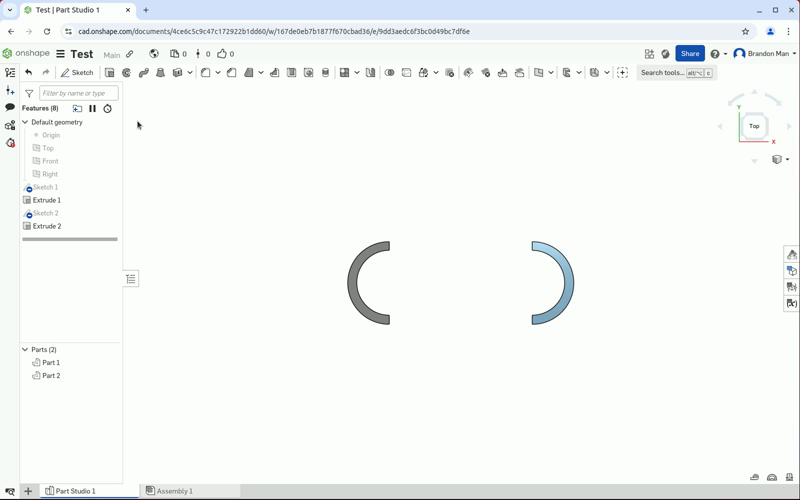
mouse_move(73, 189)
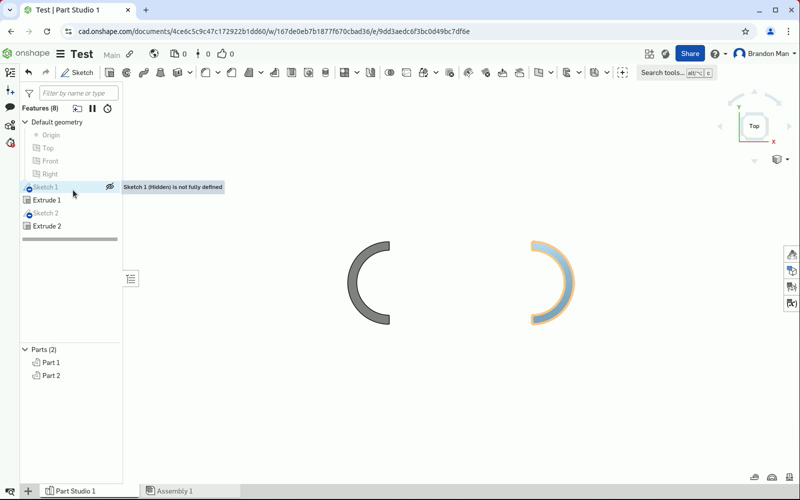
click(73, 189)
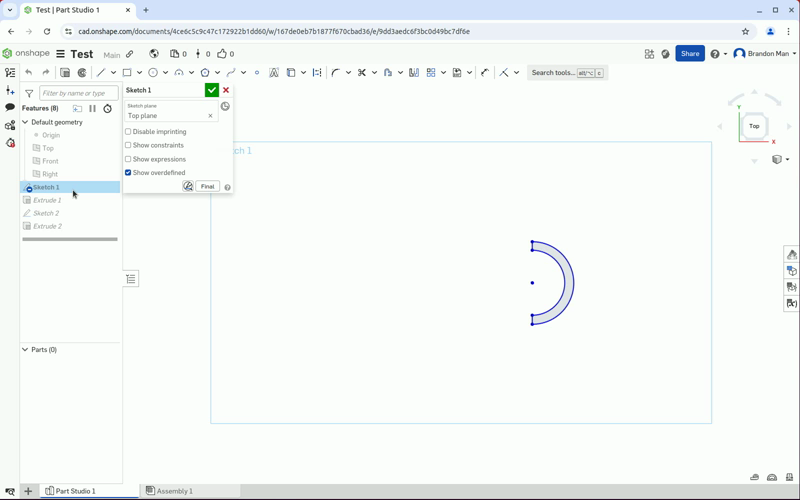
mouse_move(229, 92)
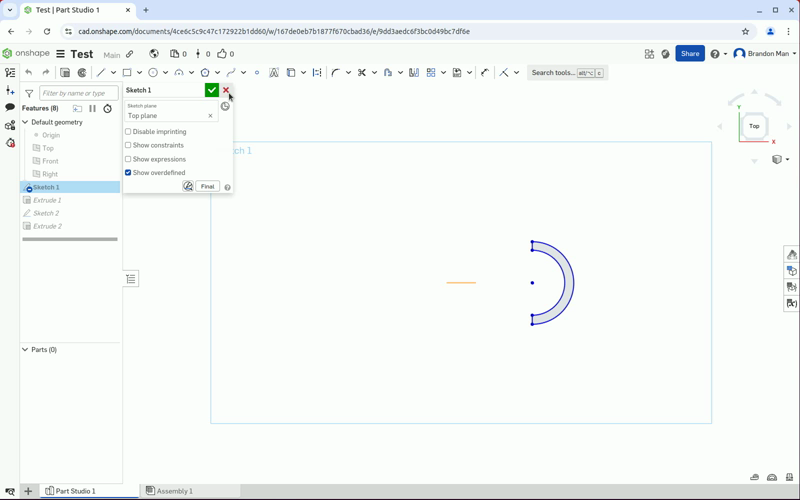
click(229, 92)
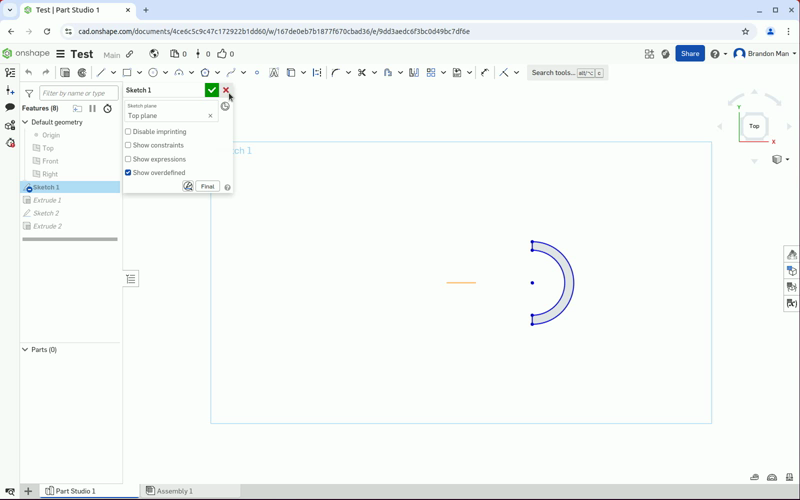
key(shift+s)
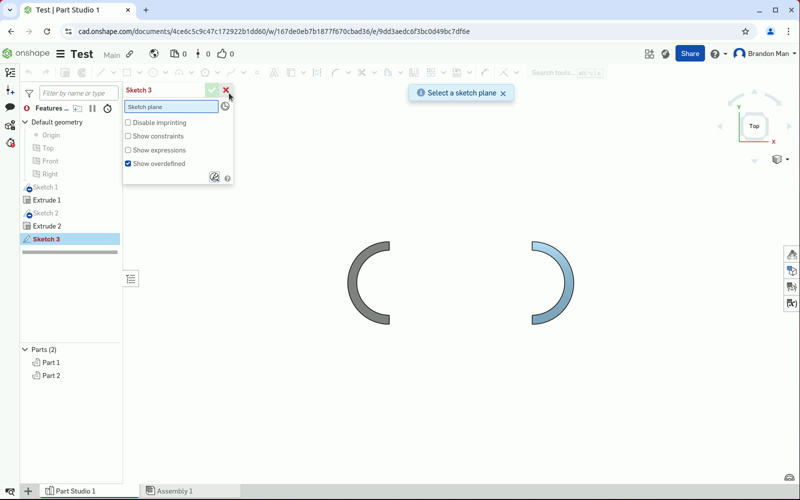
mouse_move(73, 150)
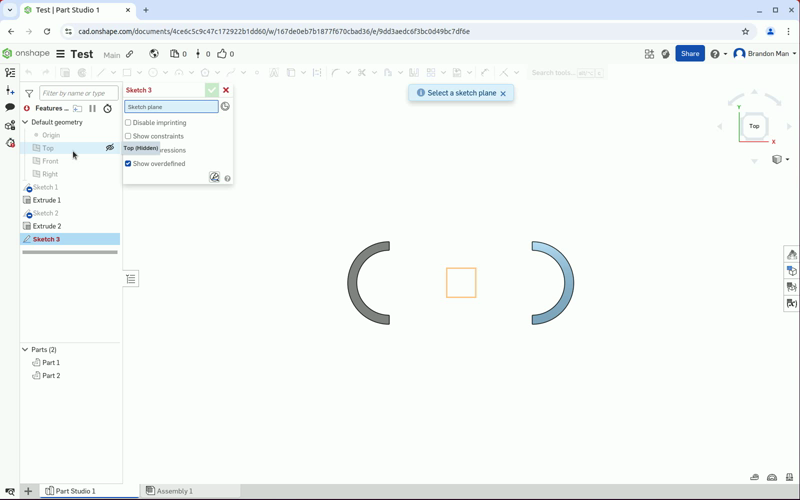
click(73, 150)
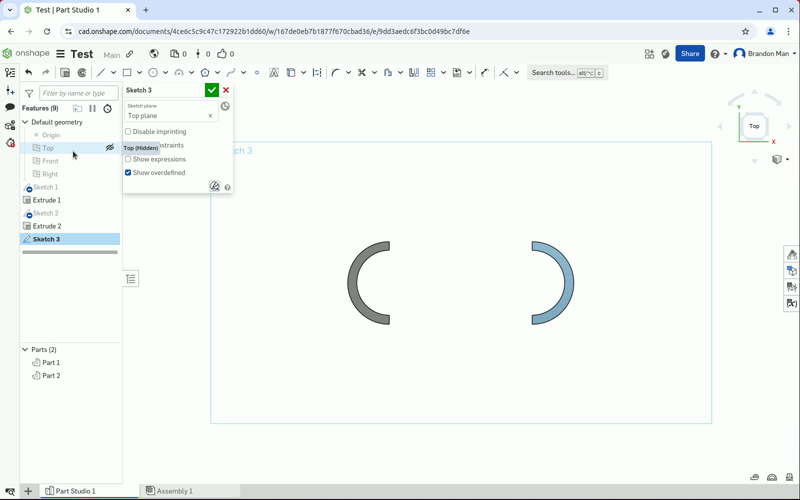
mouse_move(73, 352)
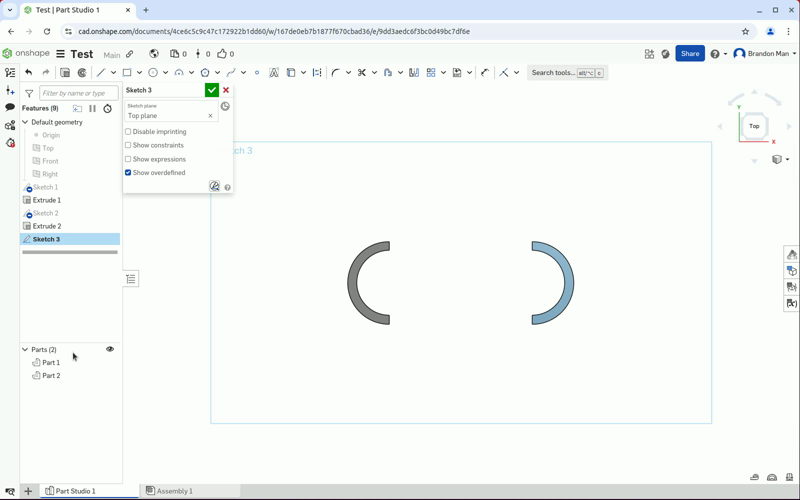
key(y)
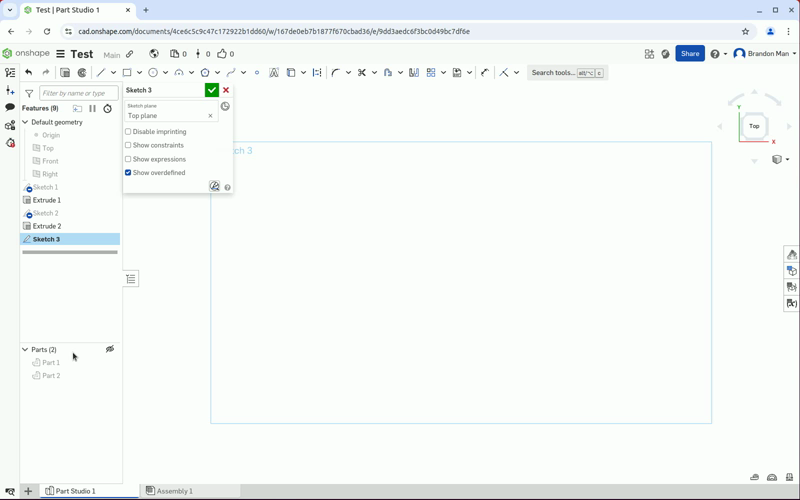
key(l)
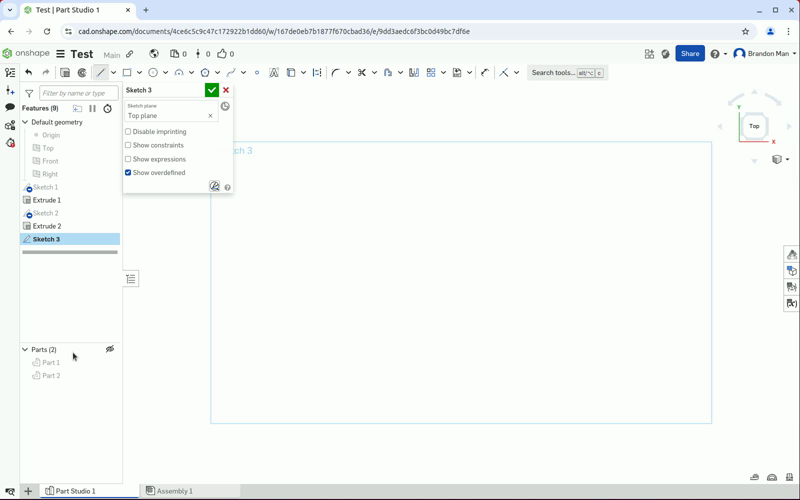
key_down(shift)
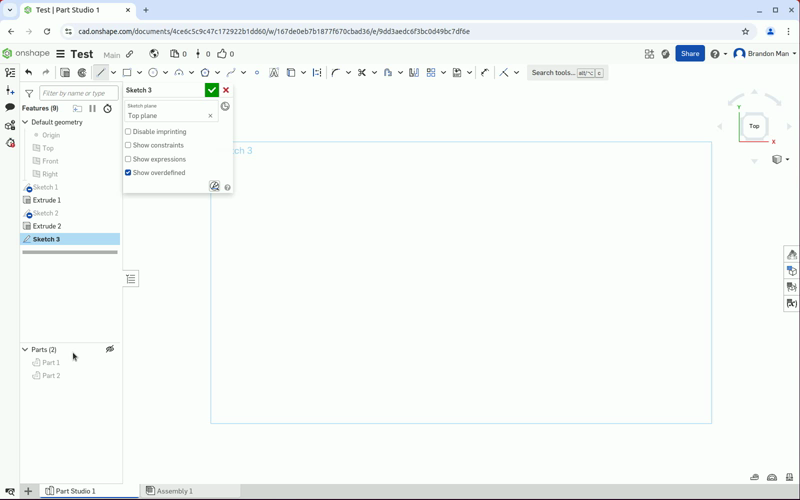
mouse_move(389, 324)
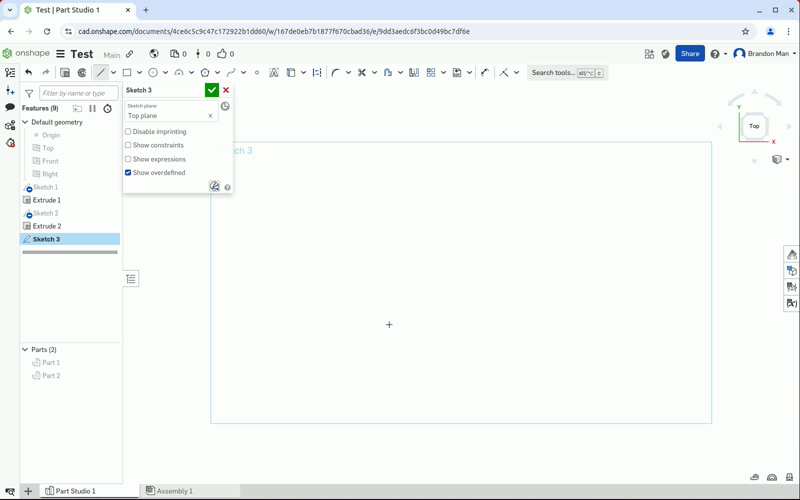
click(389, 324)
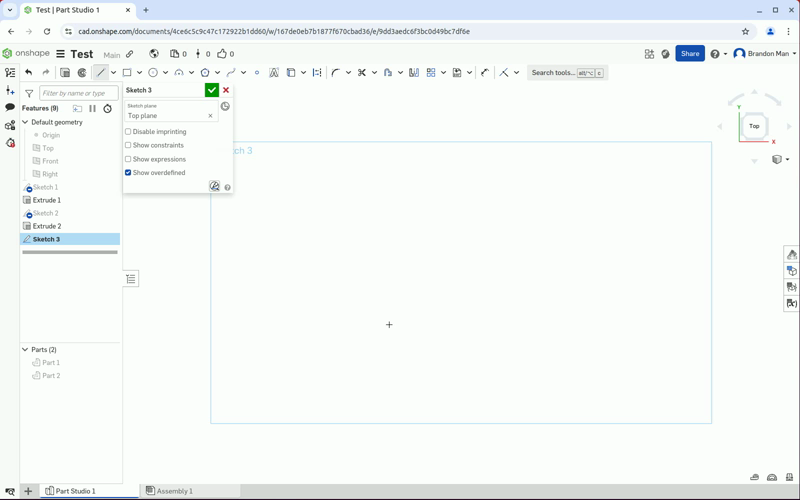
key_up(shift)
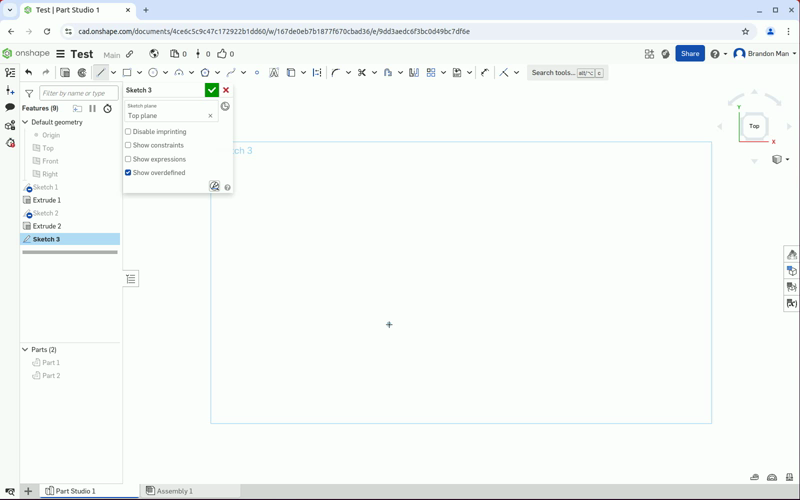
key_down(shift)
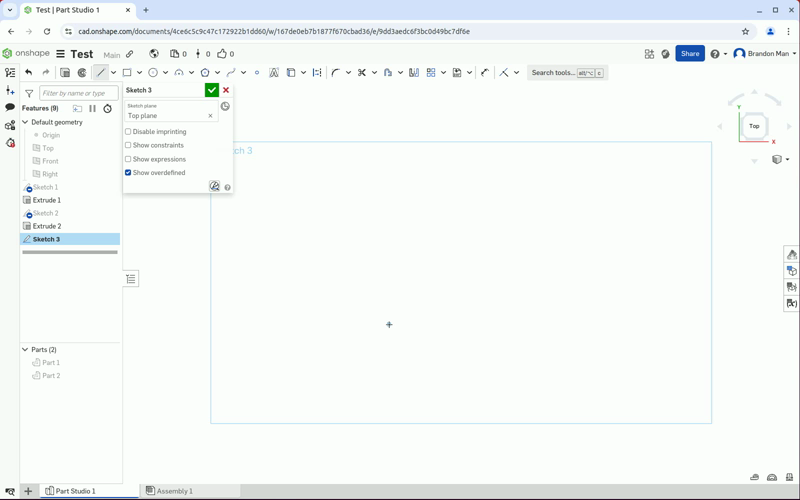
mouse_move(531, 324)
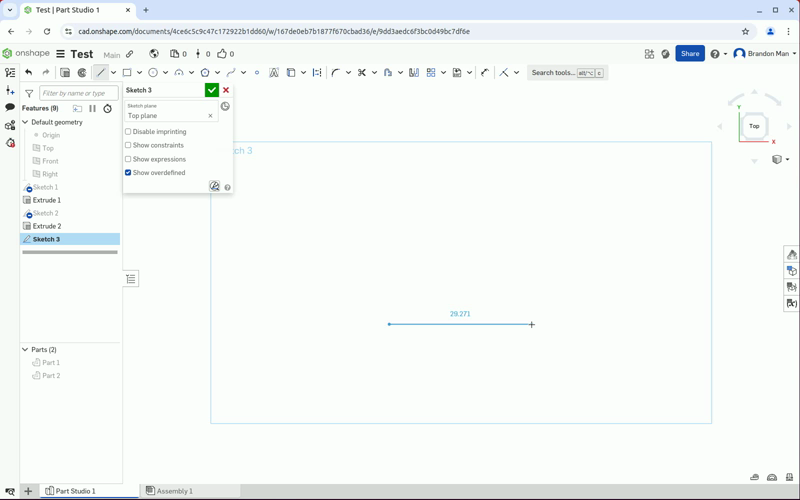
click(531, 324)
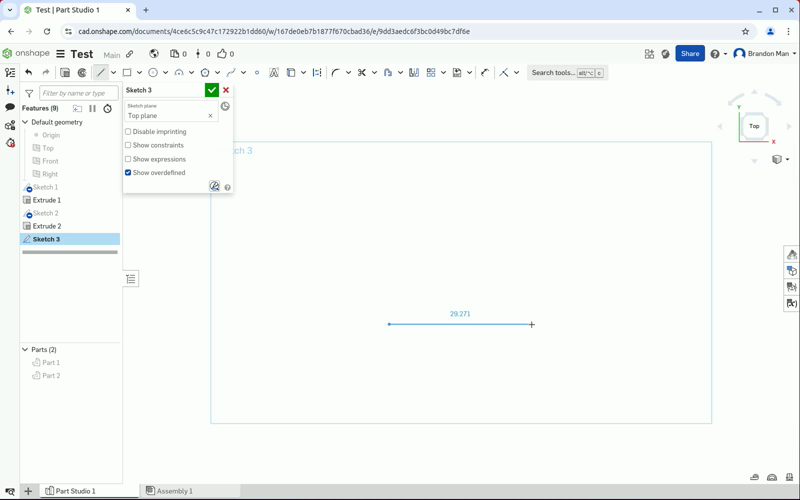
key_up(shift)
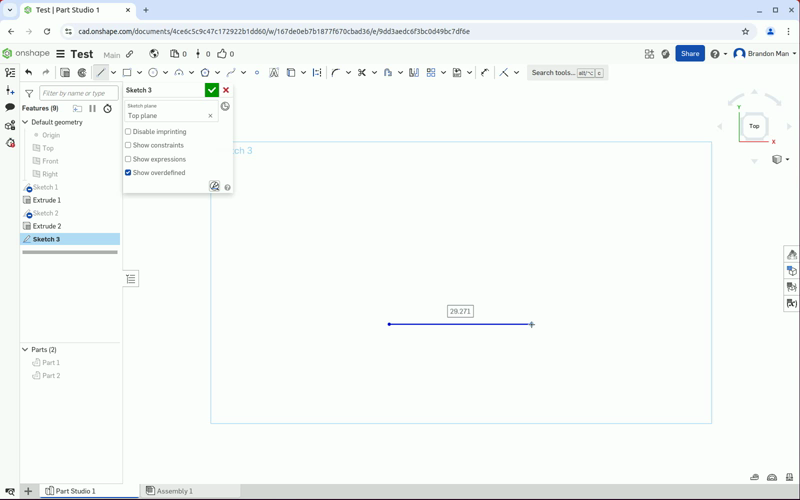
key_down(shift)
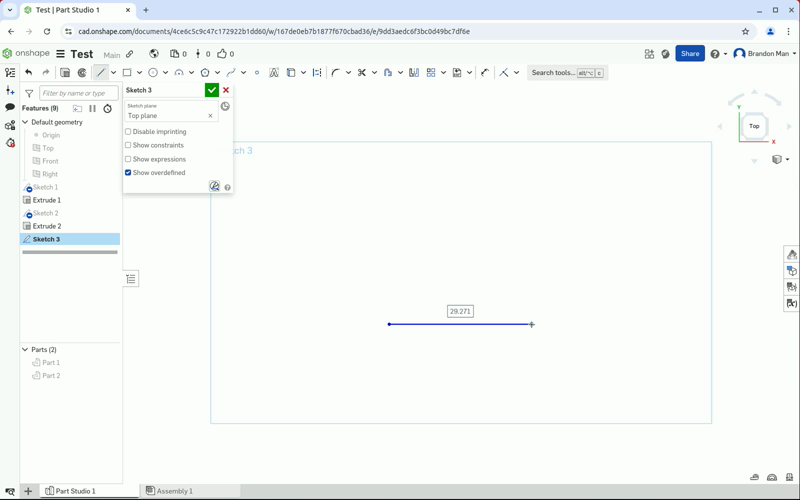
mouse_move(561, 324)
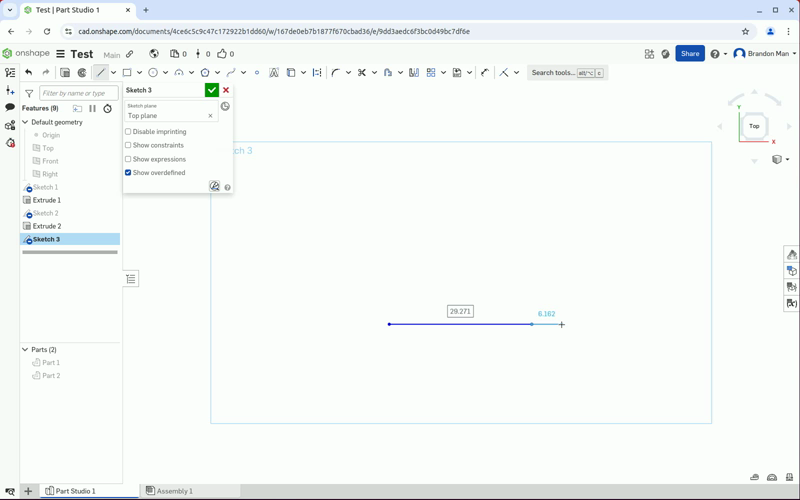
mouse_move(531, 314)
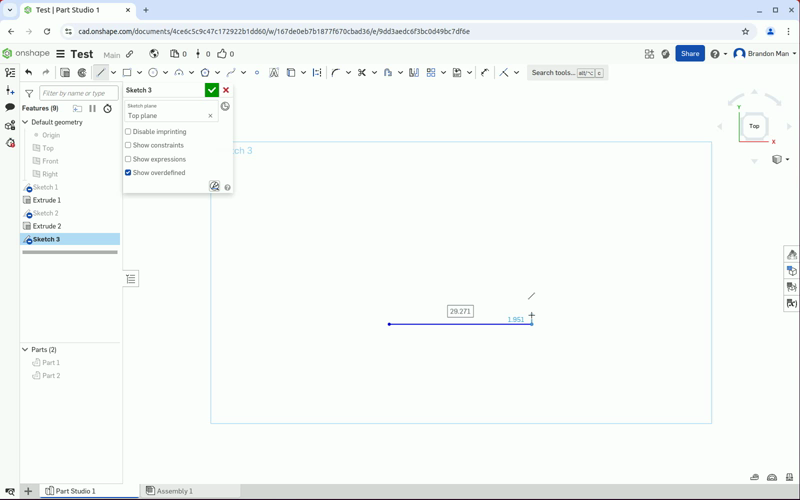
click(531, 314)
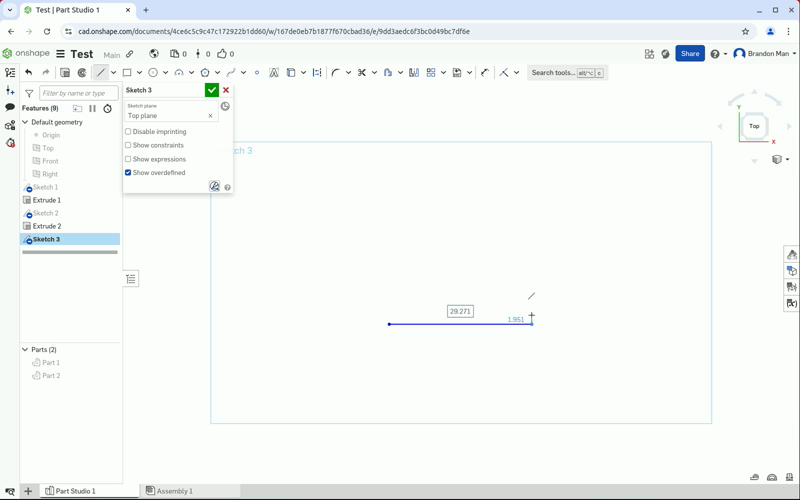
key_up(shift)
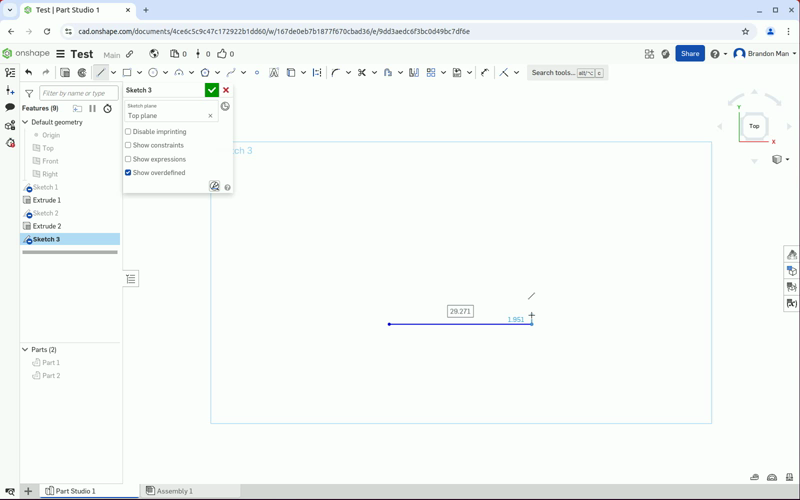
key_down(shift)
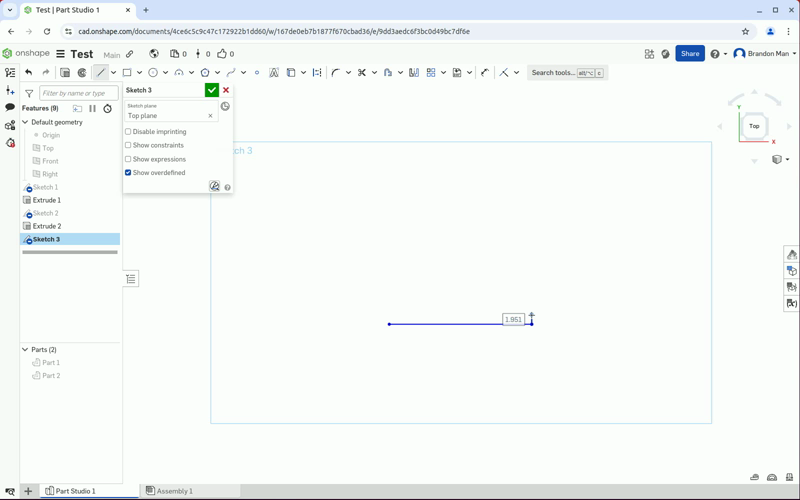
mouse_move(561, 314)
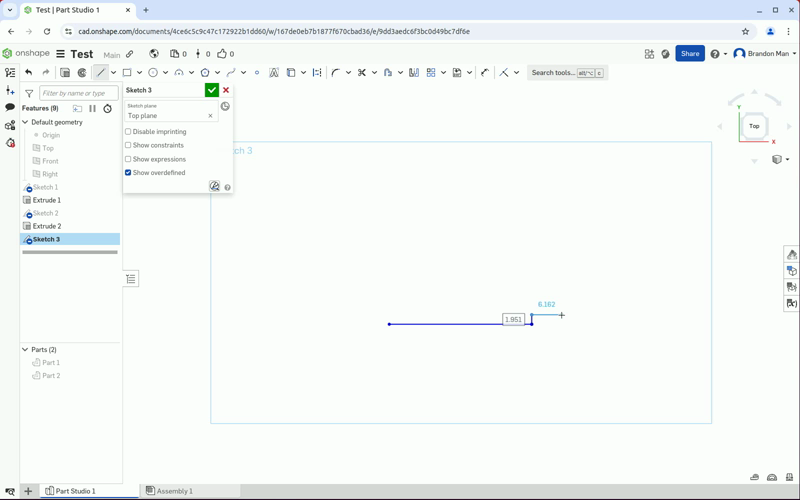
mouse_move(485, 314)
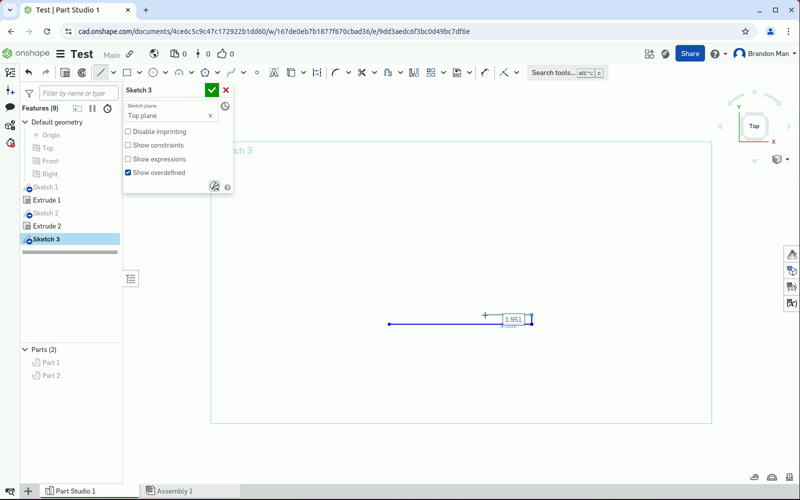
click(485, 314)
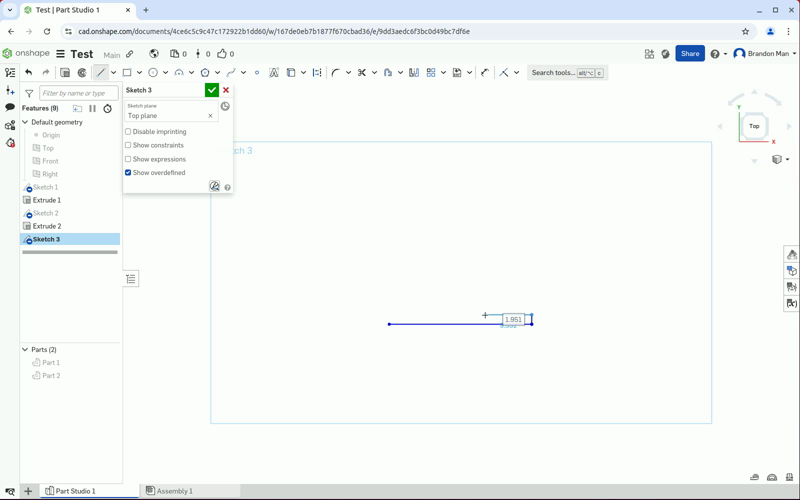
key_up(shift)
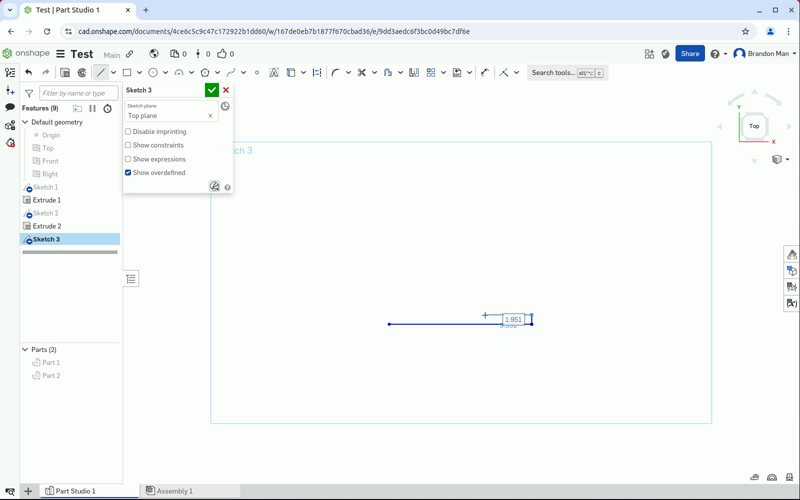
key(esc)
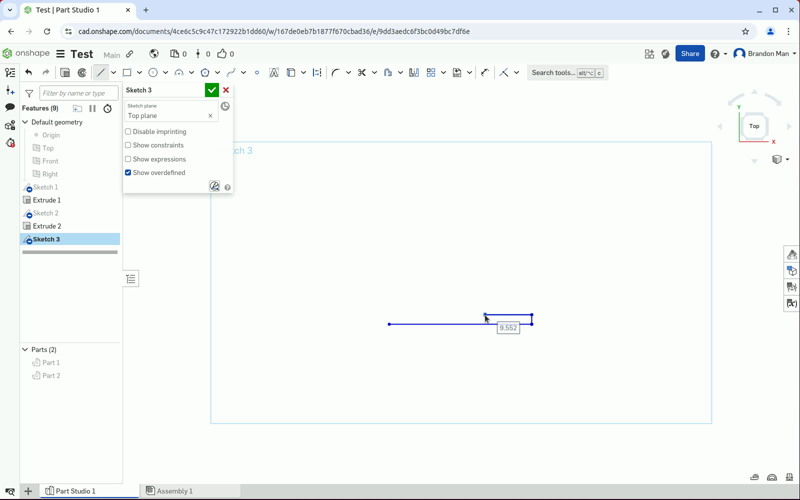
key(a)
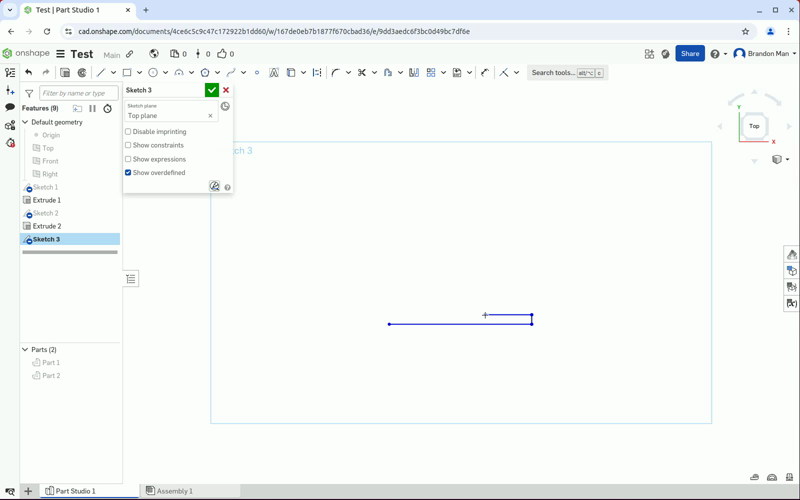
mouse_move(485, 314)
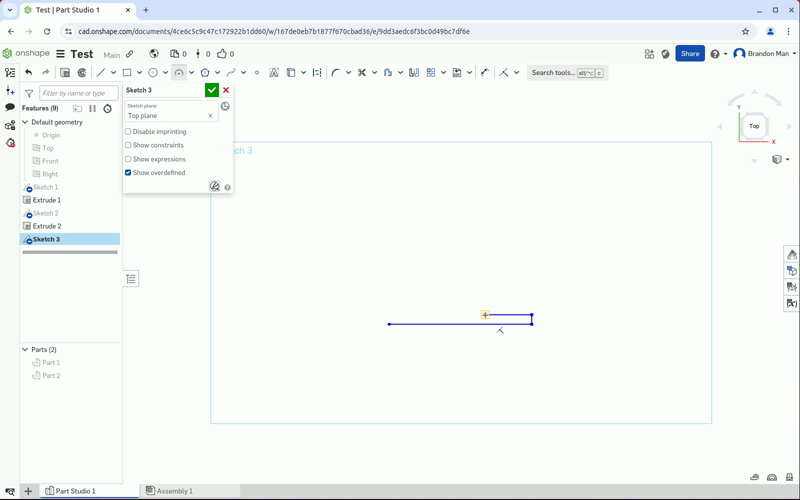
click(485, 314)
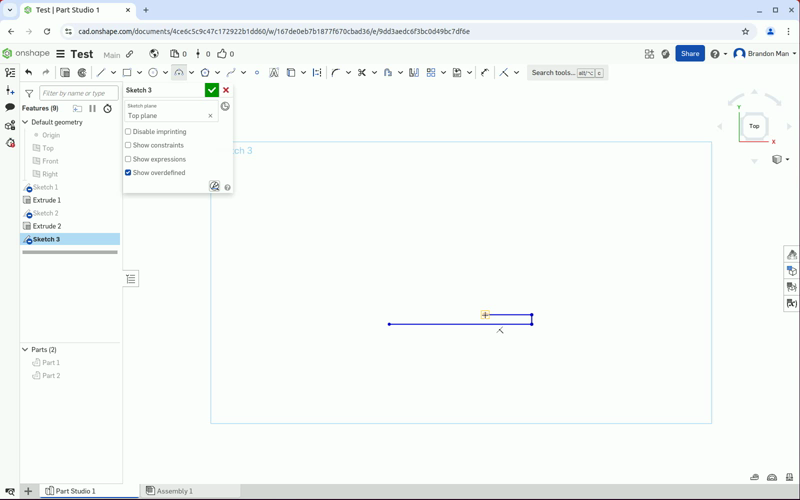
key_down(shift)
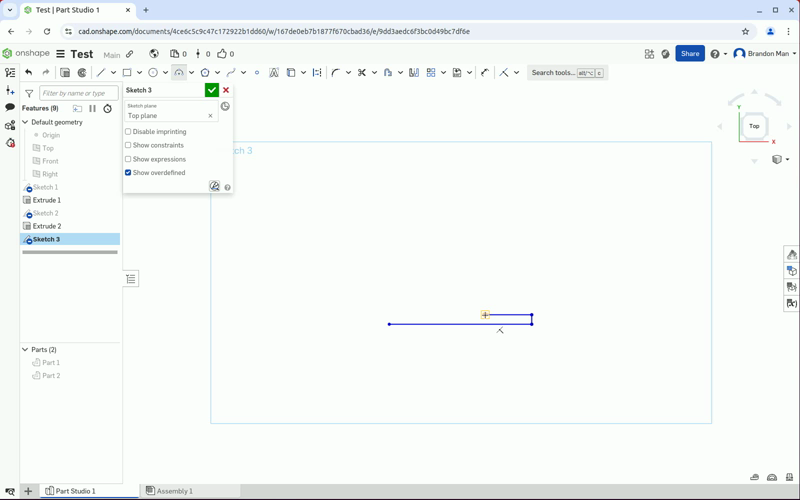
mouse_move(485, 250)
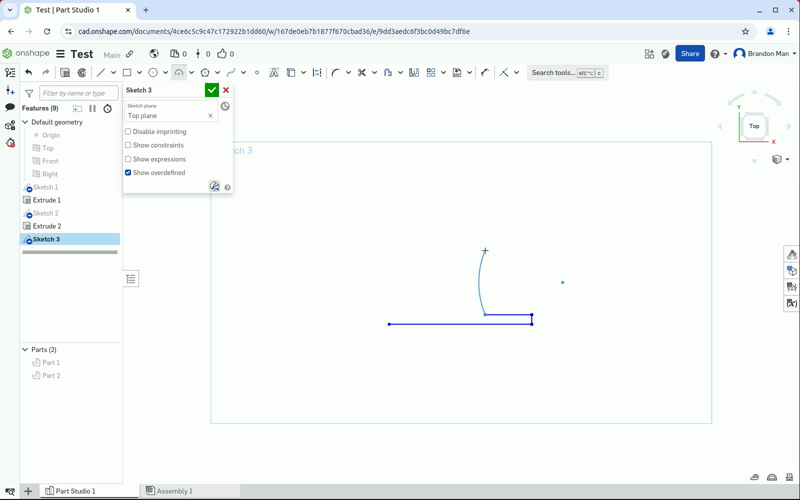
click(485, 250)
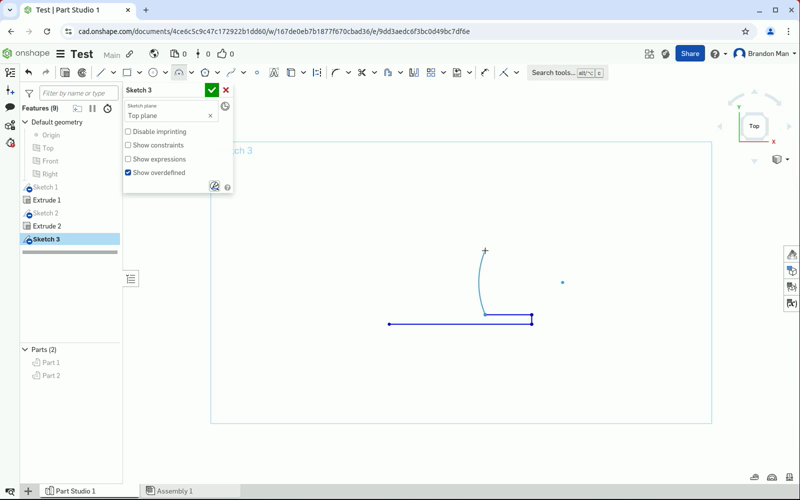
mouse_move(501, 282)
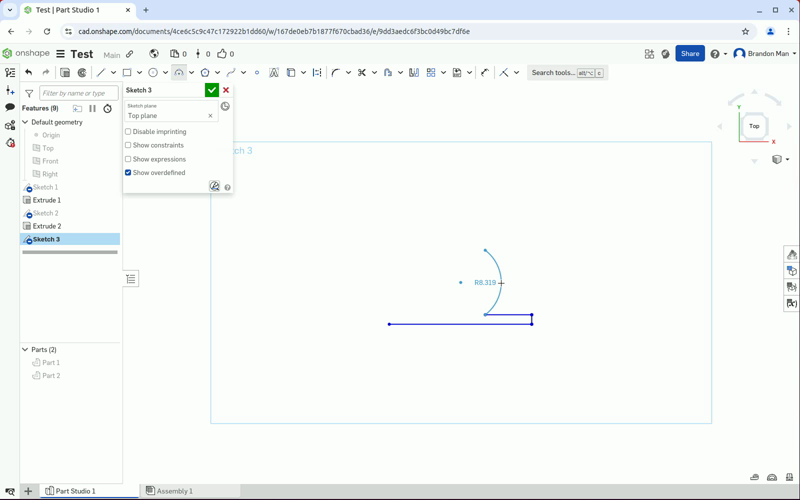
click(501, 282)
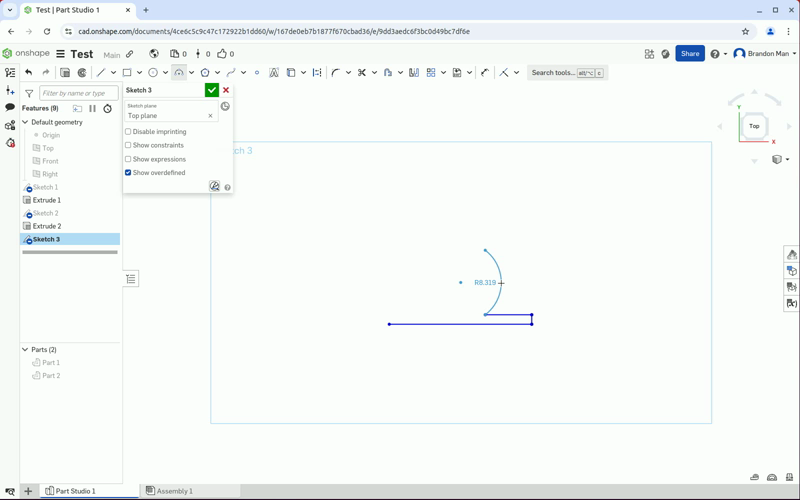
key_up(shift)
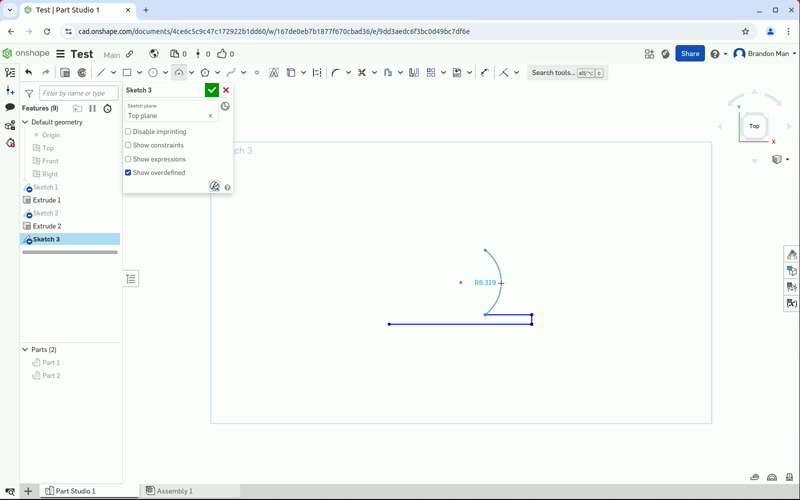
key(esc)
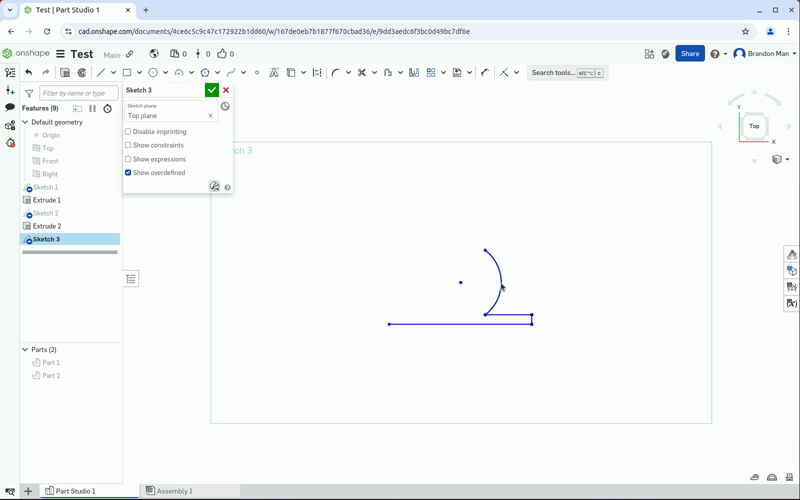
key(l)
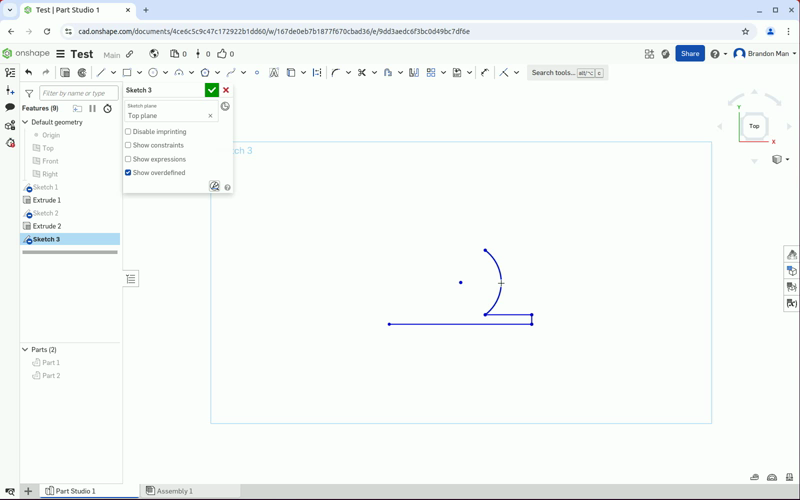
mouse_move(485, 250)
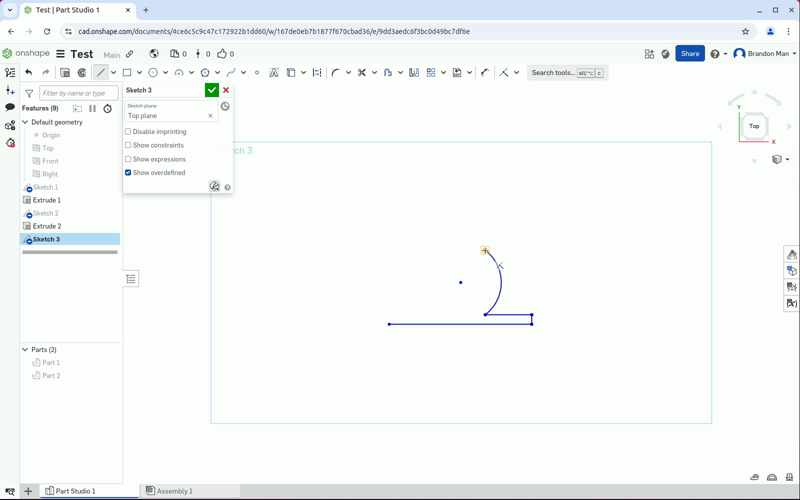
click(485, 250)
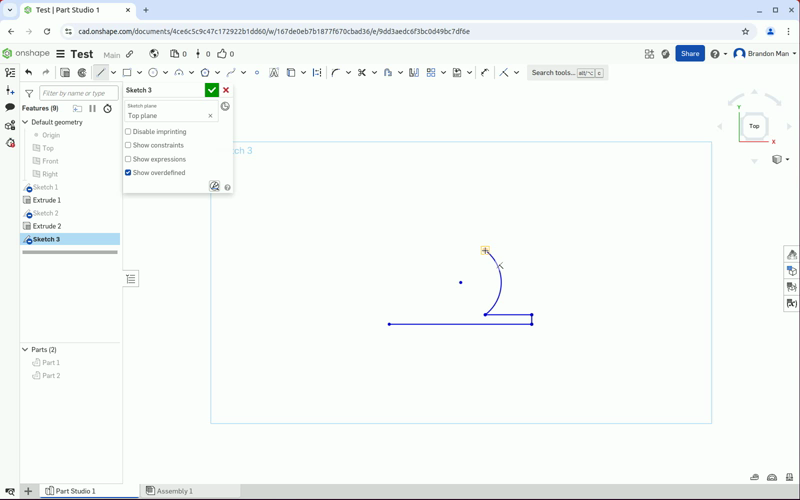
key_down(shift)
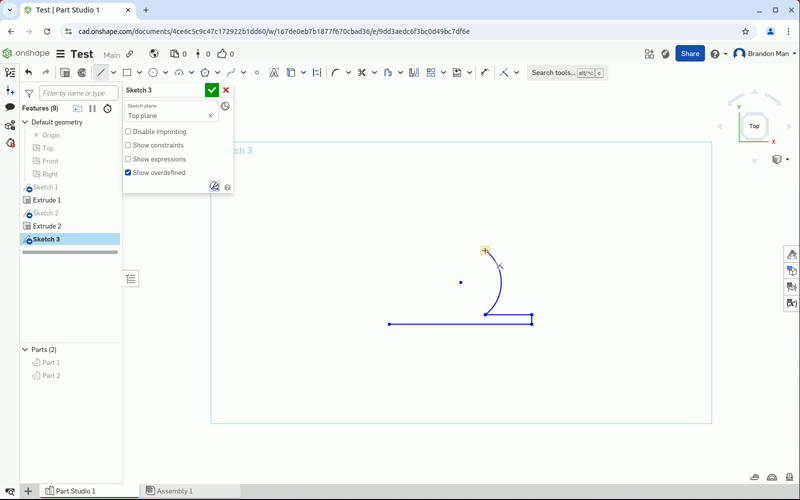
mouse_move(515, 250)
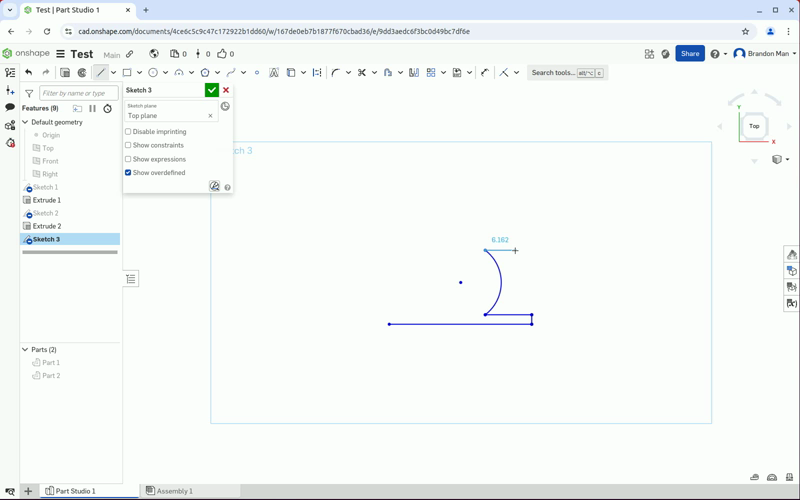
mouse_move(531, 250)
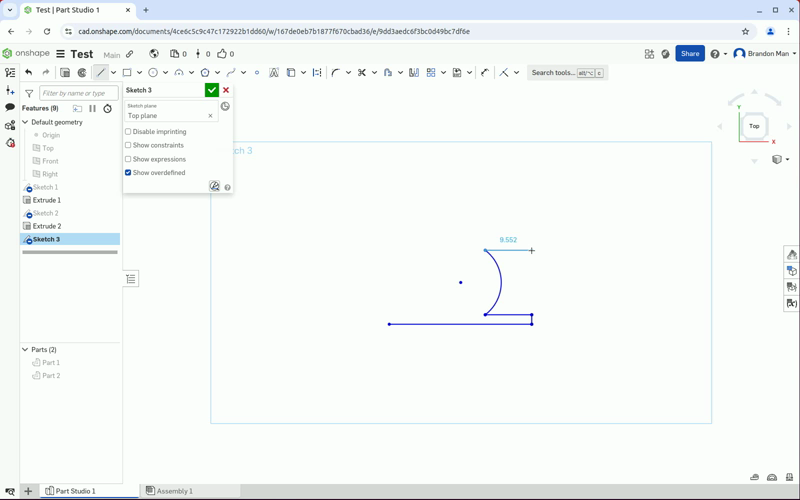
click(531, 250)
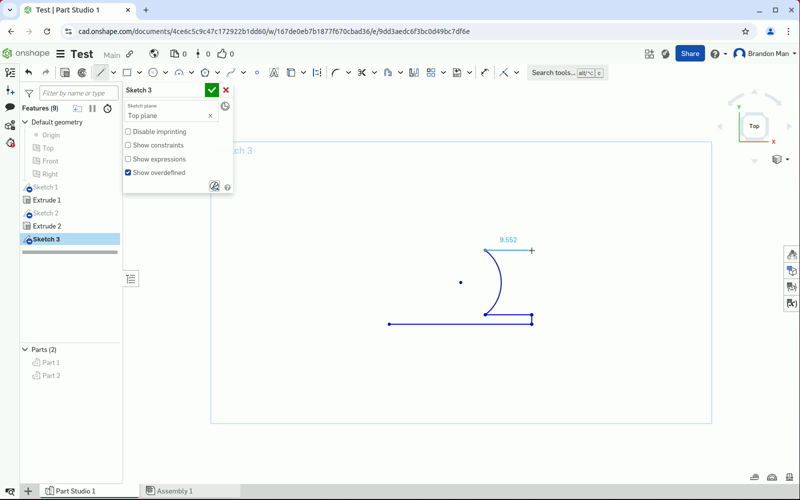
key_up(shift)
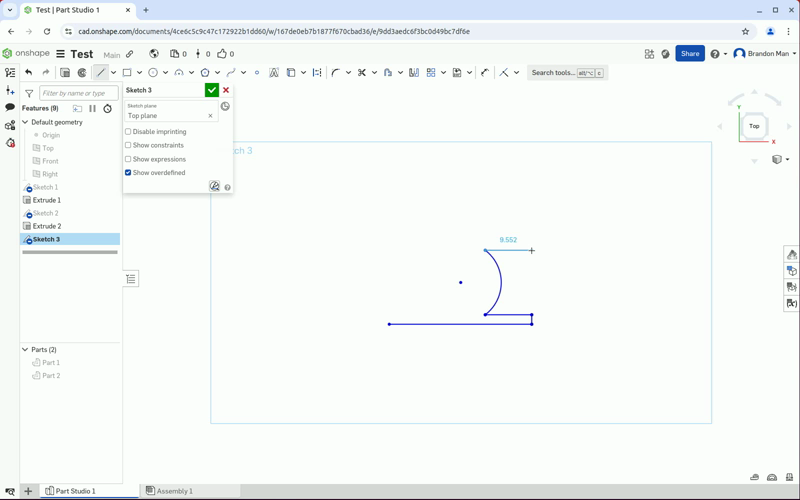
key_down(shift)
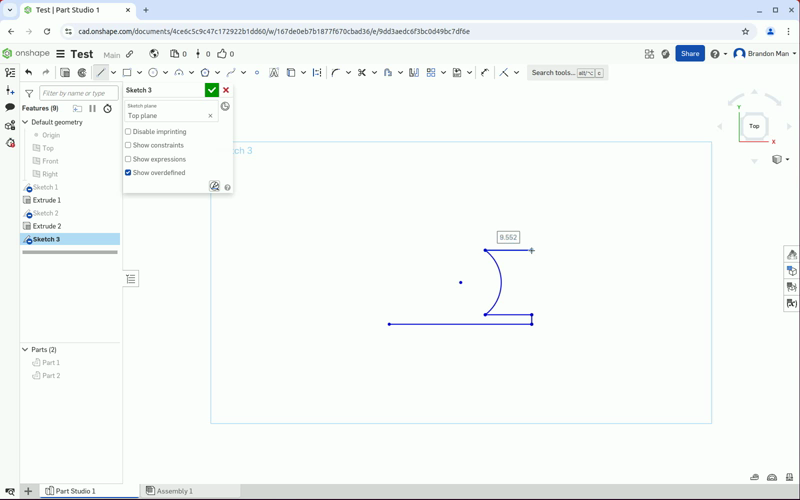
mouse_move(561, 250)
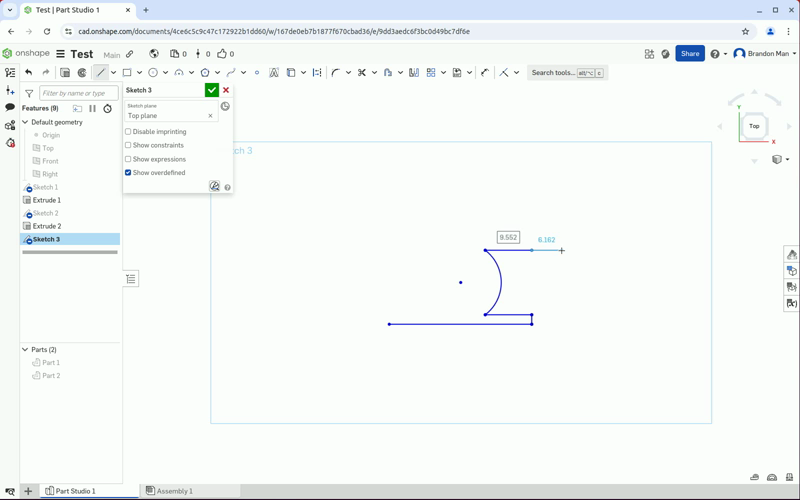
mouse_move(531, 242)
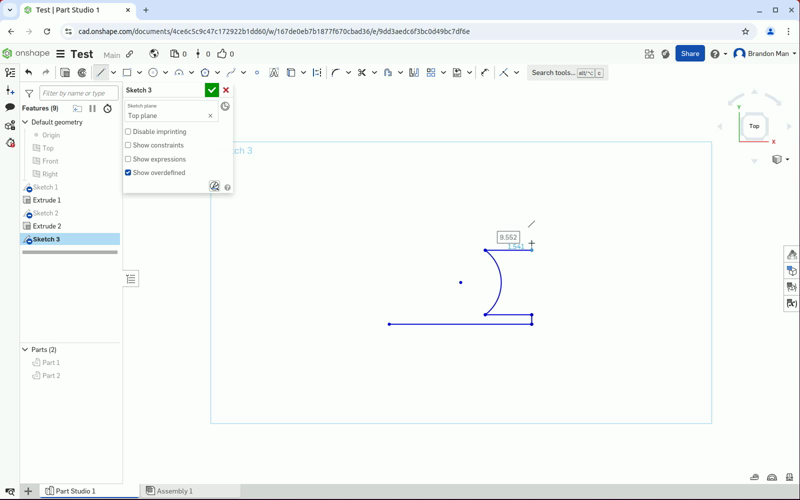
scroll(6)
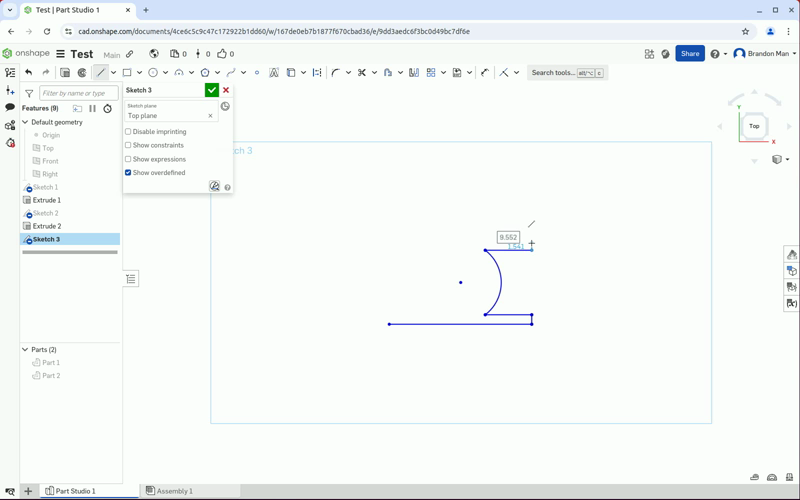
scroll(6)
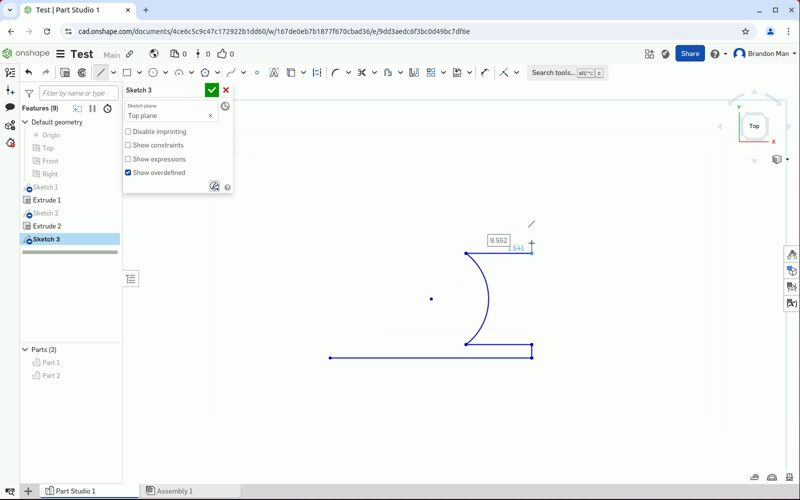
scroll(6)
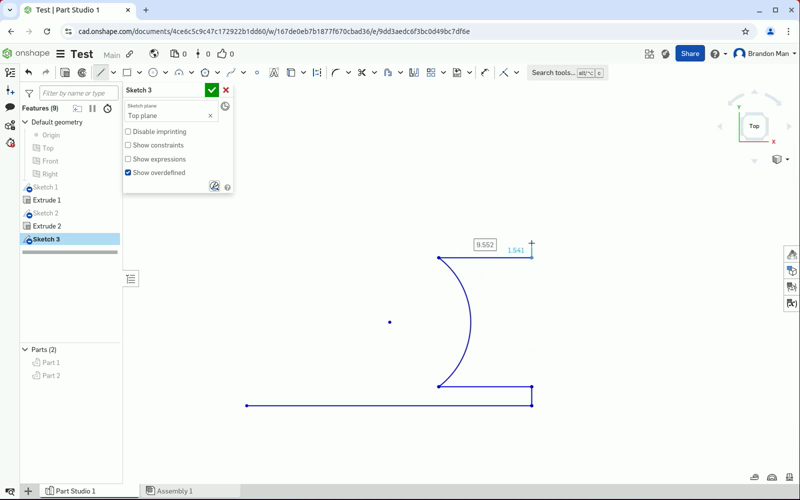
scroll(6)
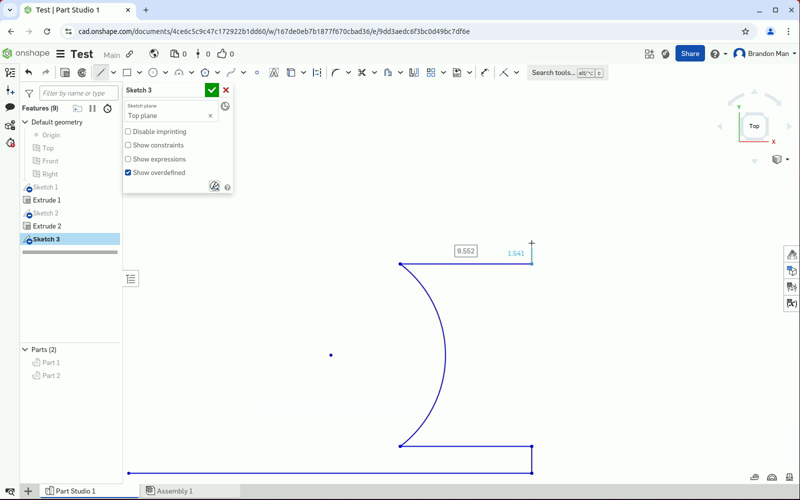
scroll(6)
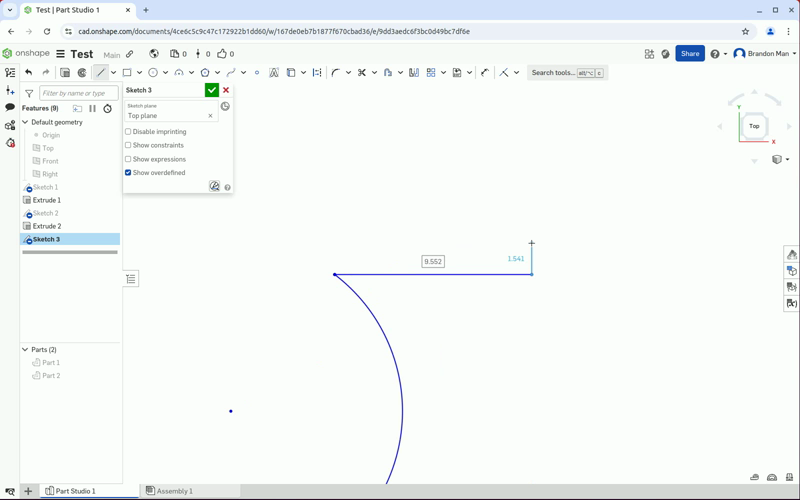
scroll(6)
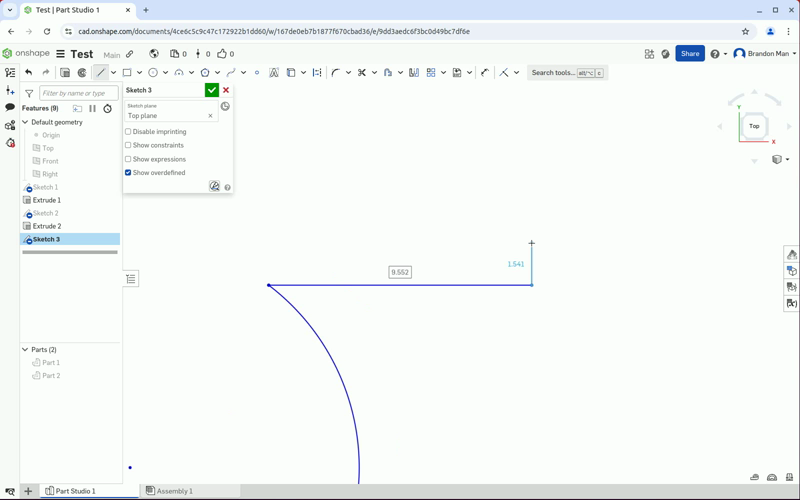
scroll(6)
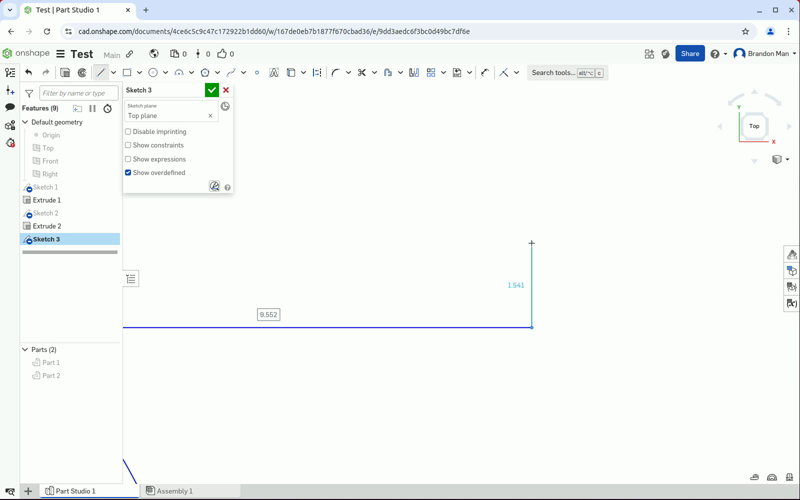
click(531, 242)
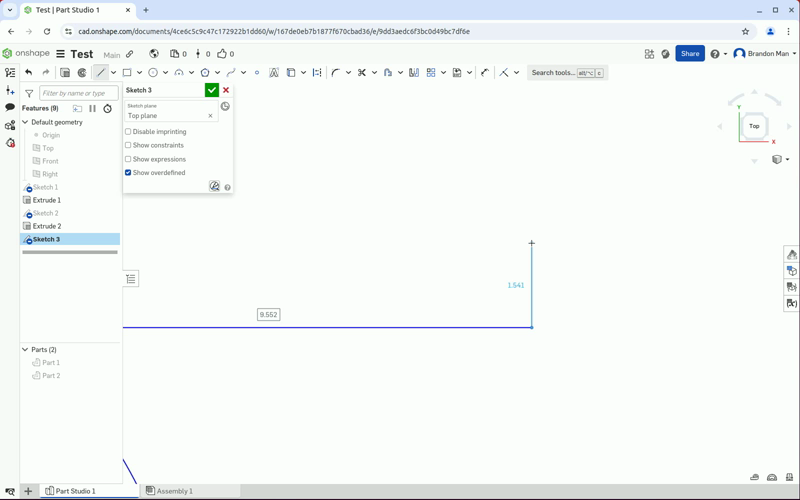
scroll(-6)
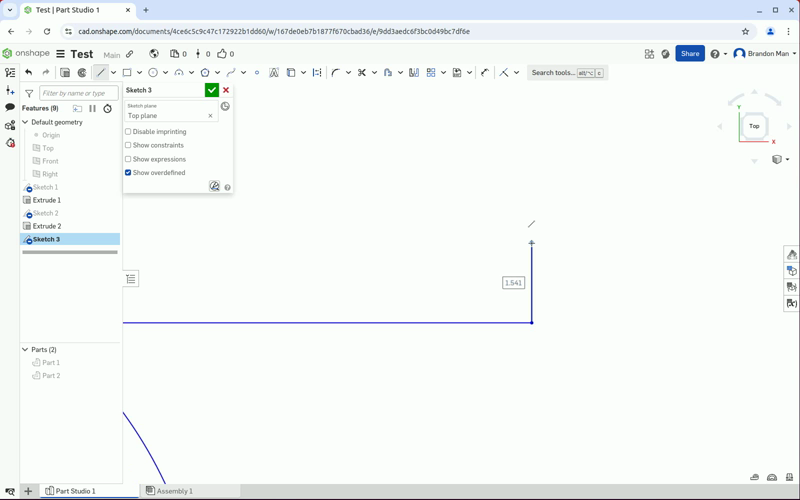
scroll(-6)
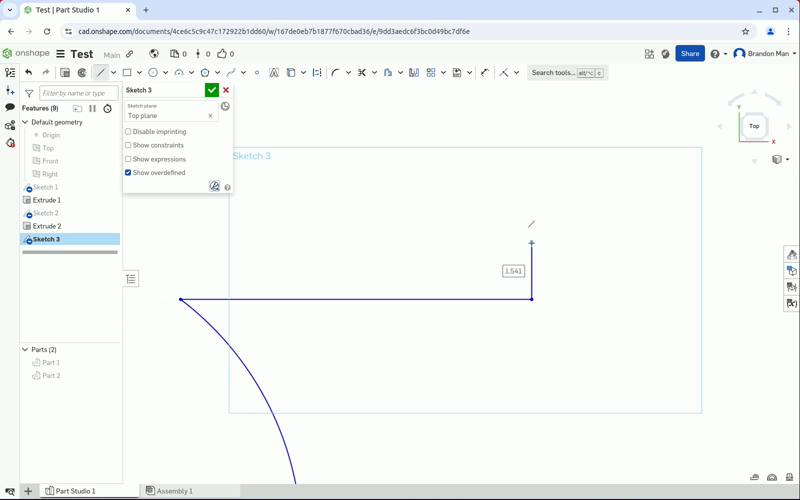
scroll(-6)
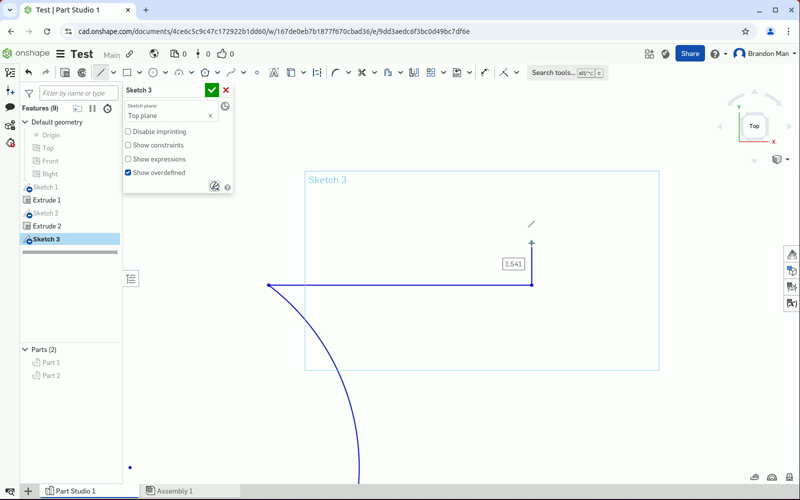
scroll(-6)
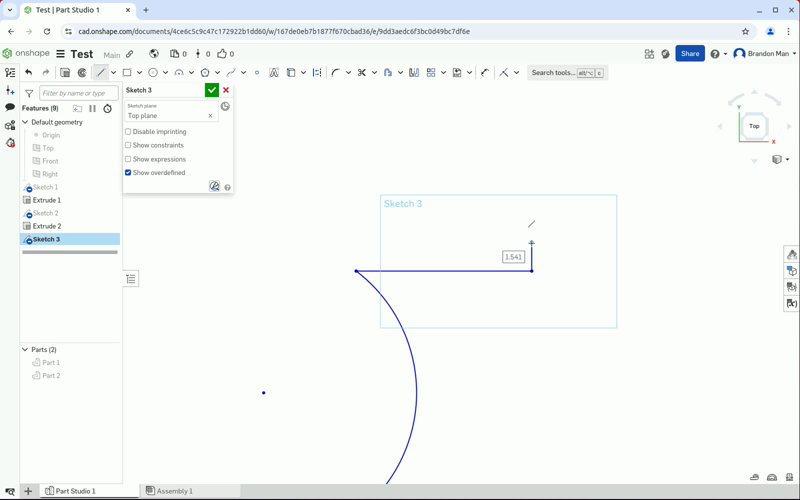
scroll(-6)
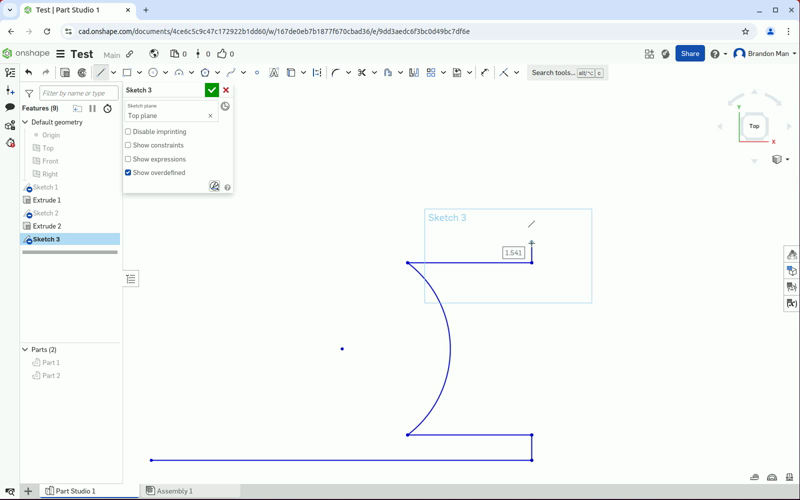
scroll(-6)
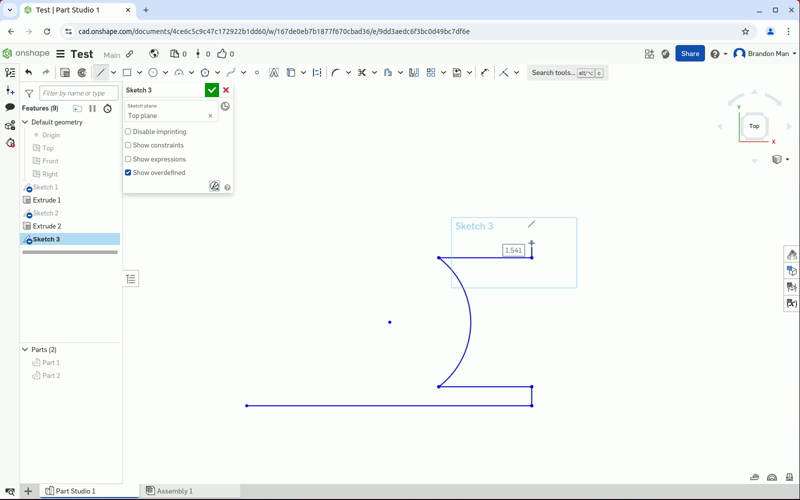
scroll(-6)
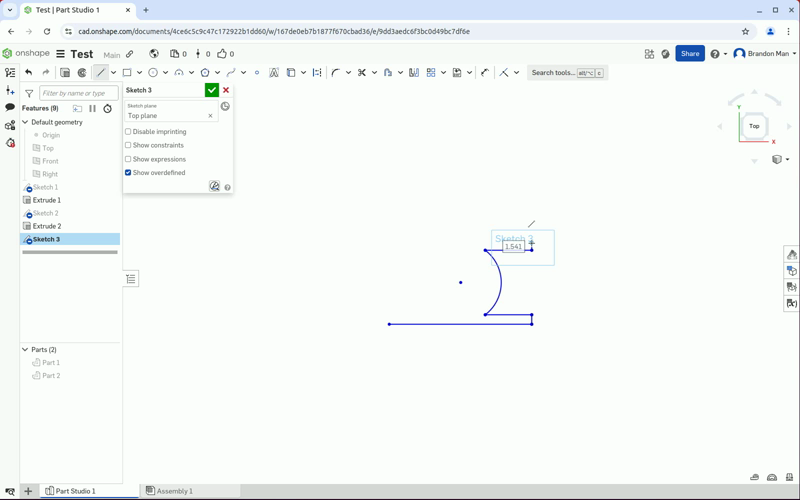
key_up(shift)
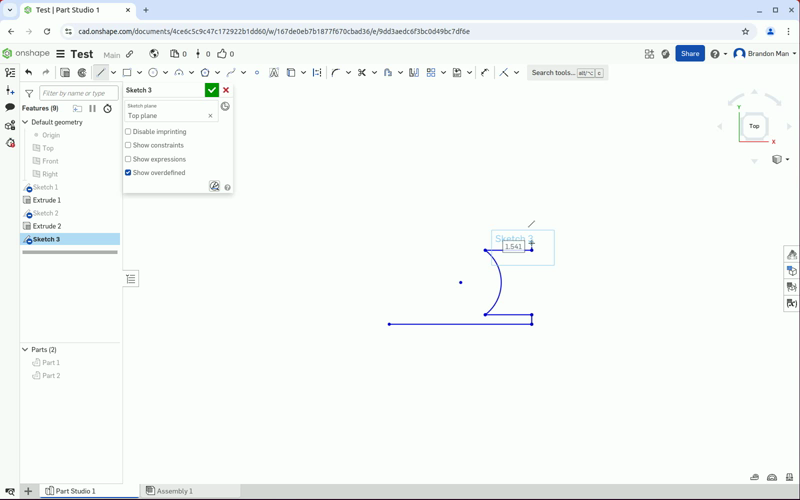
key_down(shift)
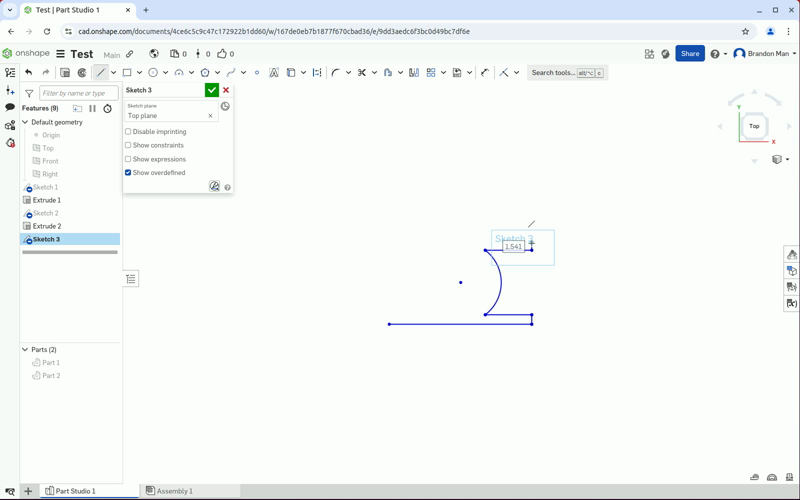
mouse_move(389, 242)
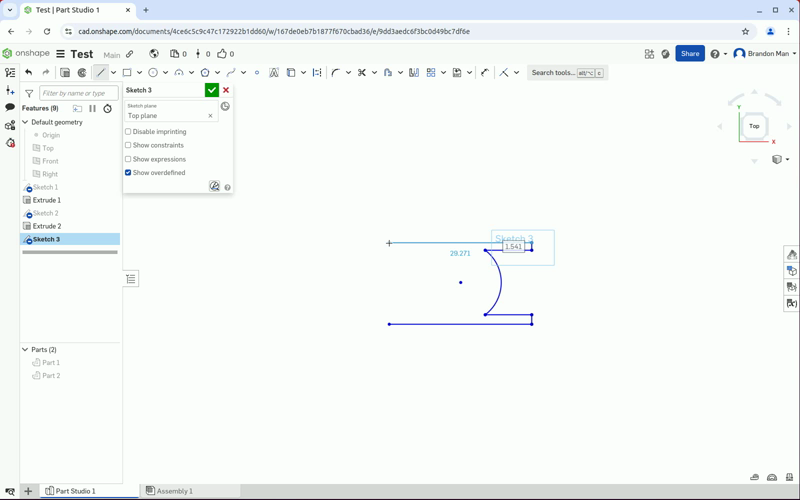
click(389, 242)
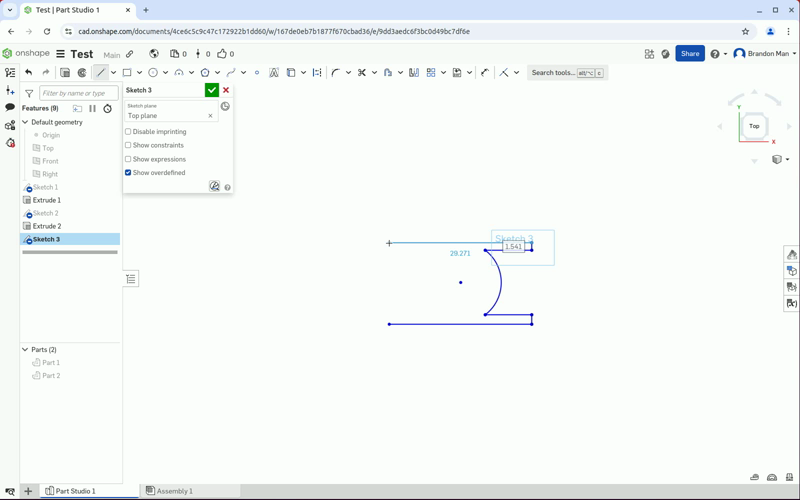
key_up(shift)
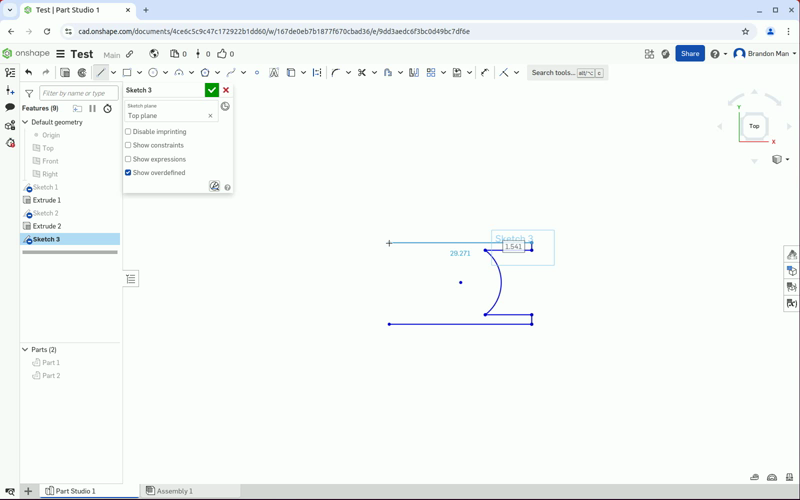
key_down(shift)
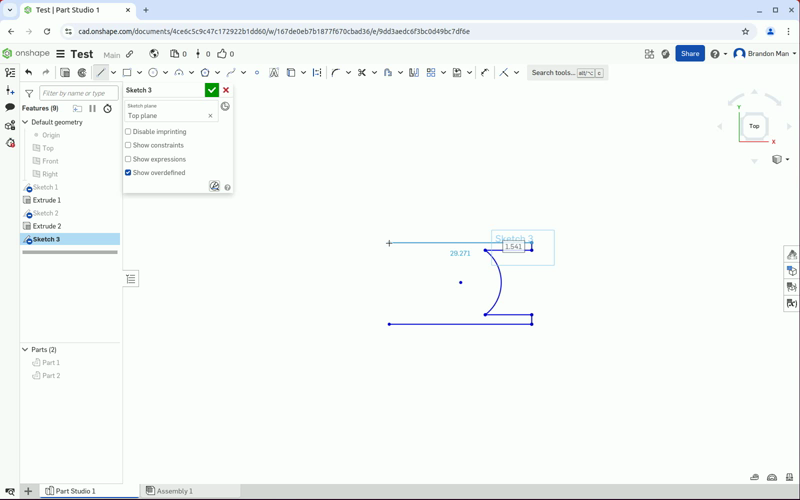
mouse_move(419, 242)
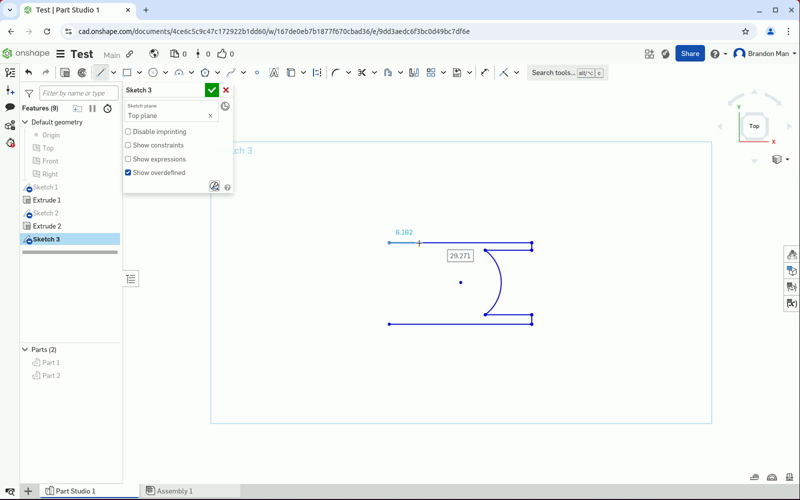
mouse_move(389, 250)
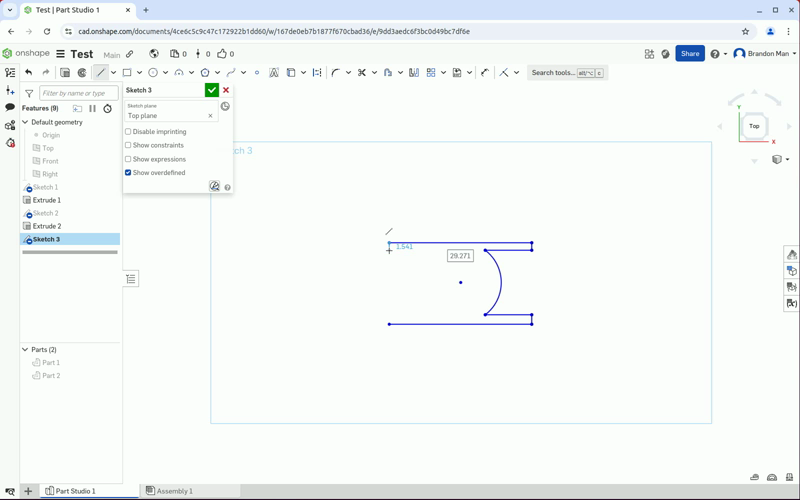
scroll(6)
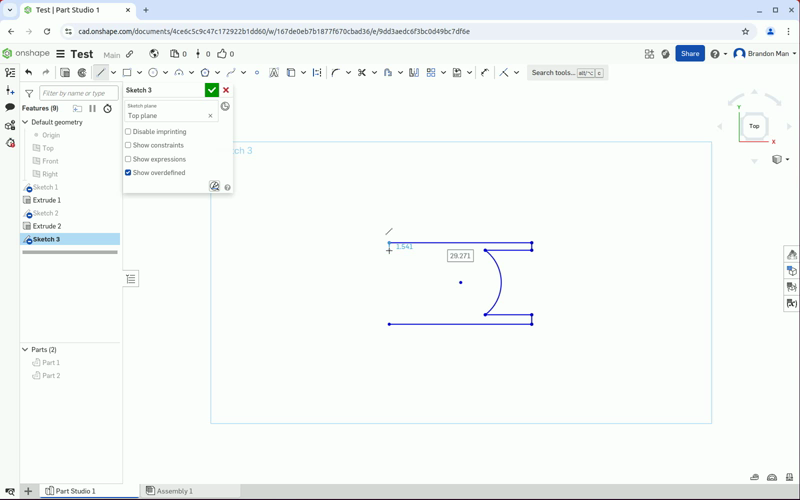
scroll(6)
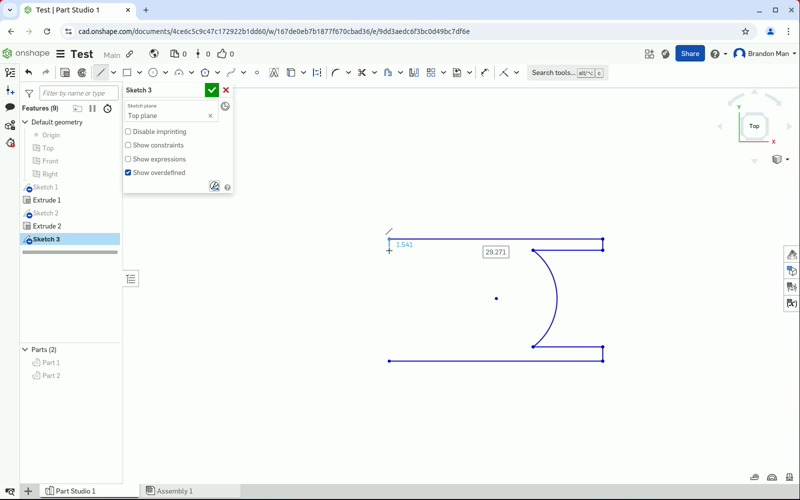
scroll(6)
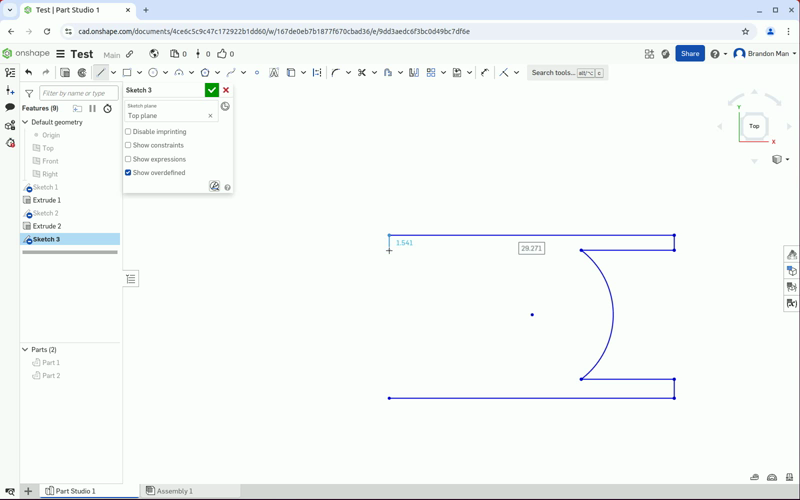
scroll(6)
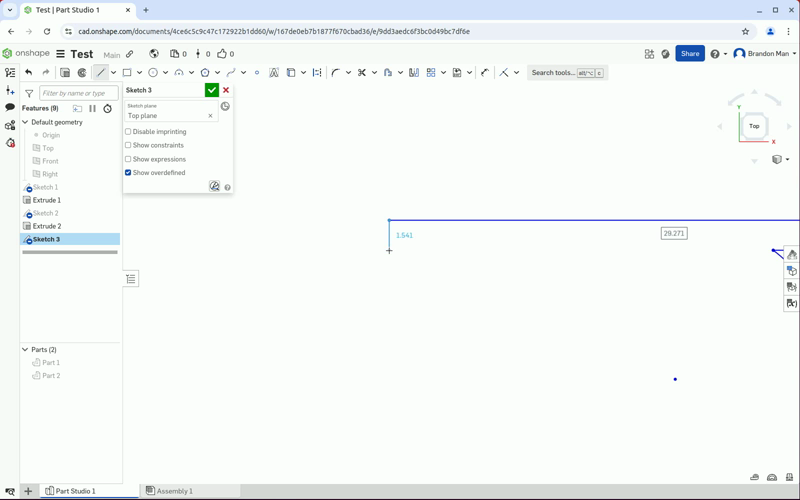
scroll(6)
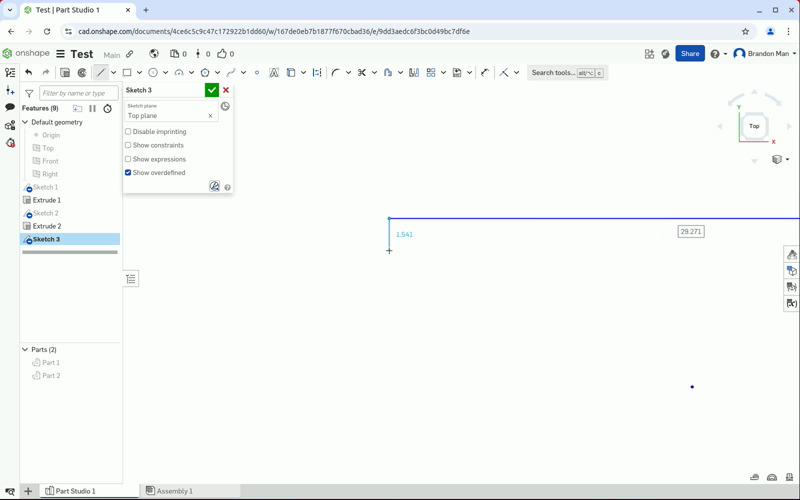
scroll(6)
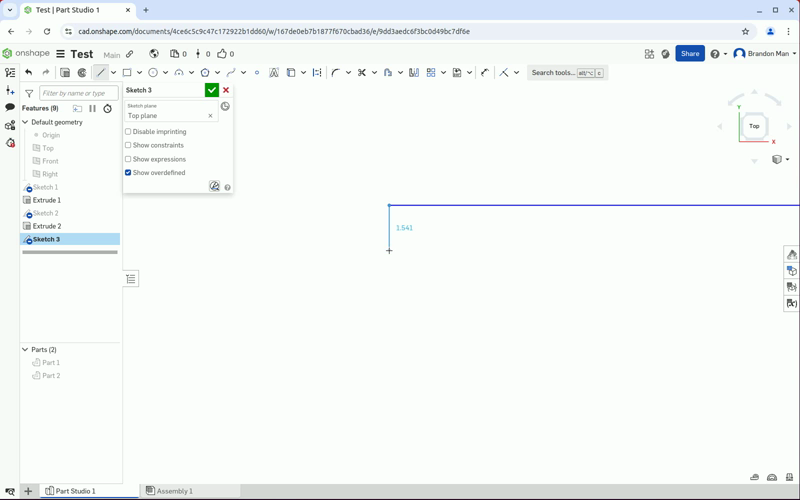
scroll(6)
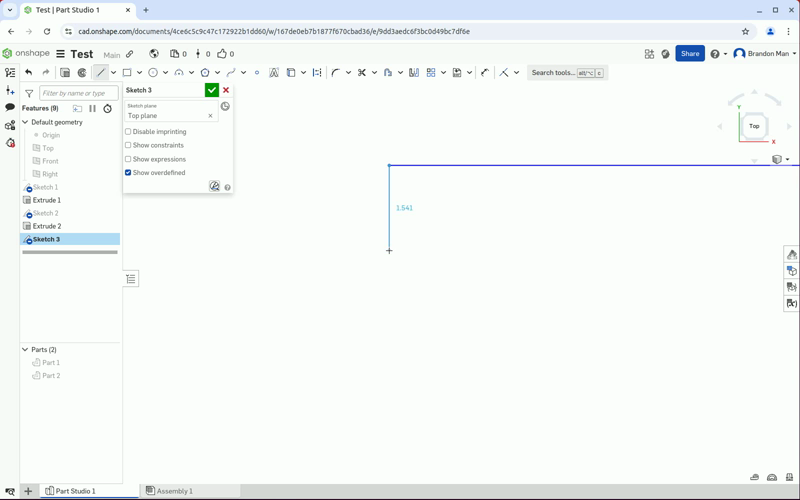
click(389, 250)
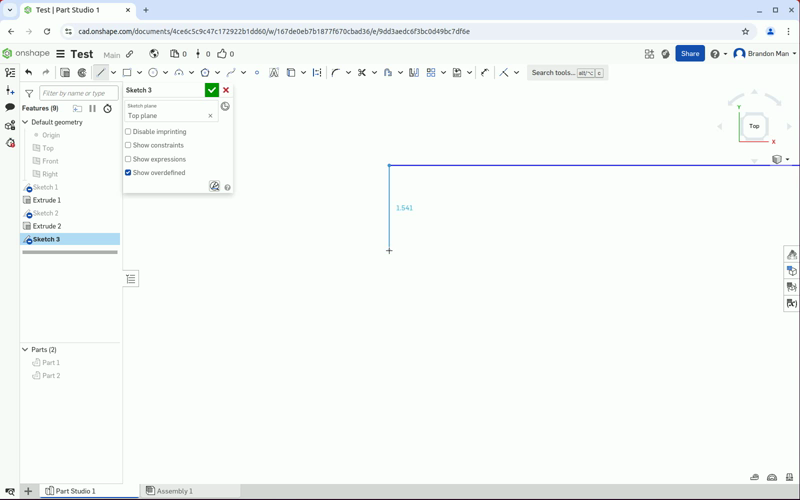
scroll(-6)
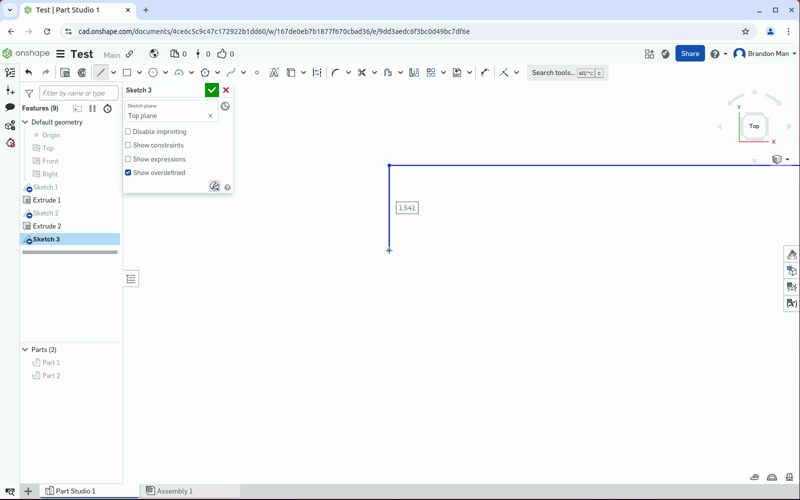
scroll(-6)
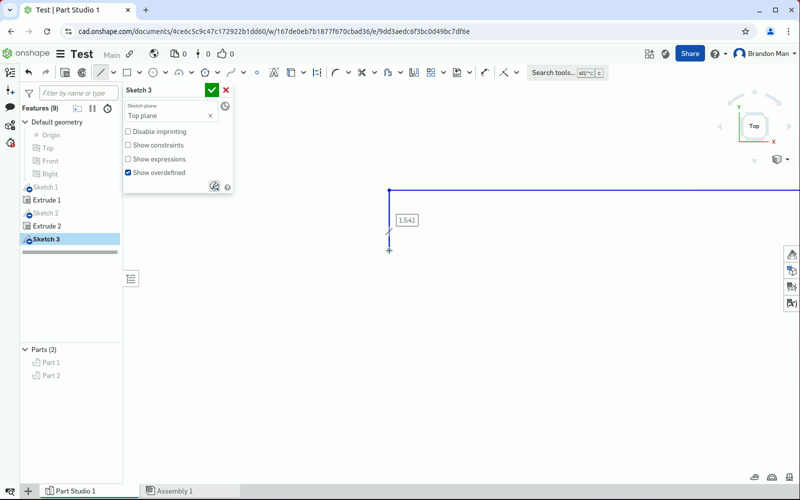
scroll(-6)
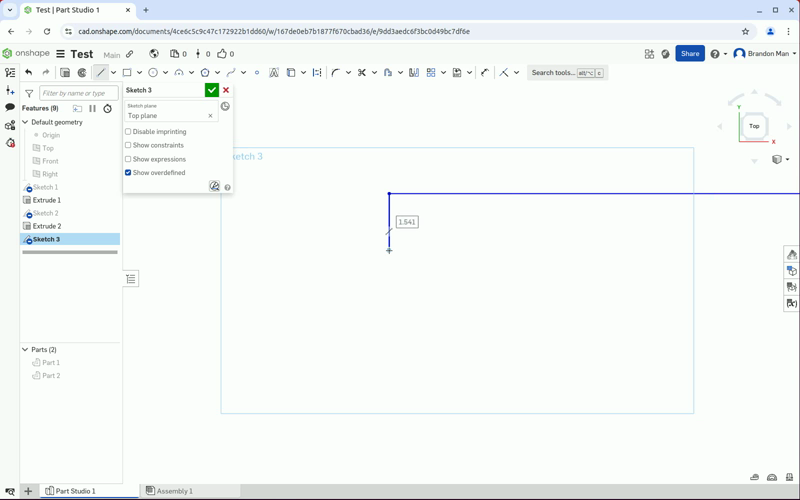
scroll(-6)
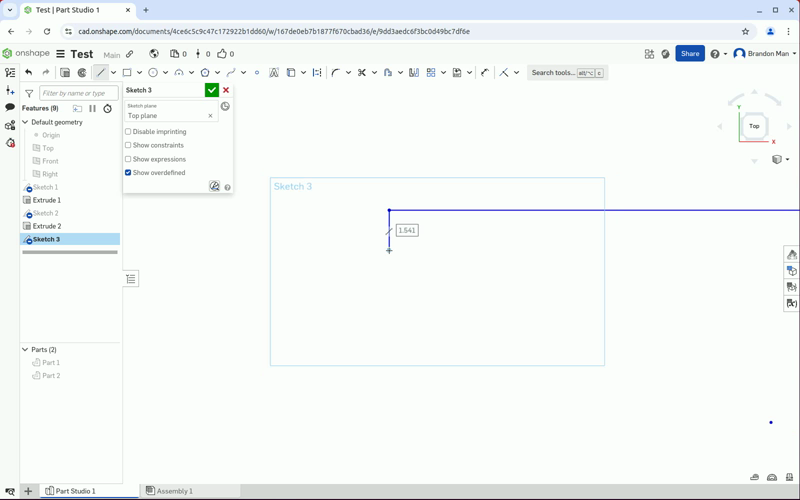
scroll(-6)
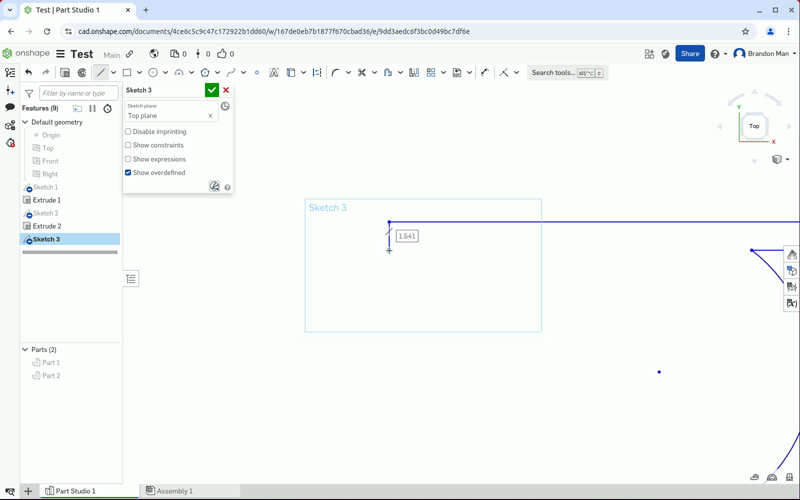
scroll(-6)
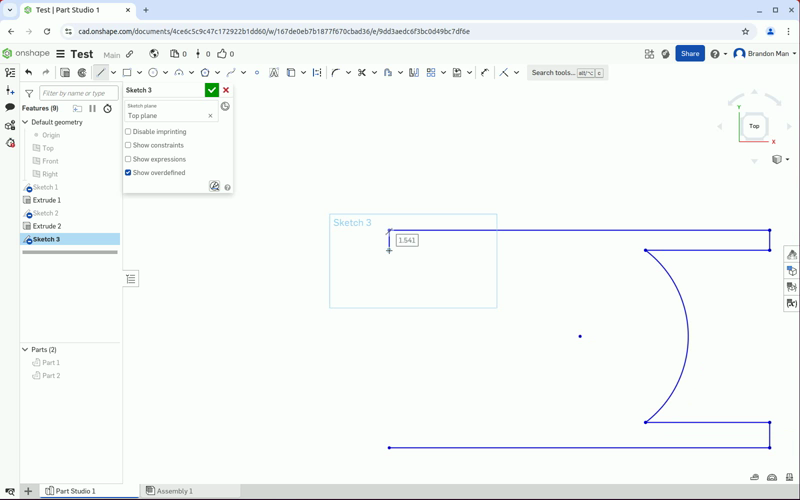
scroll(-6)
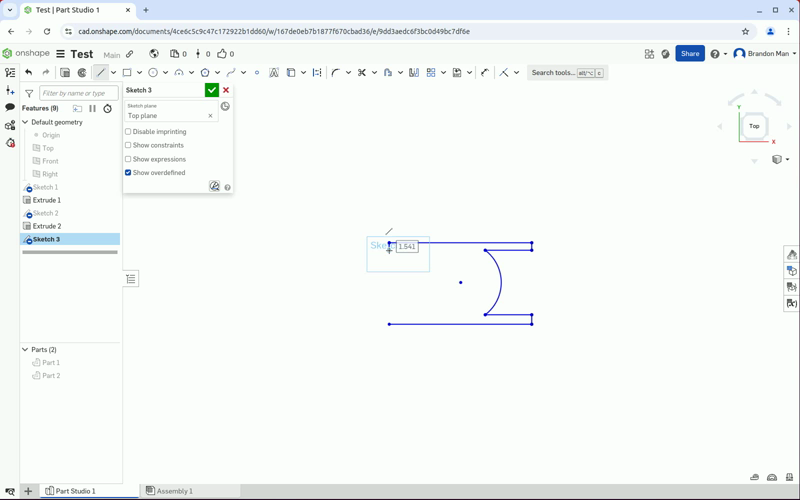
key_up(shift)
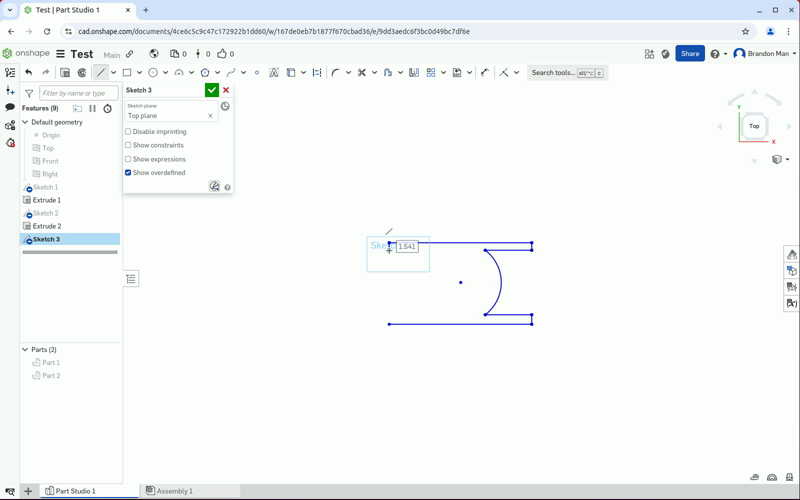
key_down(shift)
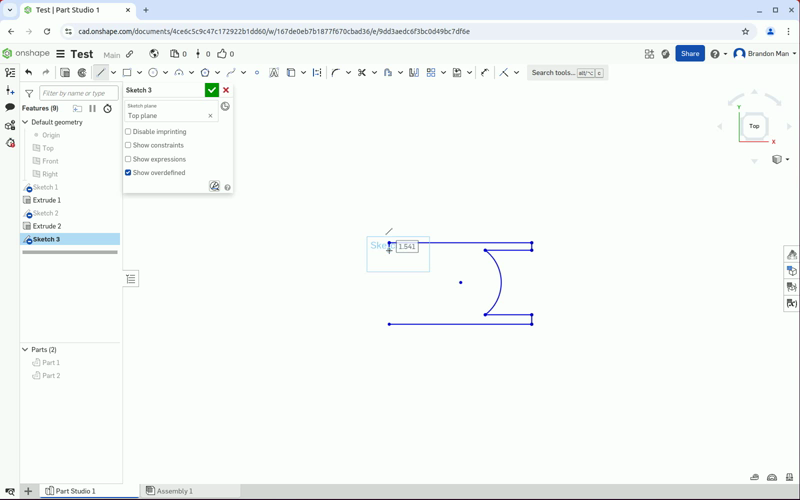
mouse_move(419, 250)
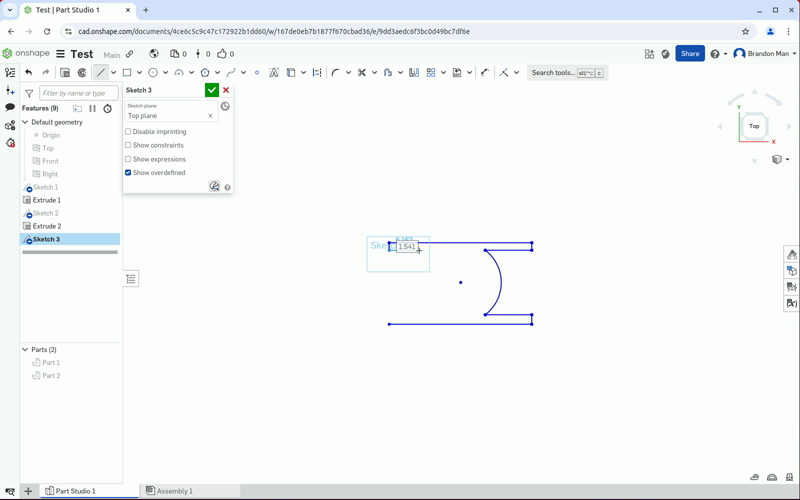
mouse_move(435, 250)
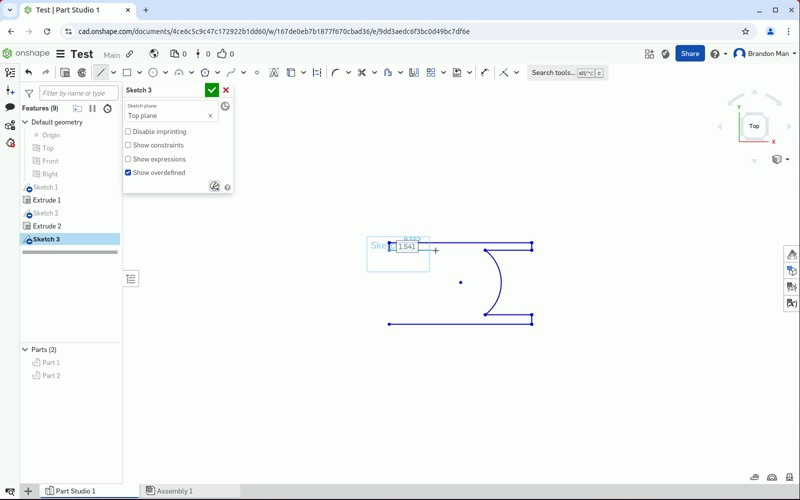
click(435, 250)
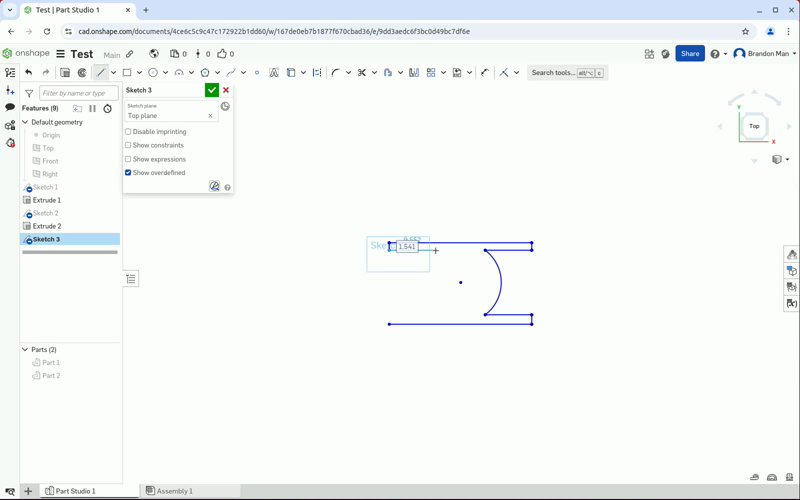
key_up(shift)
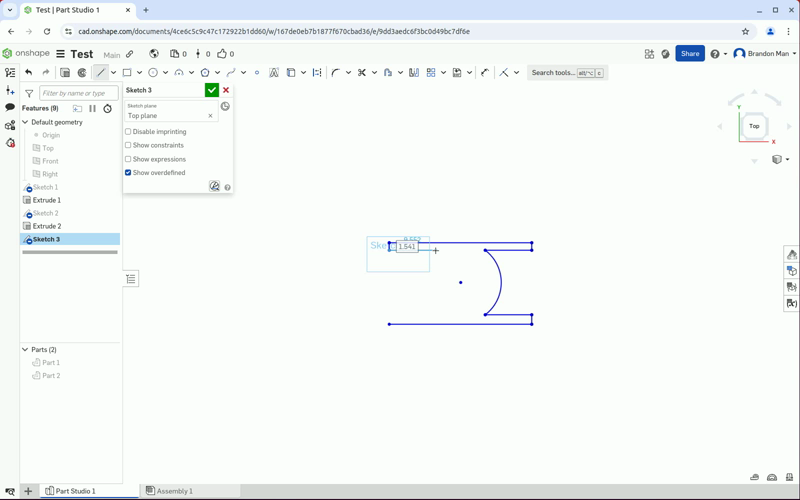
key(esc)
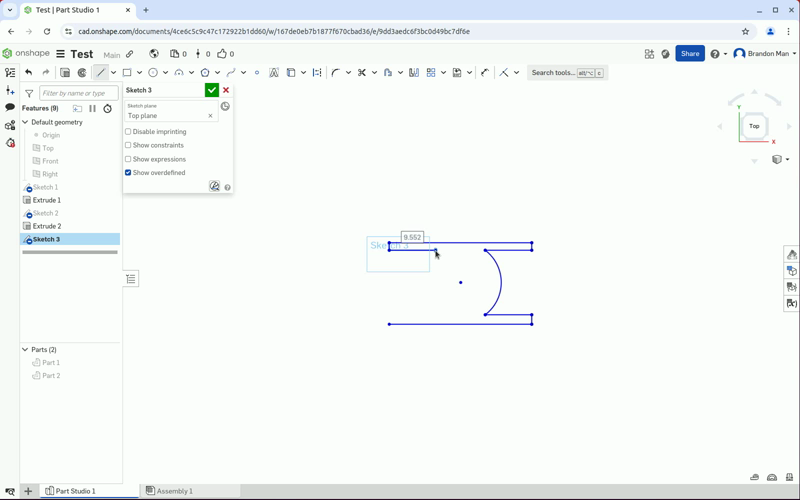
key(a)
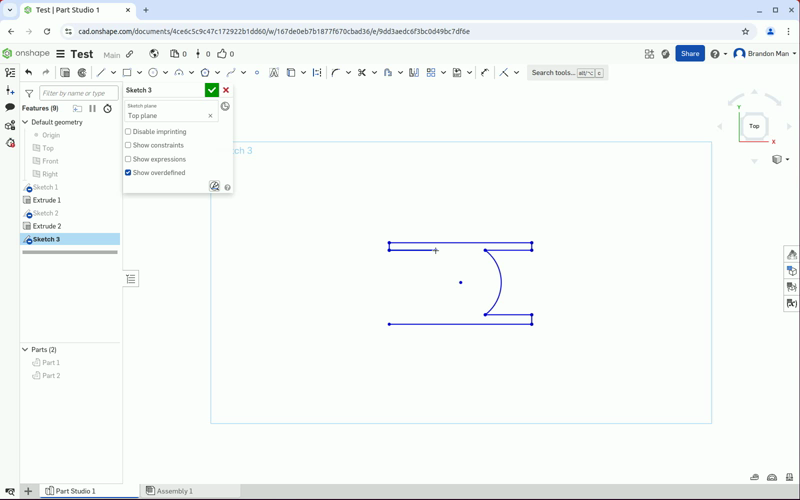
mouse_move(435, 250)
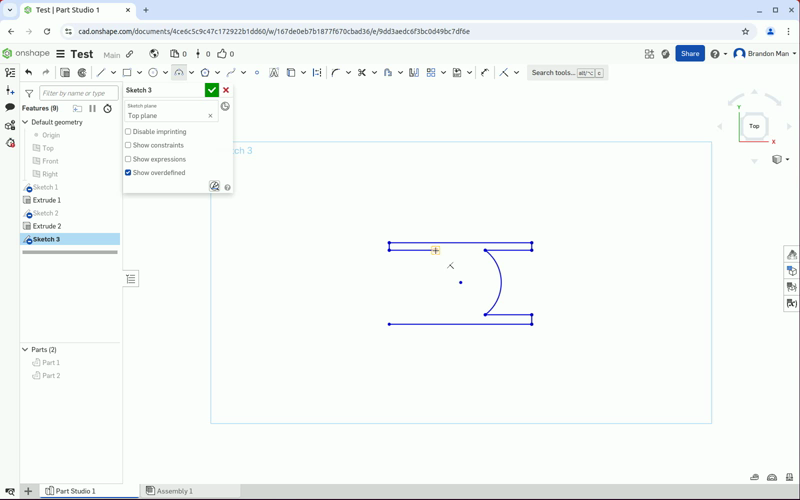
click(435, 250)
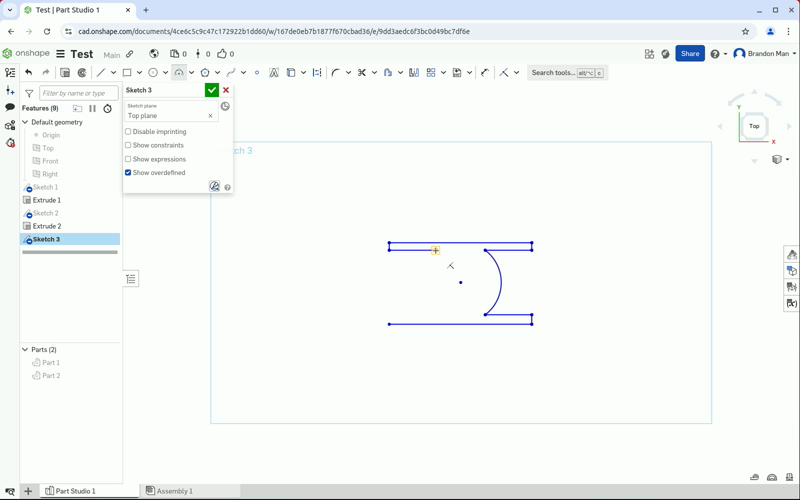
key_down(shift)
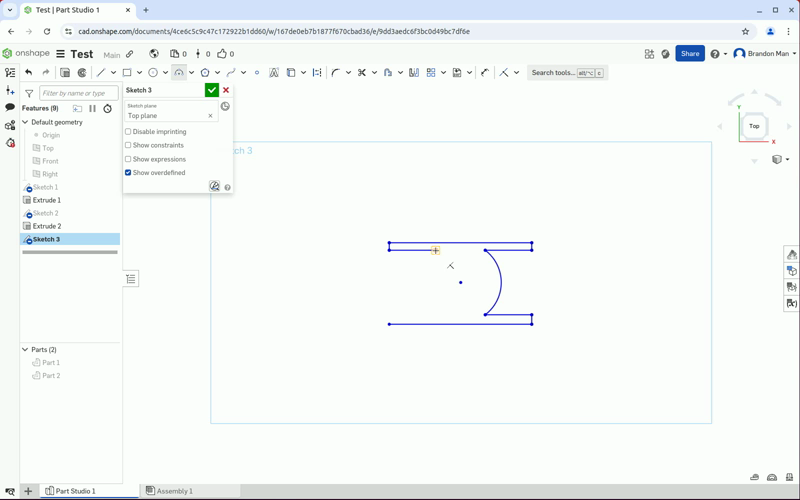
mouse_move(435, 314)
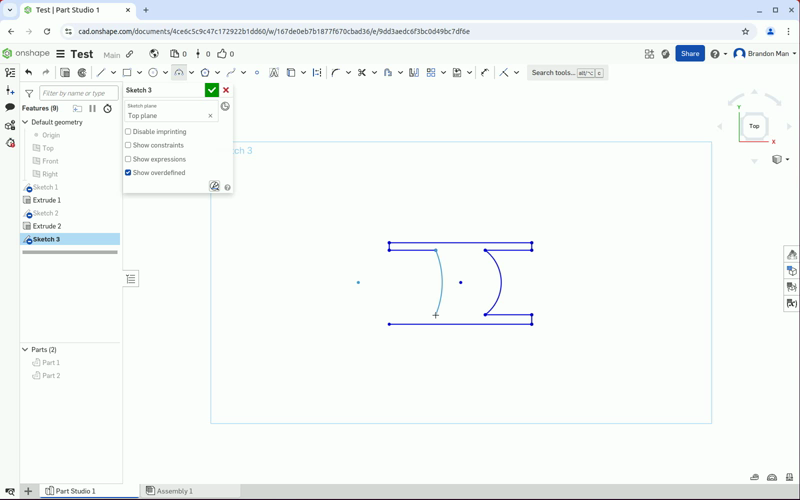
click(435, 314)
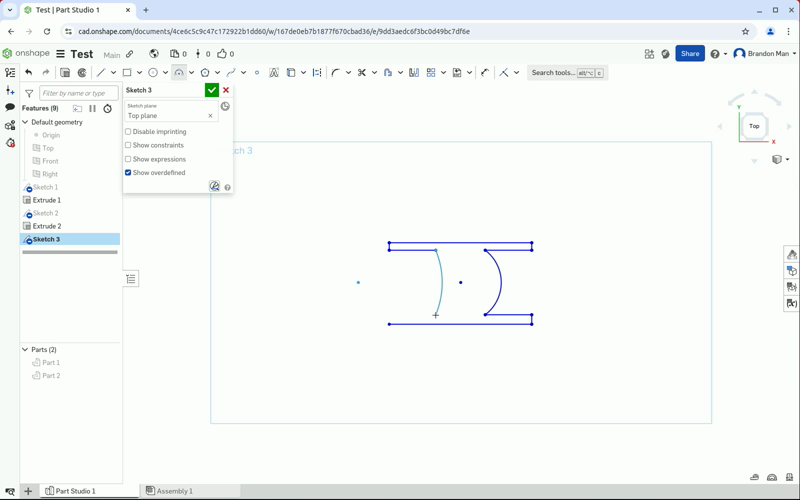
mouse_move(419, 282)
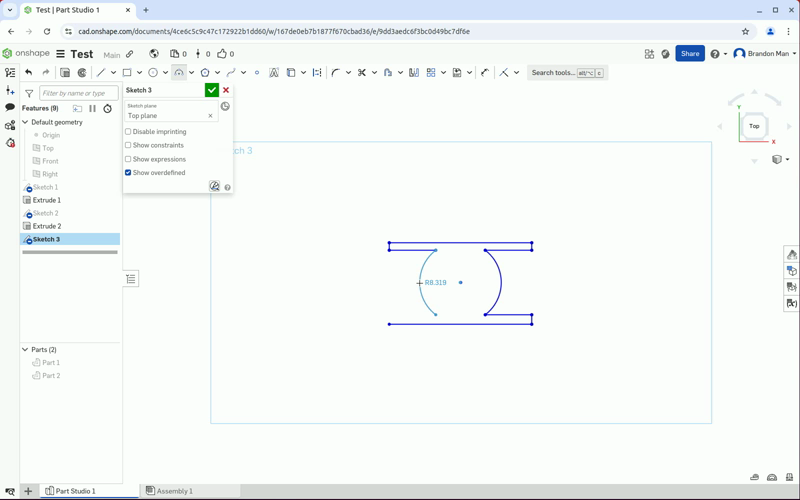
click(419, 282)
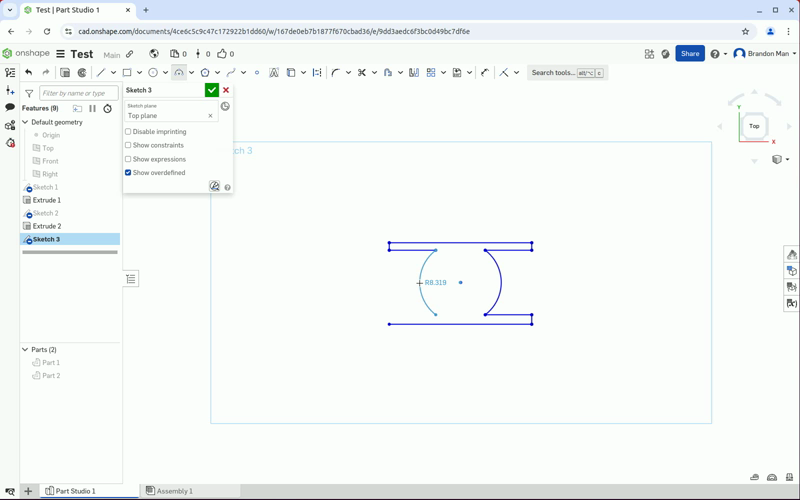
key_up(shift)
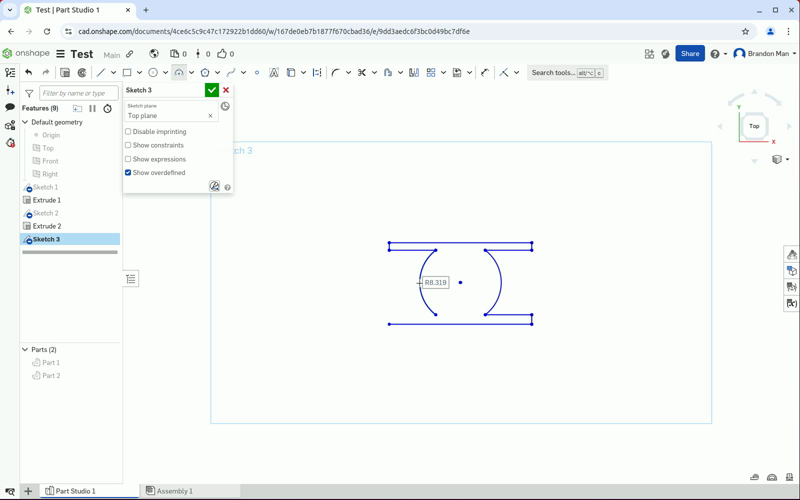
key(esc)
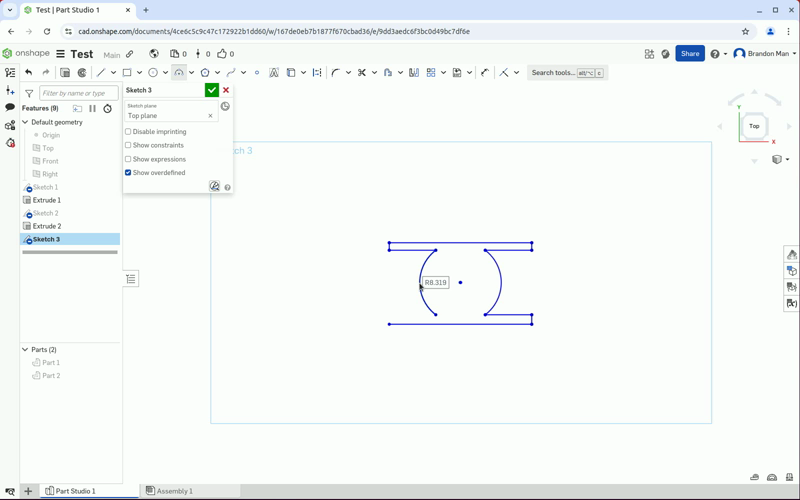
key(l)
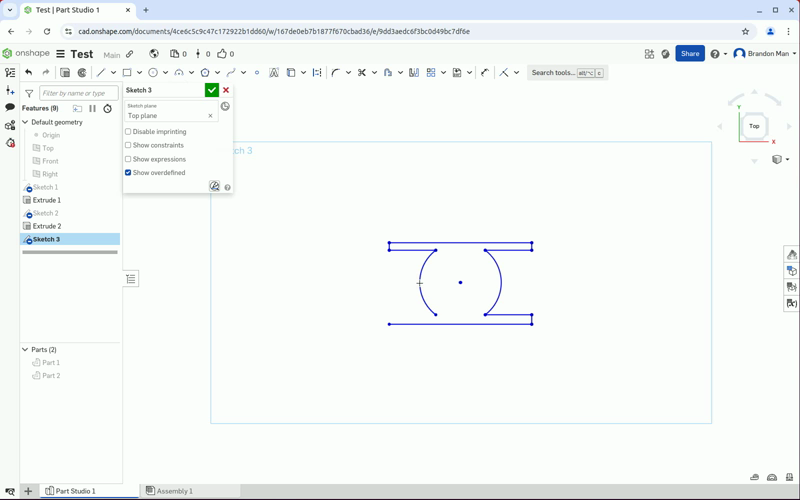
mouse_move(435, 314)
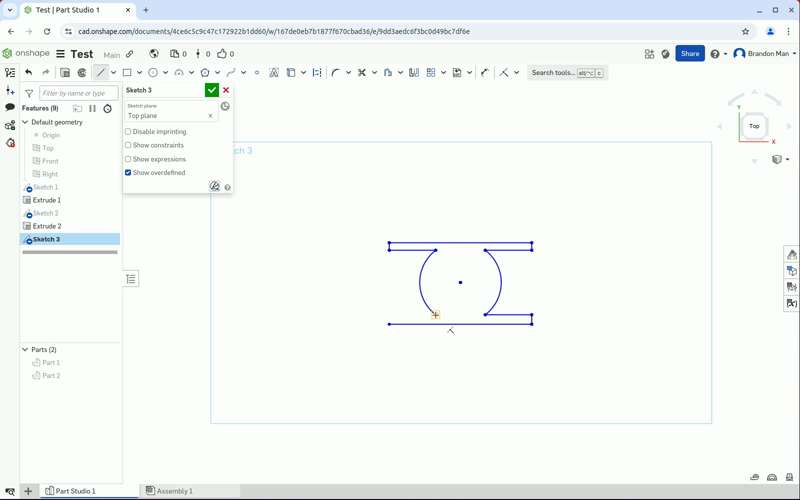
click(435, 314)
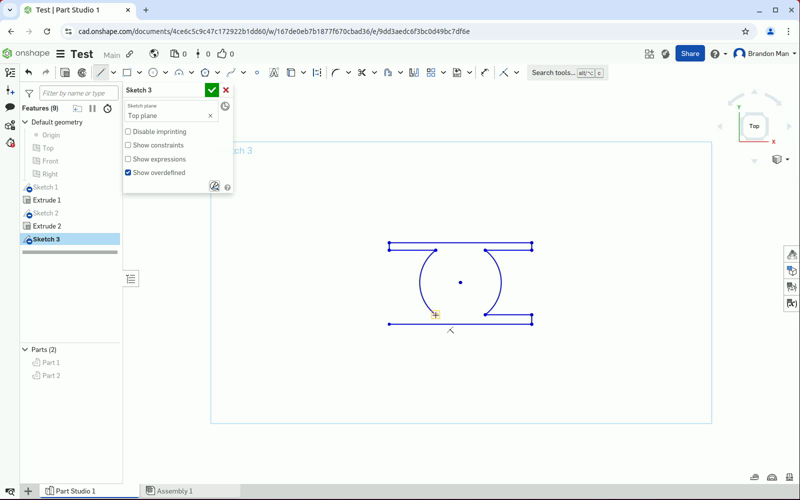
key_down(shift)
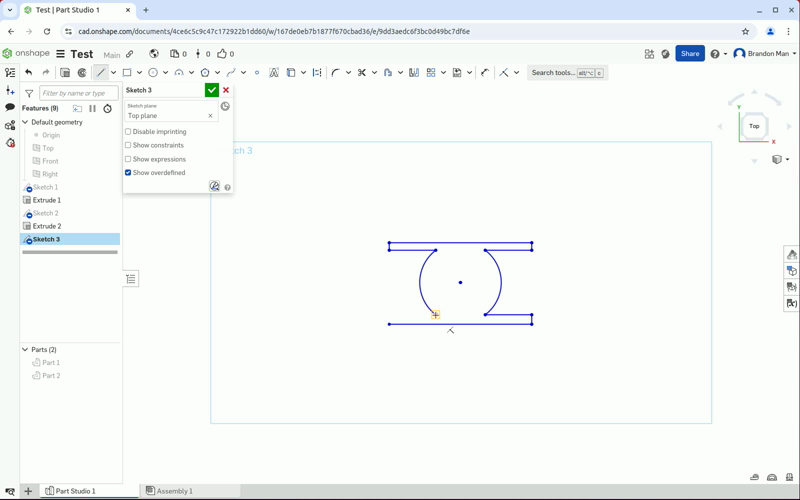
mouse_move(465, 314)
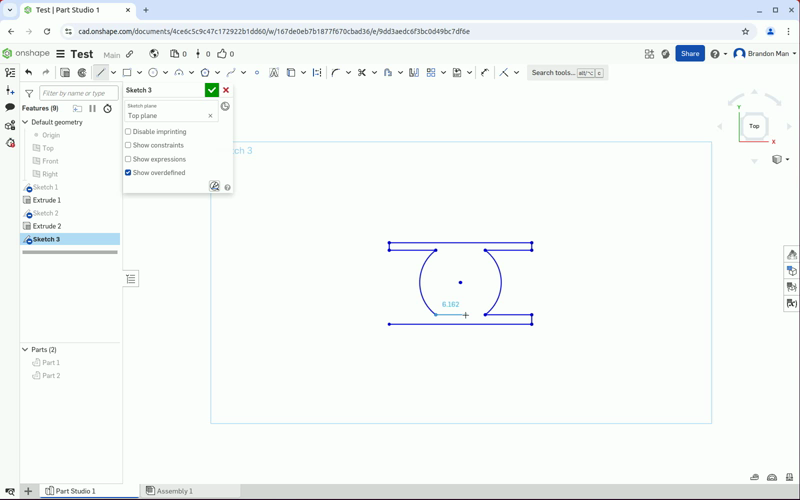
mouse_move(389, 314)
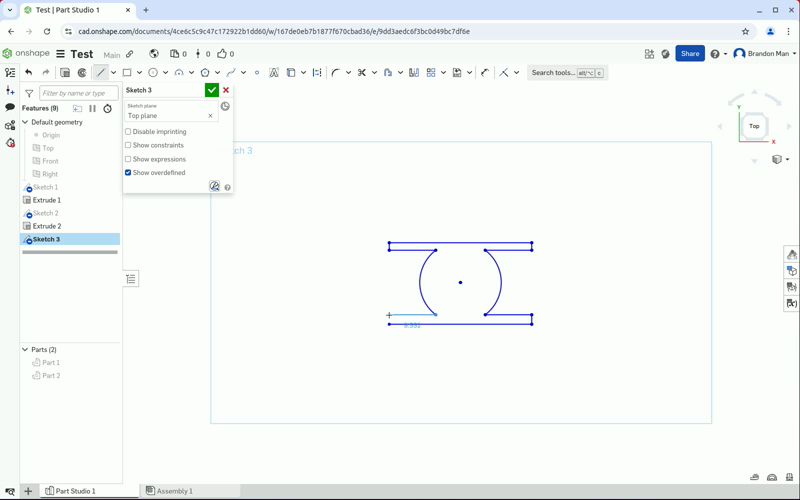
click(389, 314)
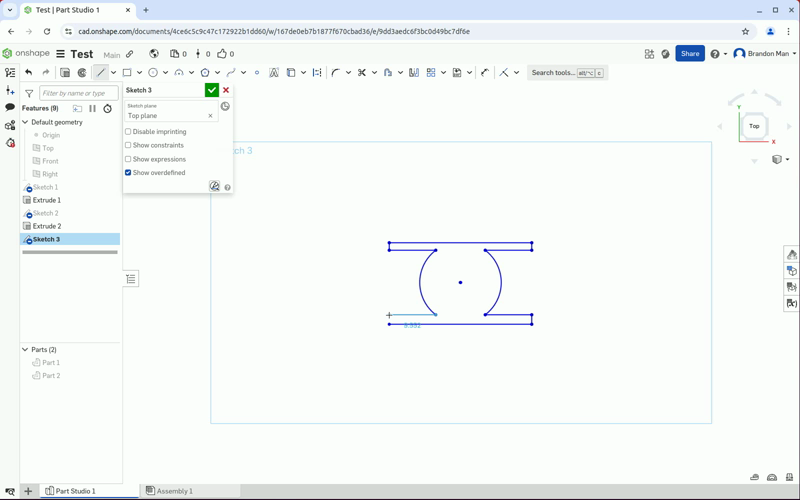
key_up(shift)
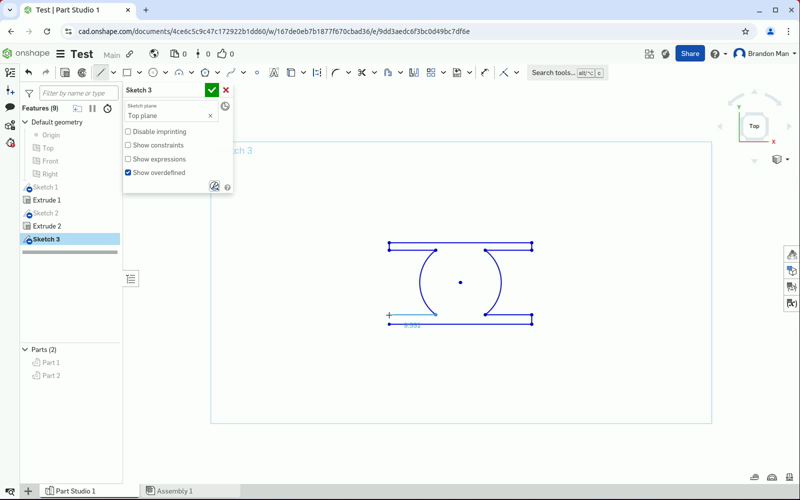
mouse_move(419, 314)
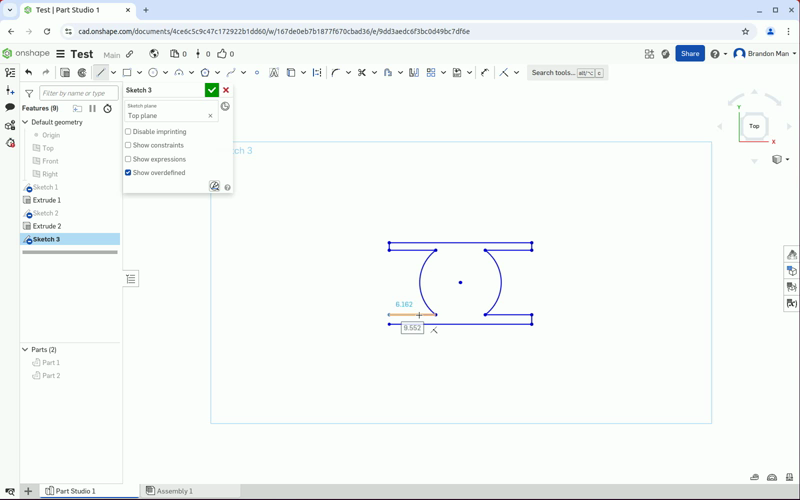
key_down(shift)
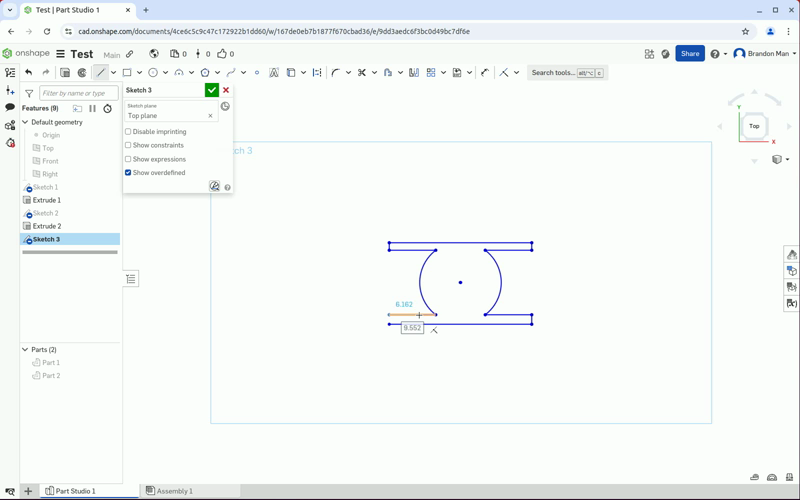
mouse_move(389, 324)
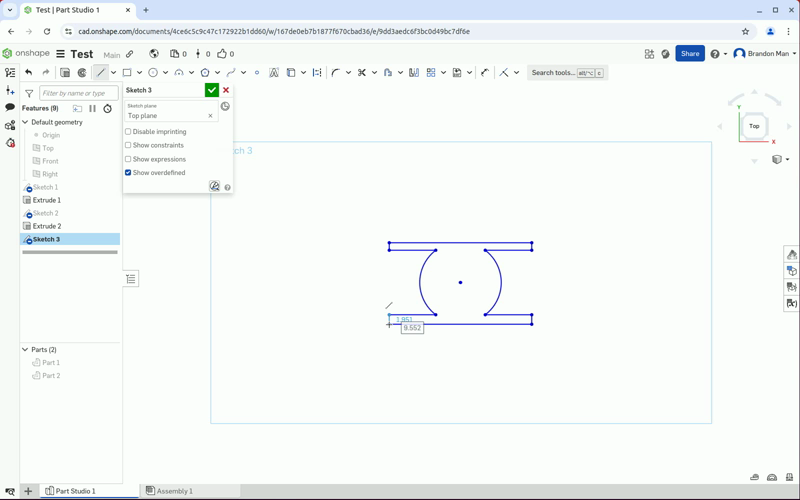
key_up(shift)
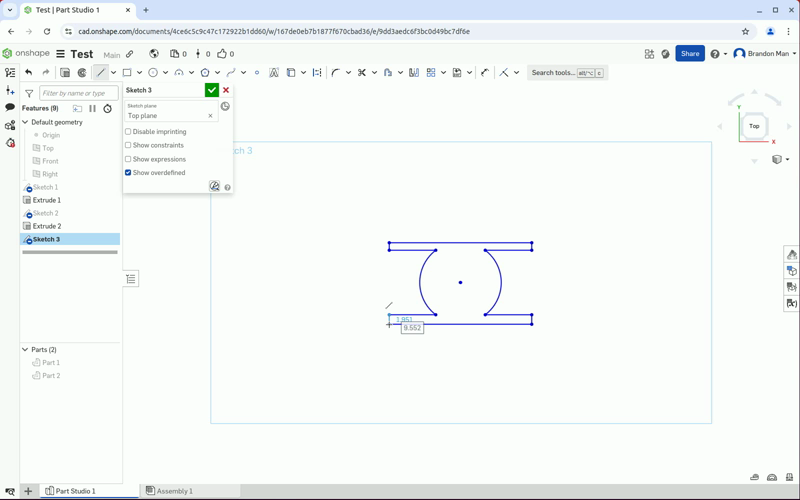
click(389, 324)
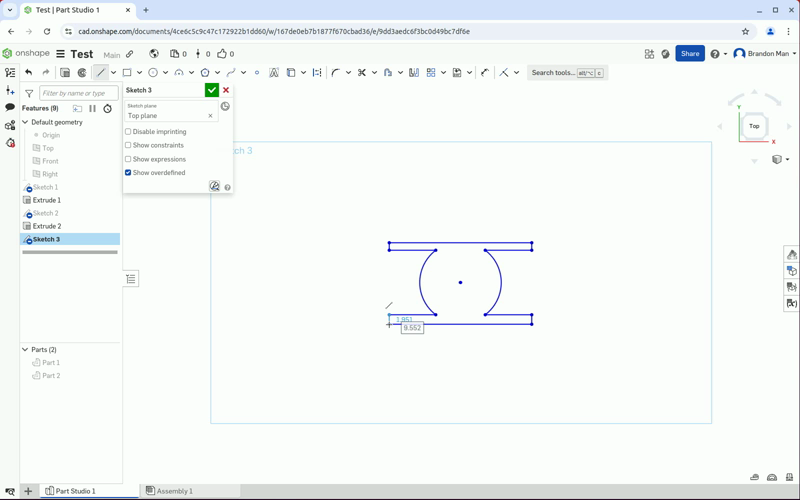
key(esc)
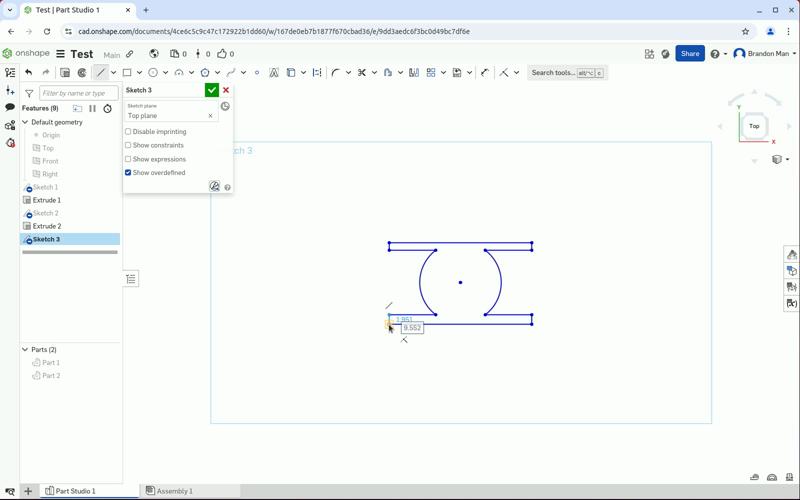
key(c)
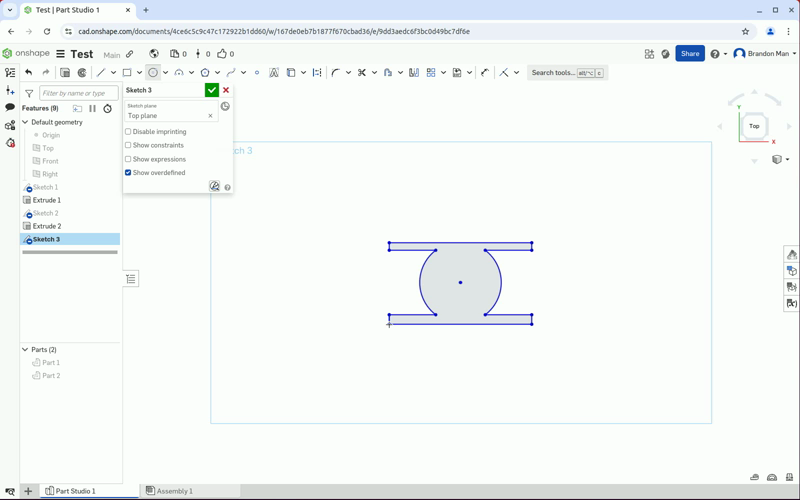
key_down(shift)
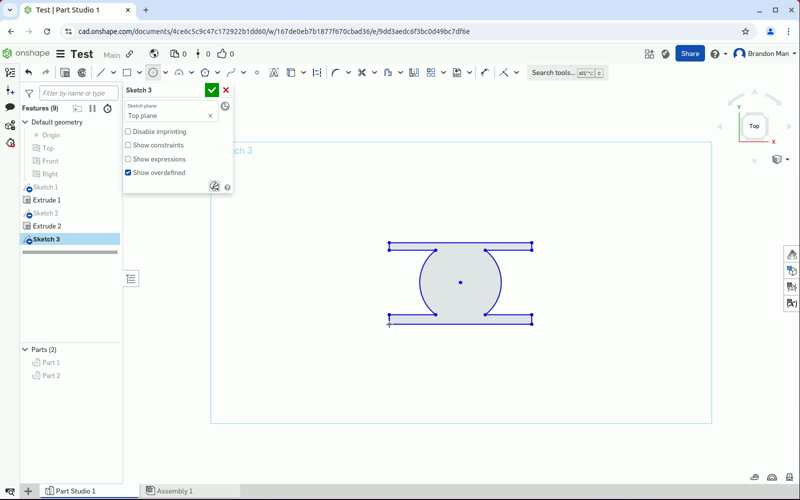
mouse_move(461, 283)
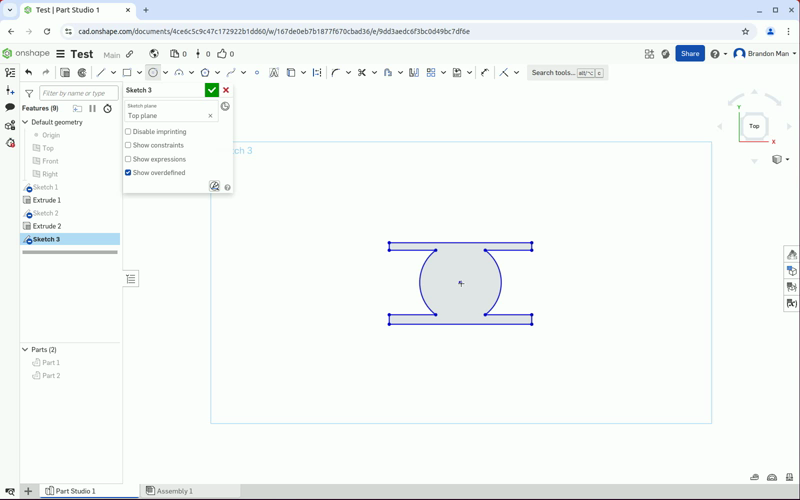
scroll(6)
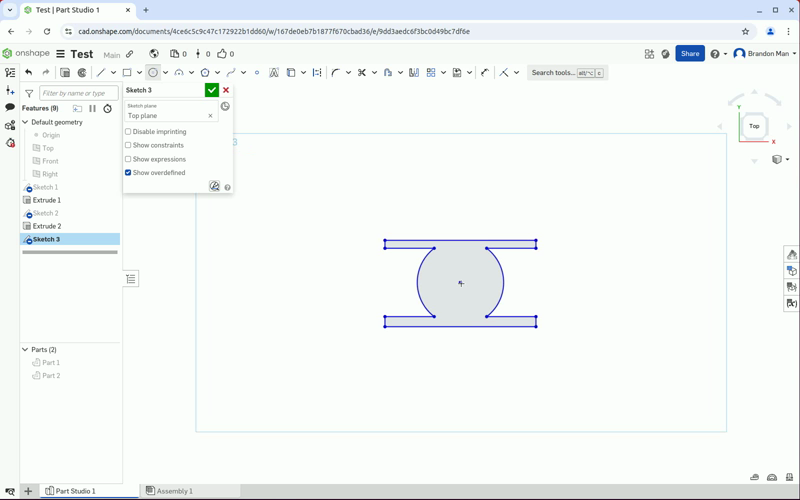
scroll(6)
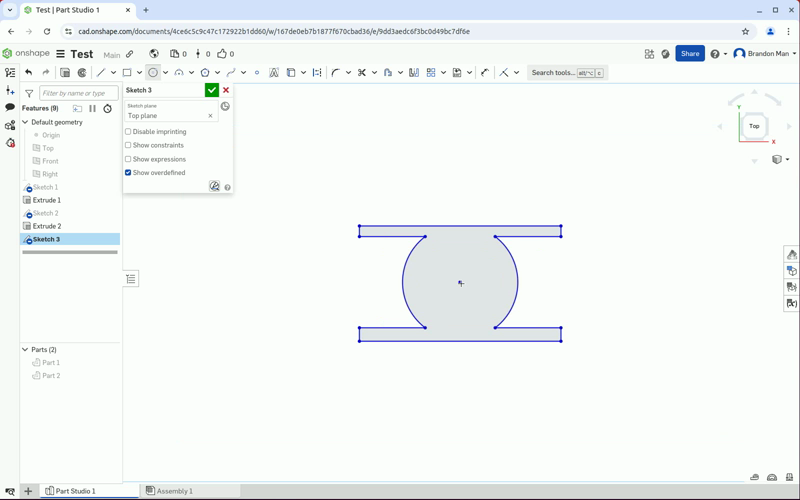
scroll(6)
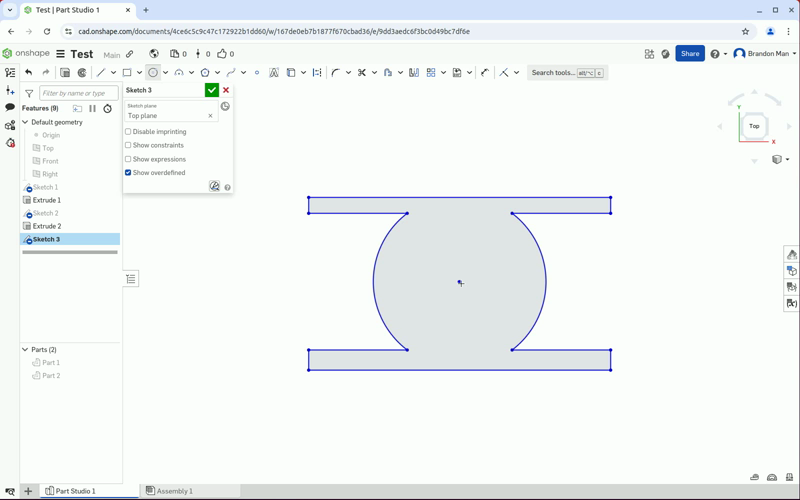
scroll(6)
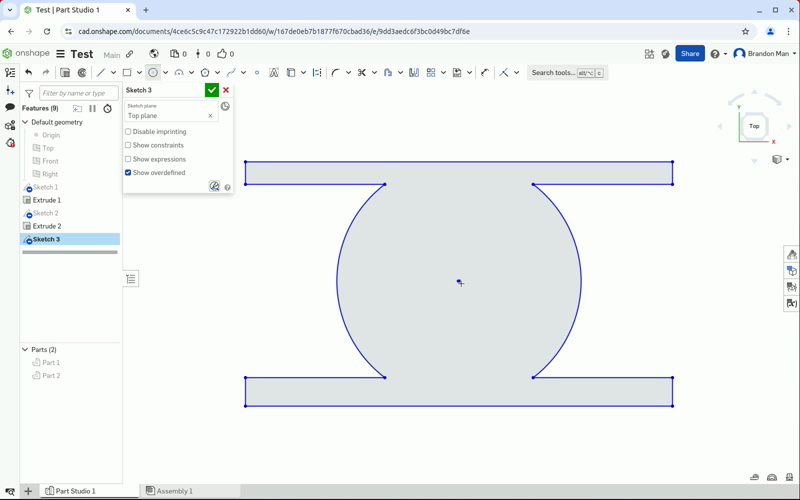
scroll(6)
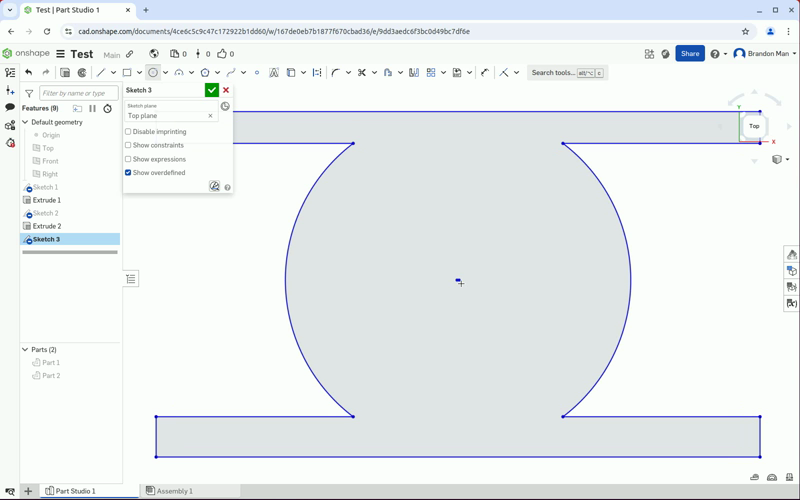
scroll(6)
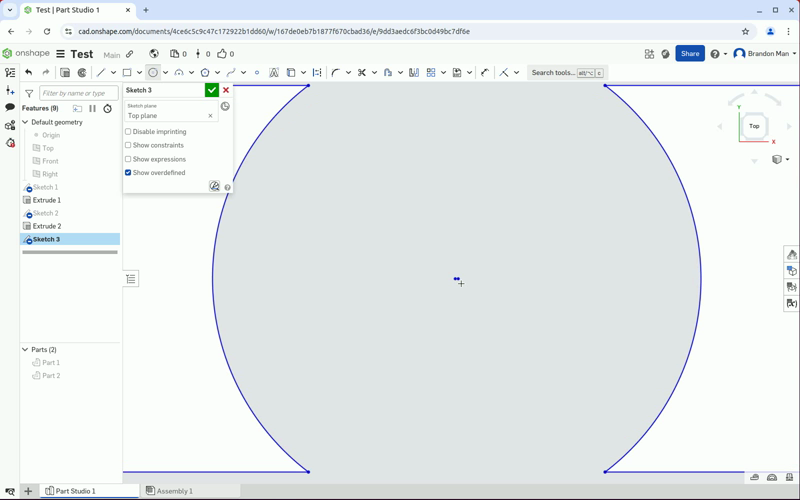
scroll(6)
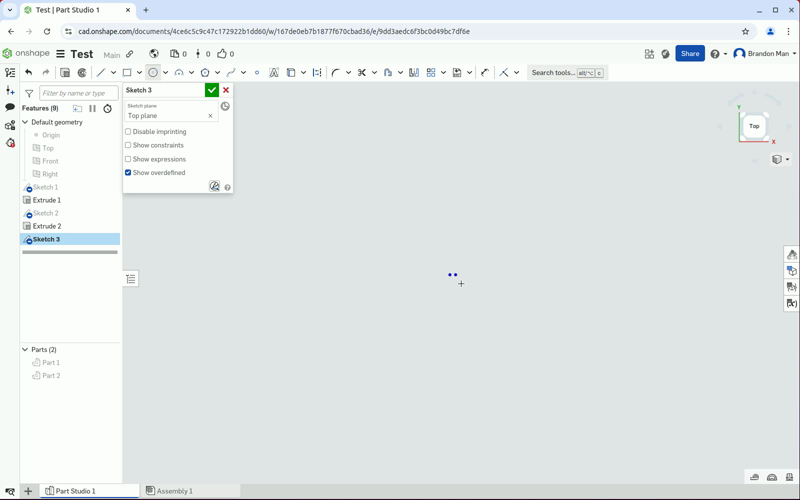
click(461, 283)
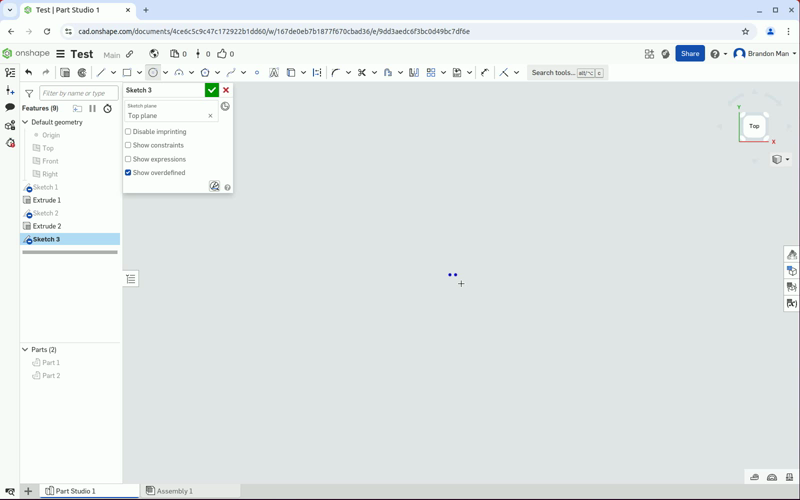
scroll(-6)
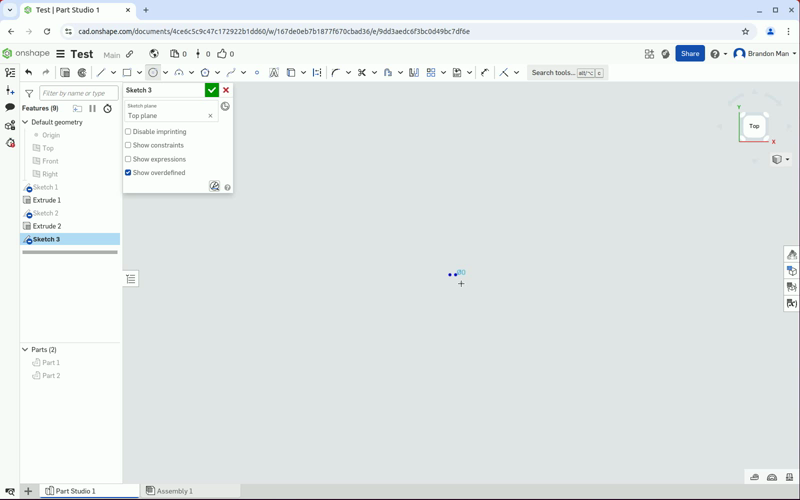
scroll(-6)
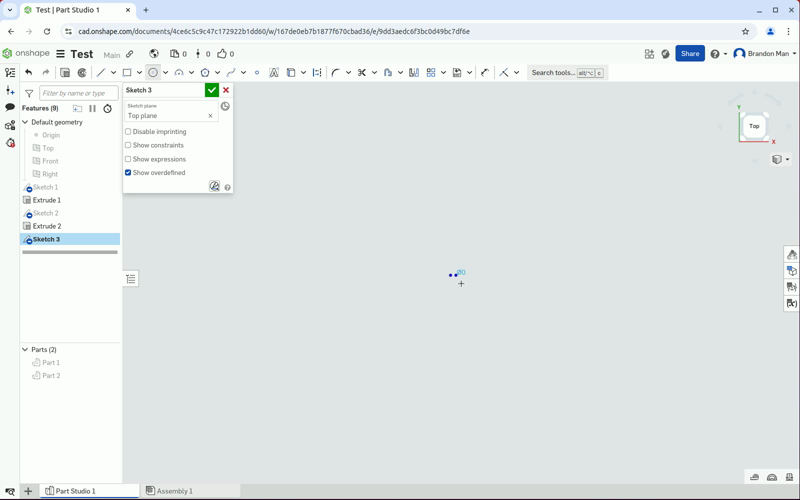
scroll(-6)
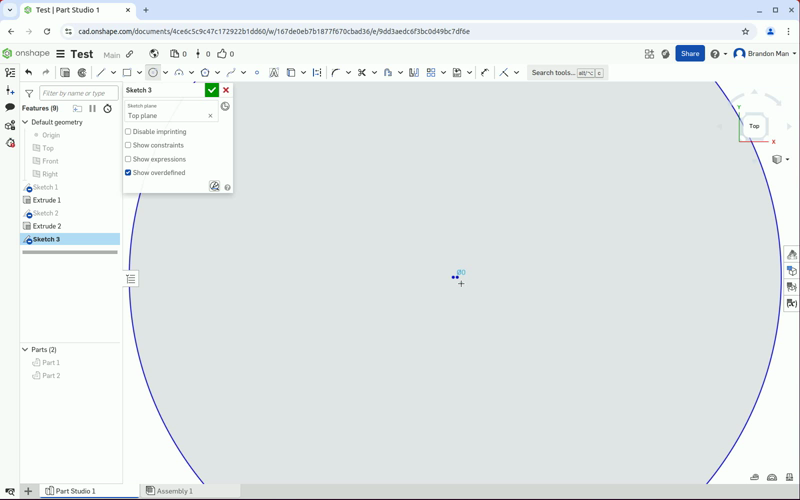
scroll(-6)
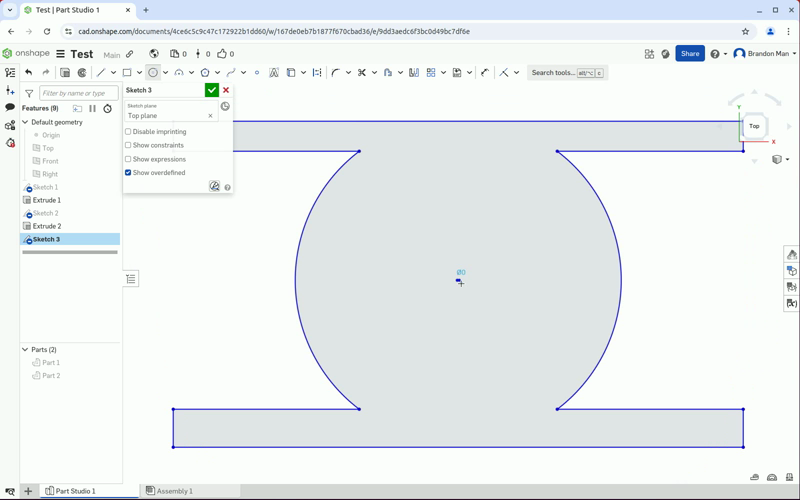
scroll(-6)
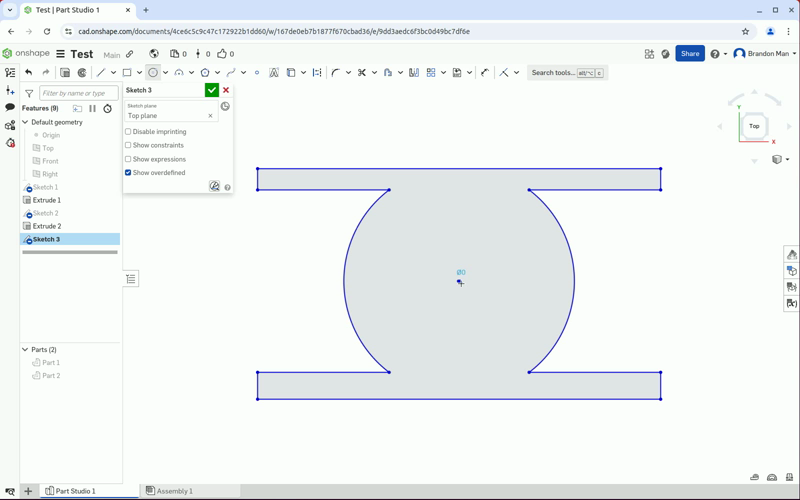
scroll(-6)
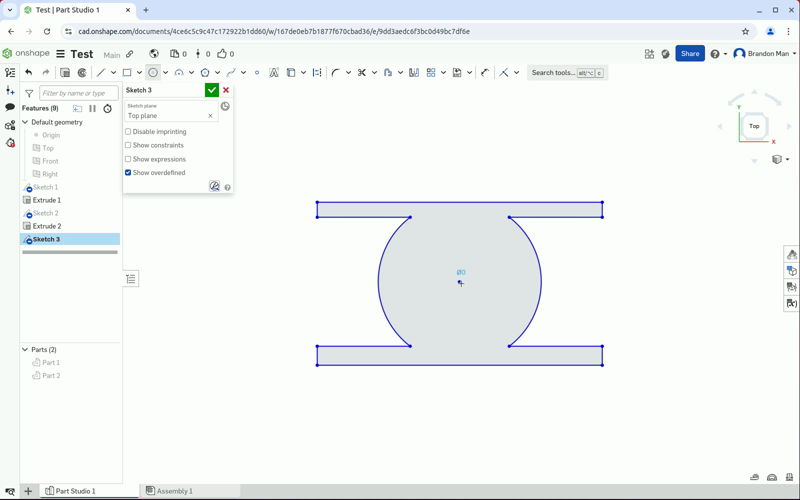
scroll(-6)
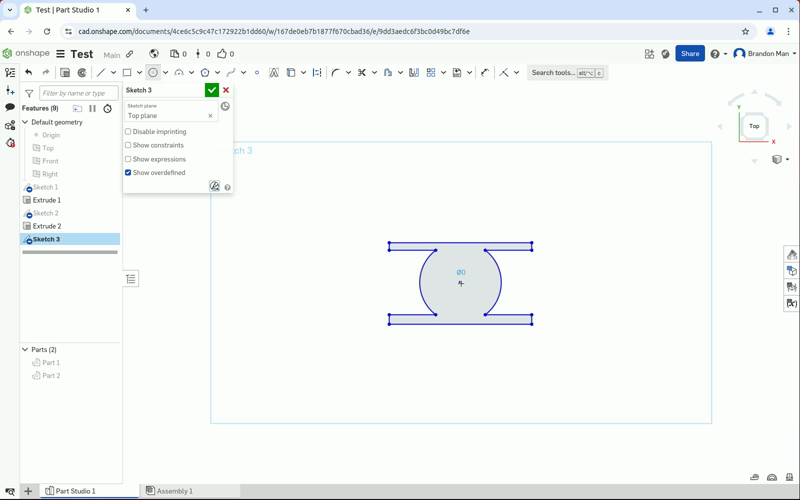
key_up(shift)
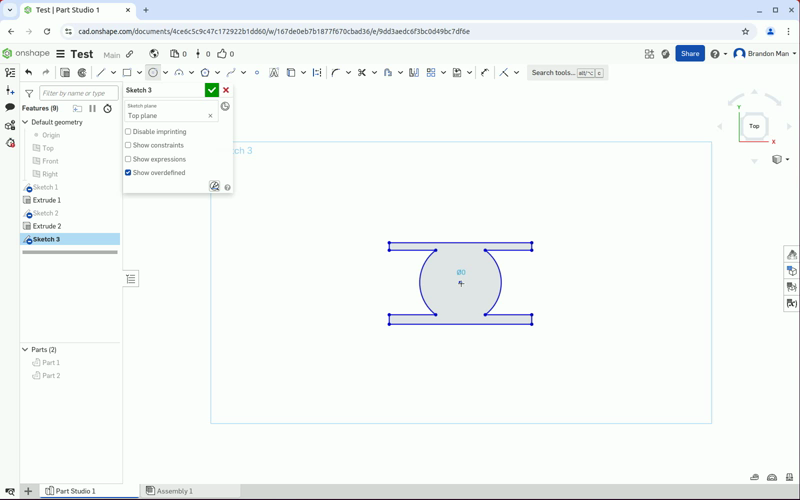
mouse_move(492, 283)
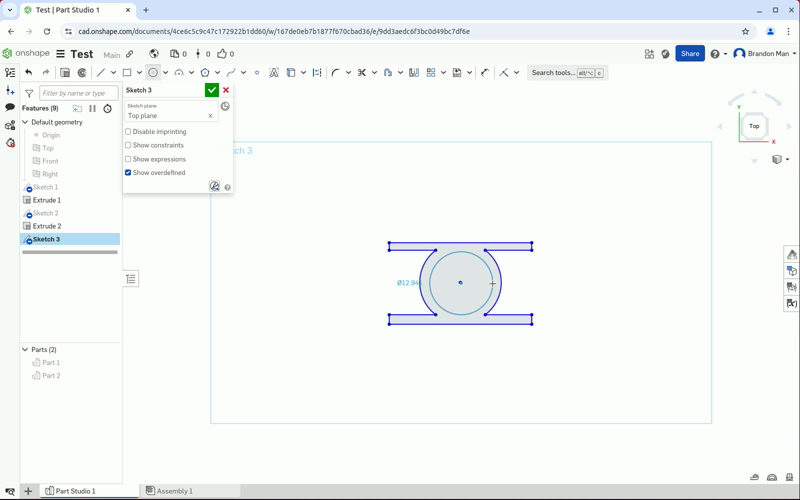
click(492, 283)
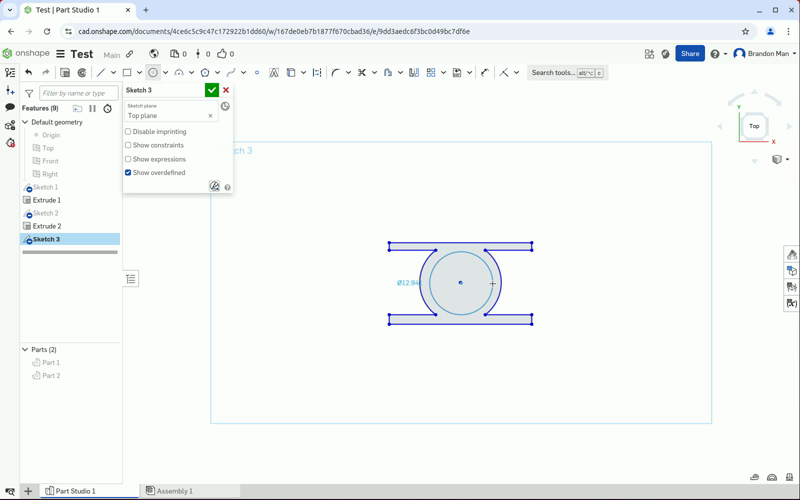
key(esc)
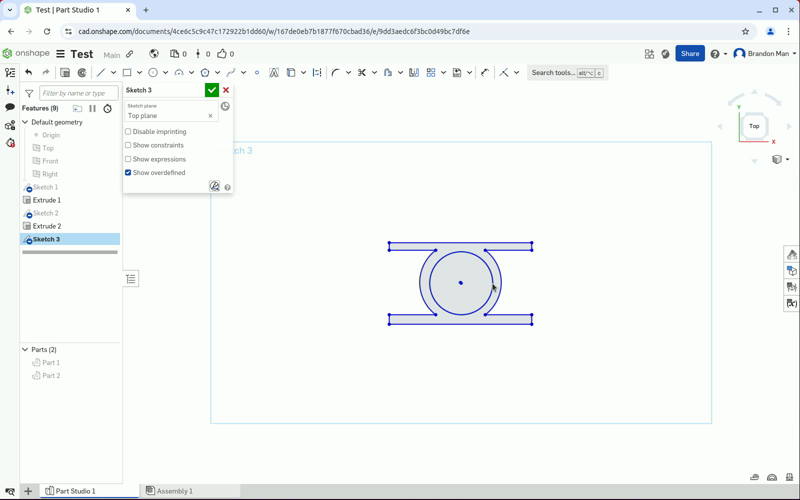
mouse_move(455, 245)
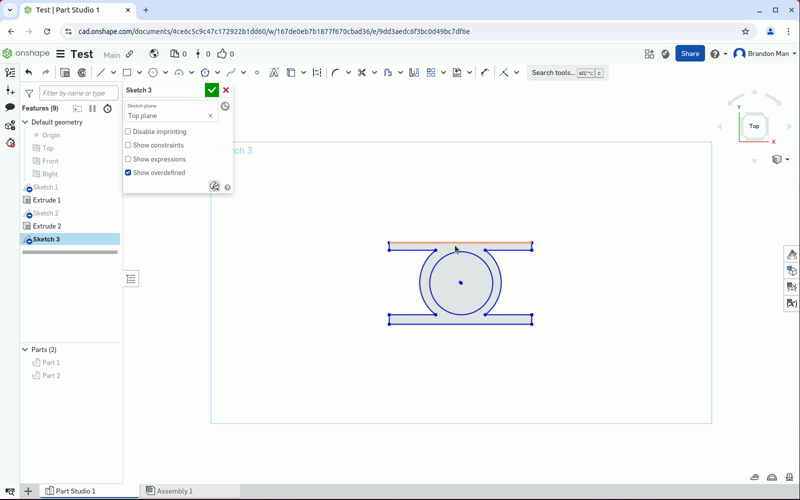
click(455, 245)
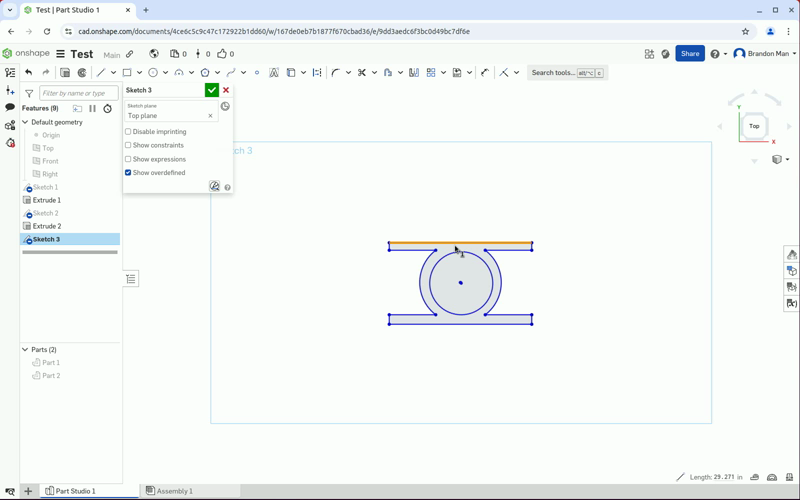
mouse_move(73, 352)
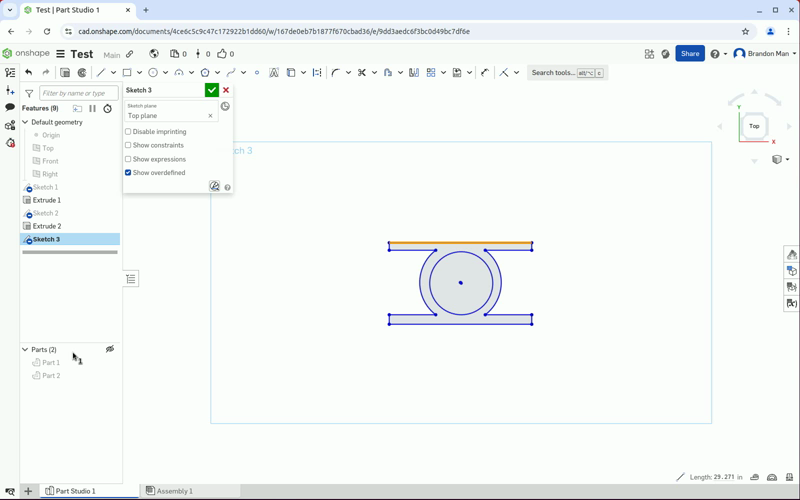
key(shift+y)
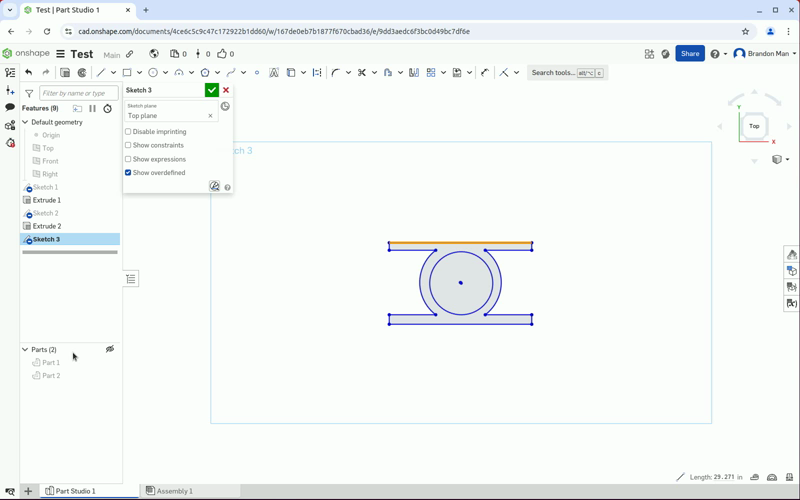
key(shift+e)
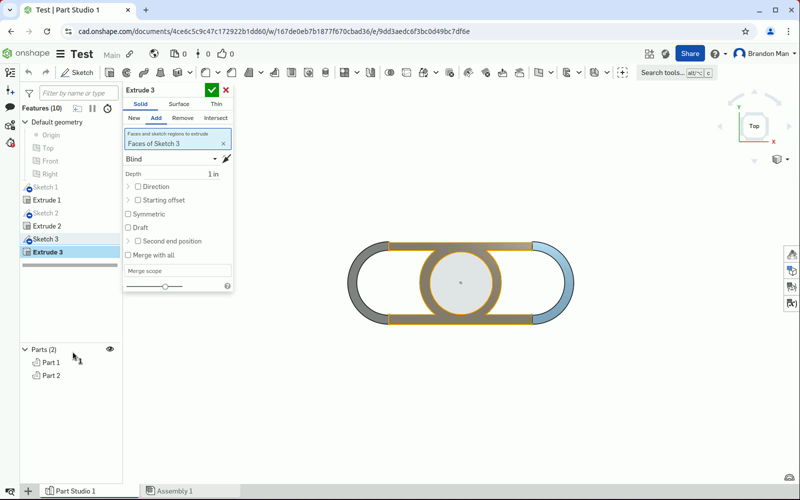
mouse_move(143, 106)
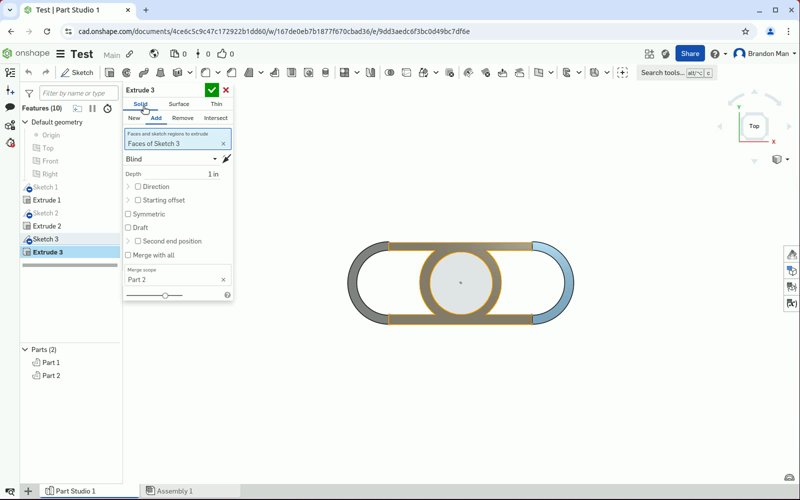
click(143, 106)
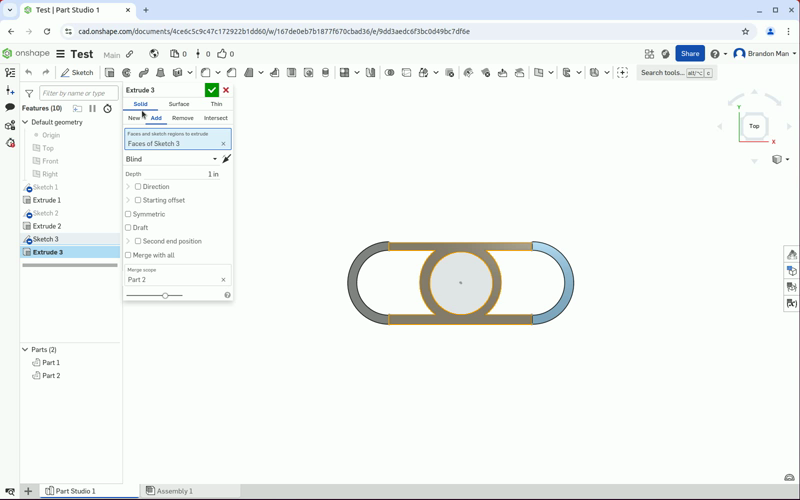
mouse_move(137, 120)
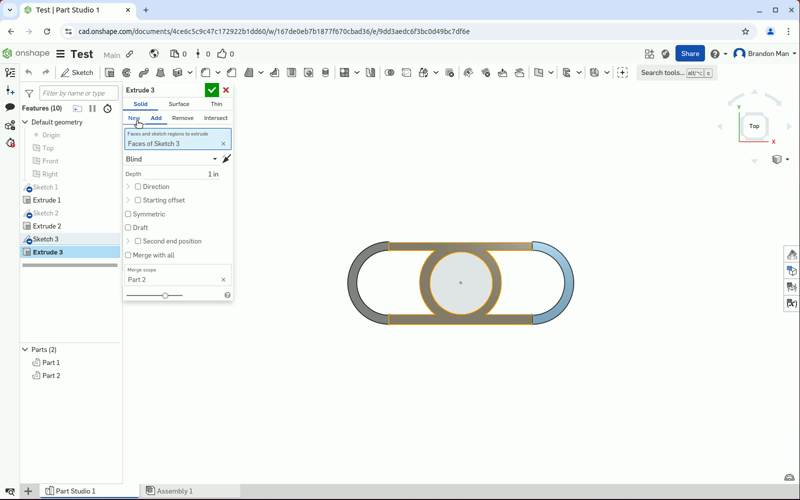
click(137, 120)
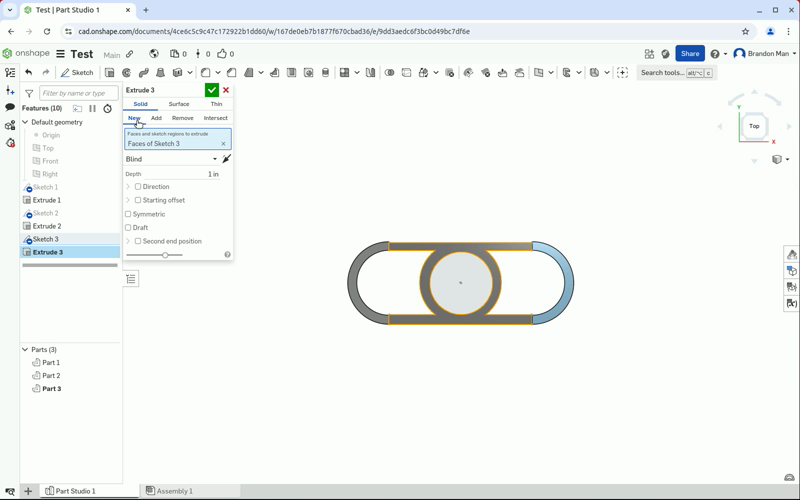
key(tab, 4)
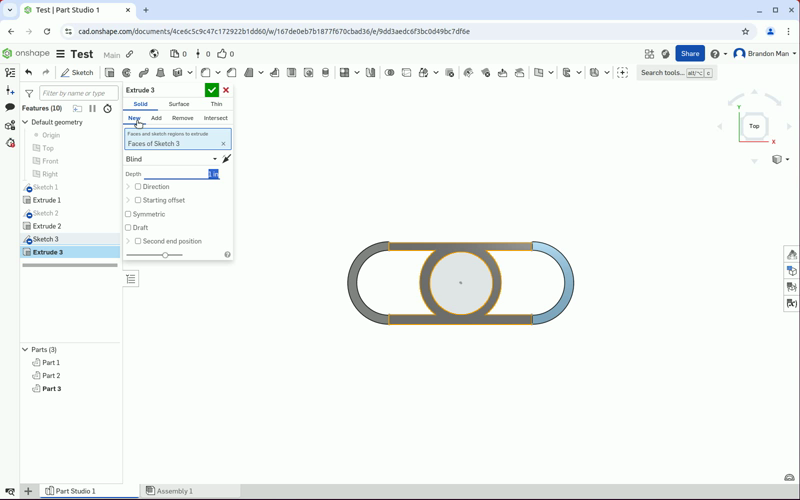
text(1.685)
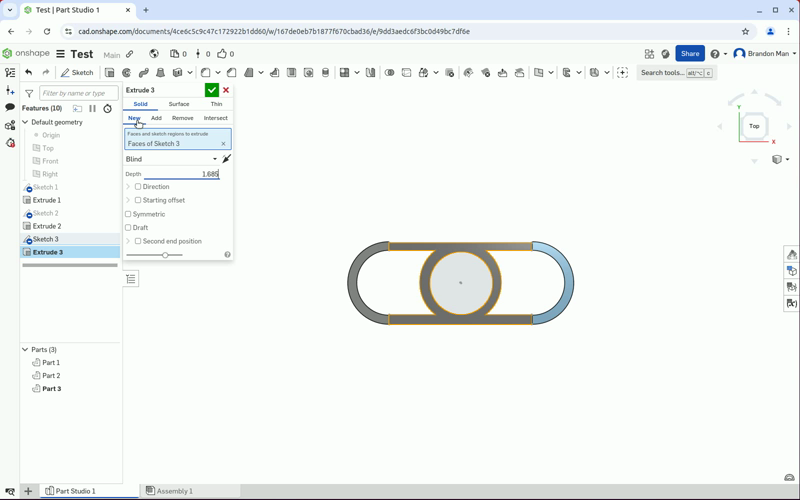
key(enter)
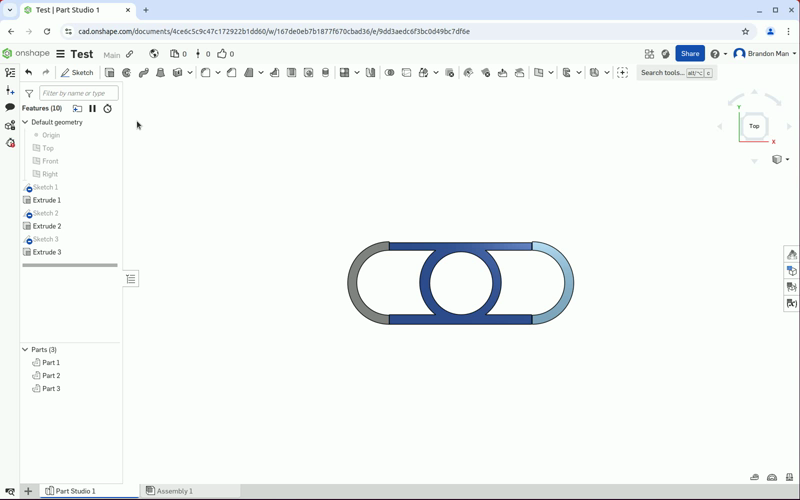
key(shift+h)
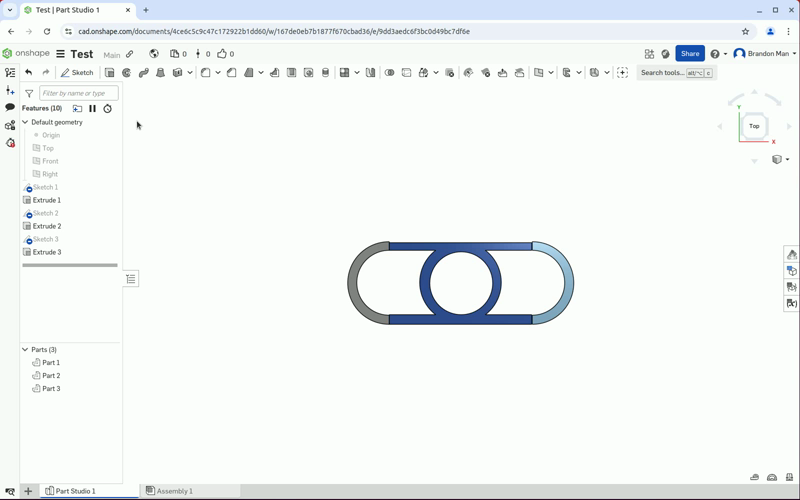
key(shift+h)
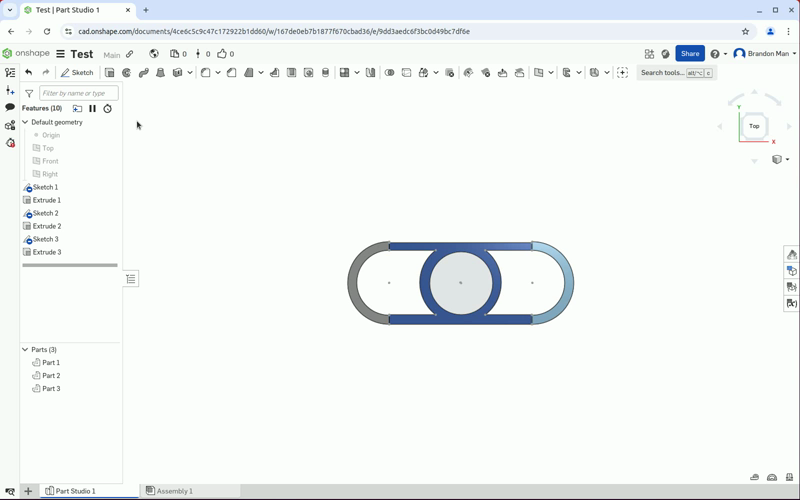
key(shift+7)
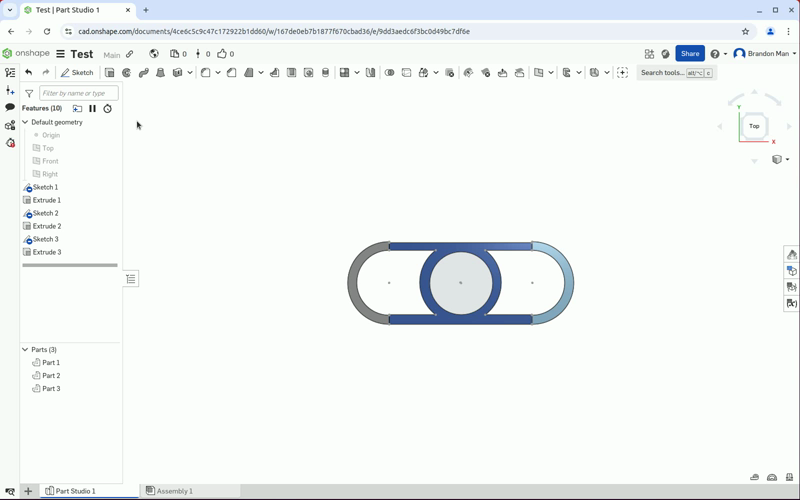
key(up, 3)
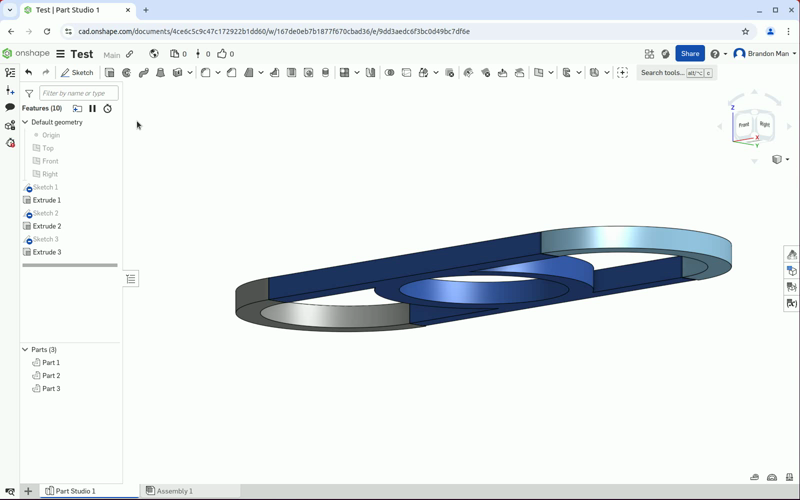
key(left, 3)
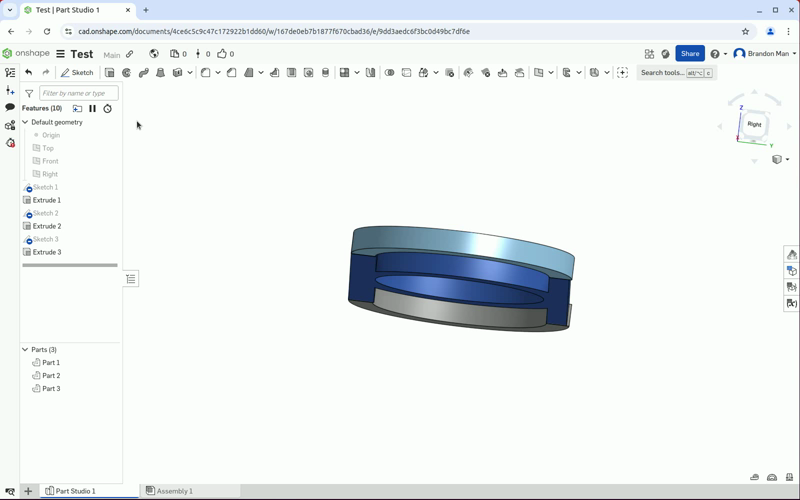
key(right, 3)
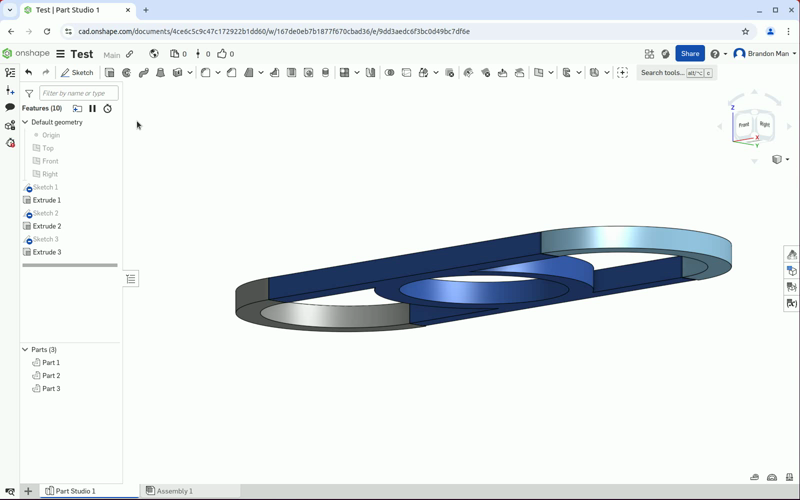
key(down, 3)
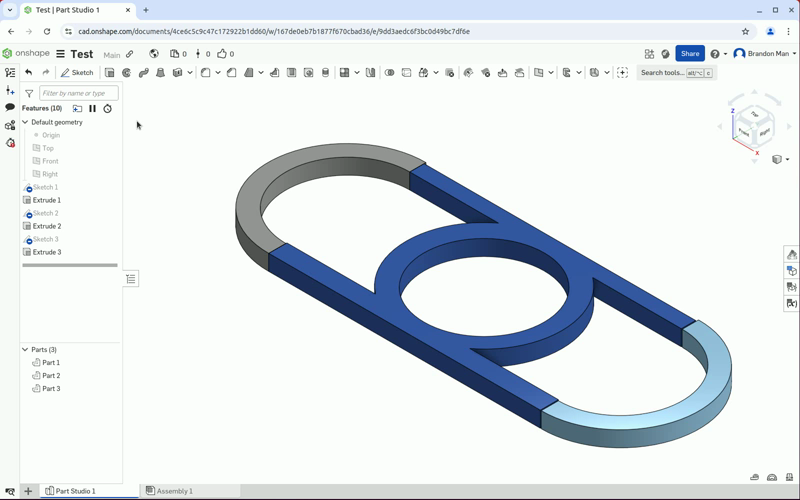
mouse_move(73, 189)
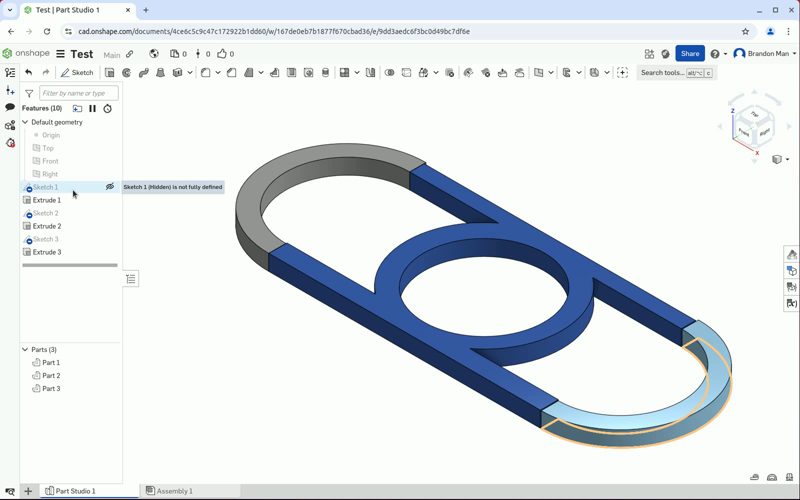
click(73, 189)